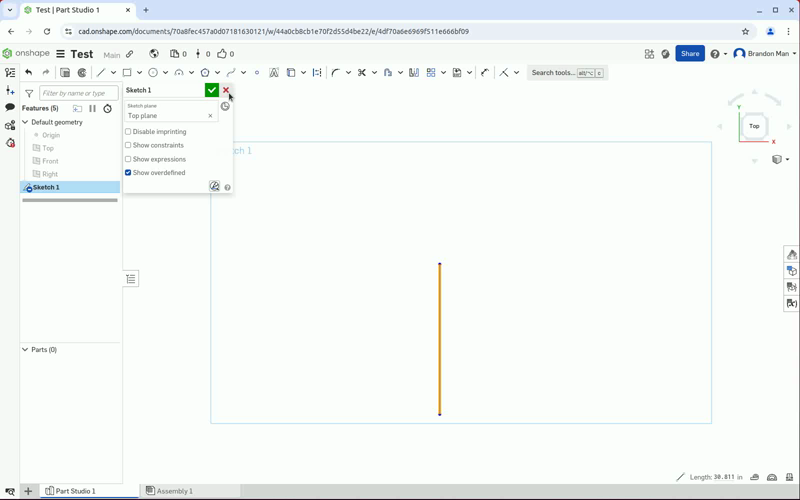
key(shift+h)
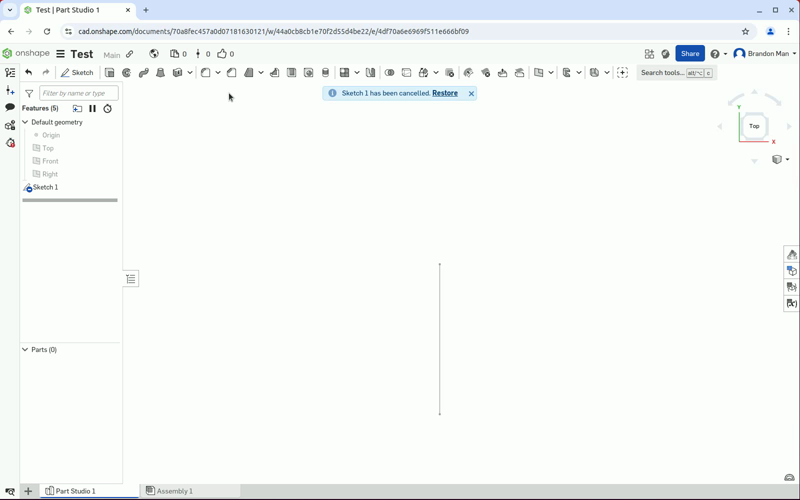
mouse_move(73, 352)
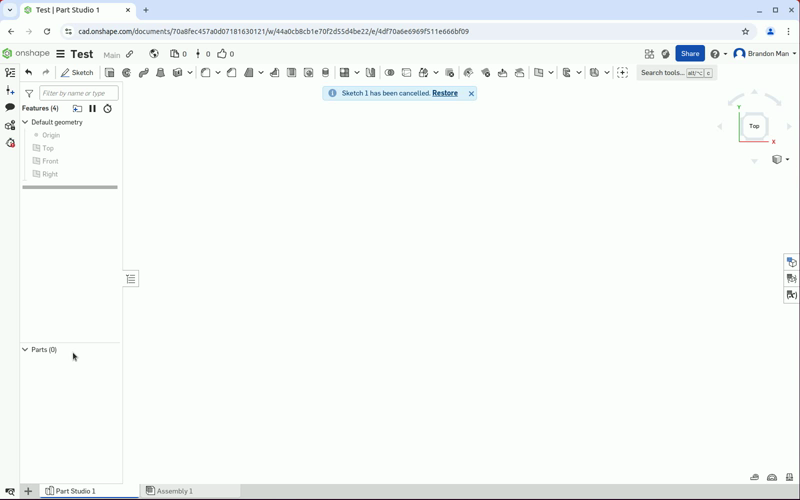
key(y)
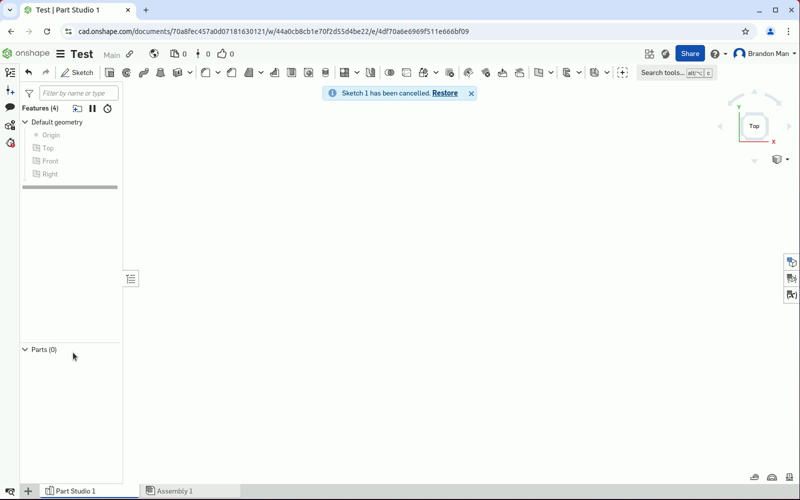
key(shift+p)
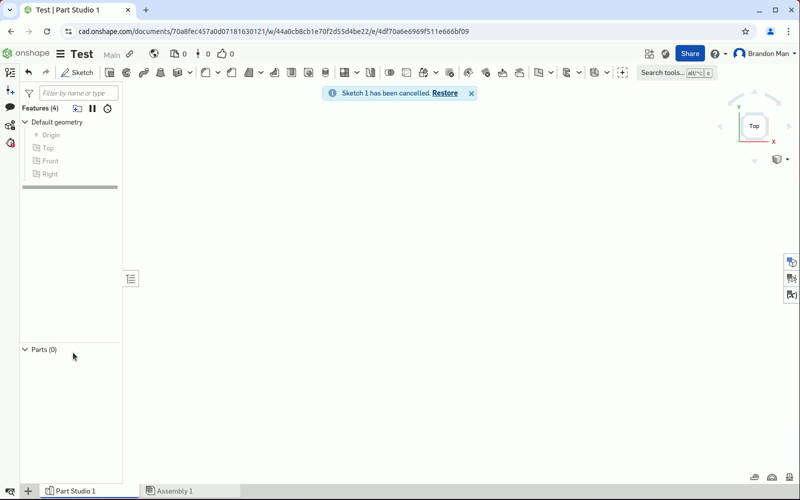
key(space)
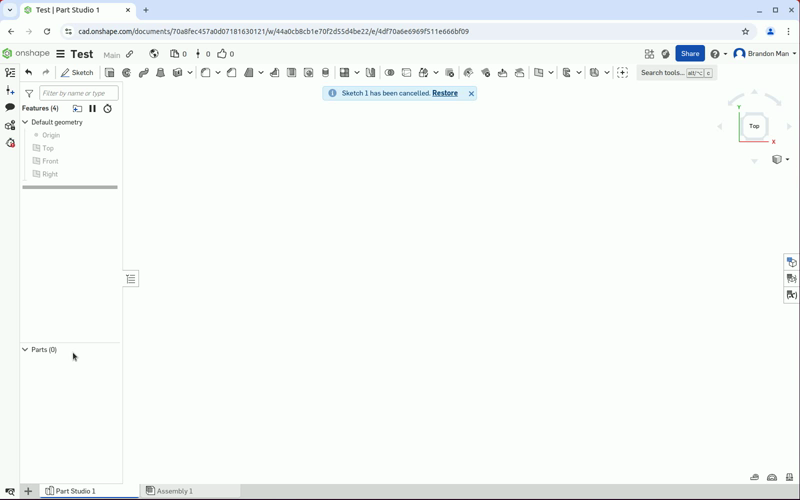
key_down(shift)
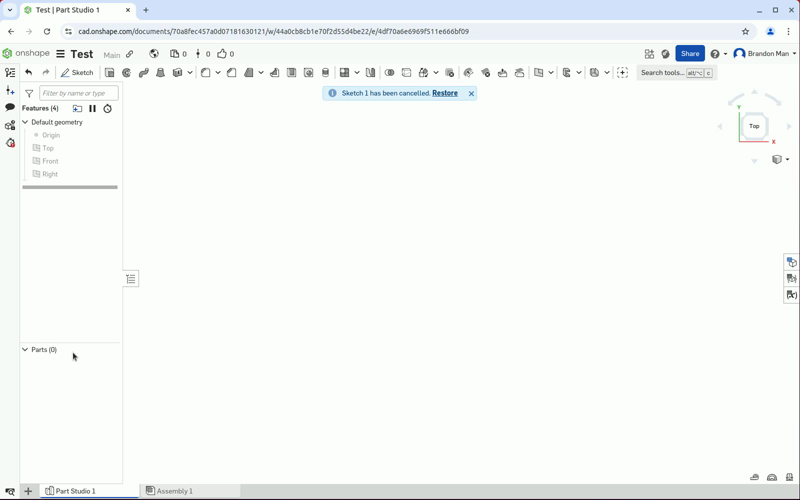
key(up)
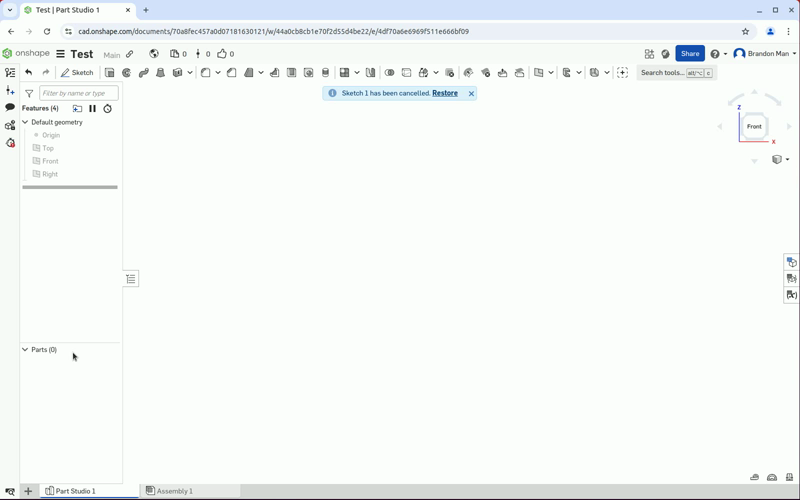
key_up(shift)
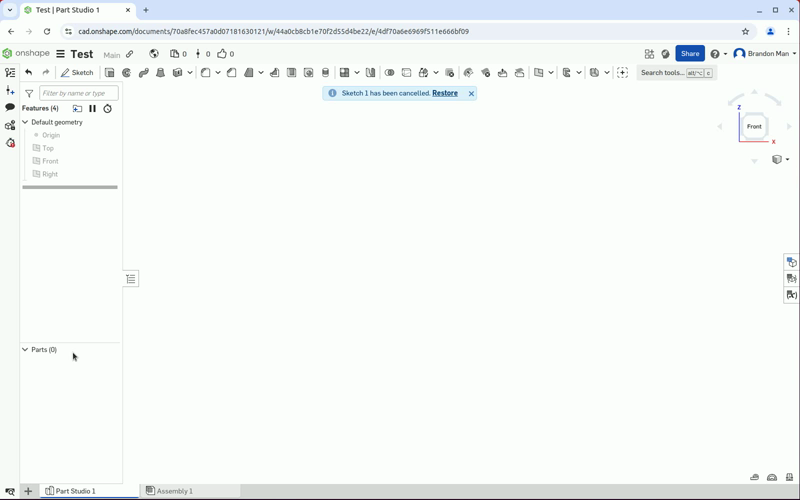
mouse_move(73, 352)
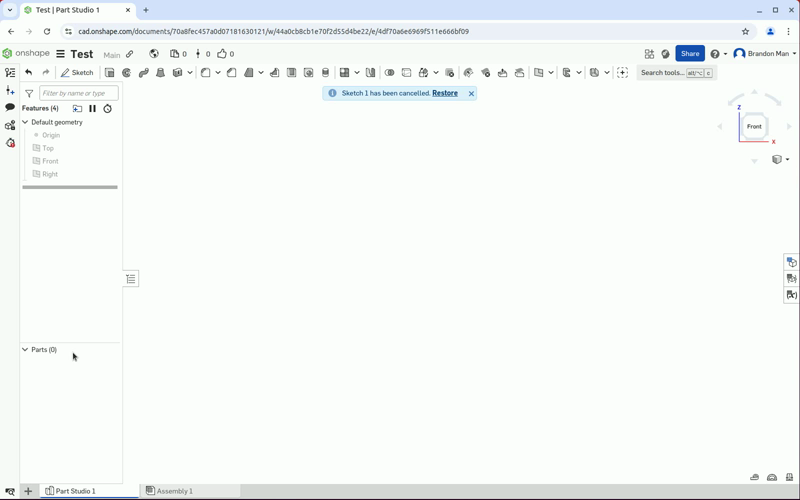
key(shift+y)
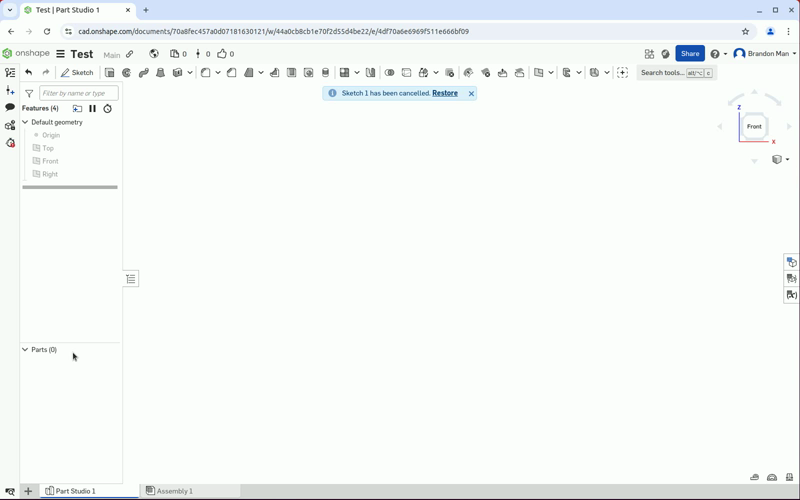
key(shift+s)
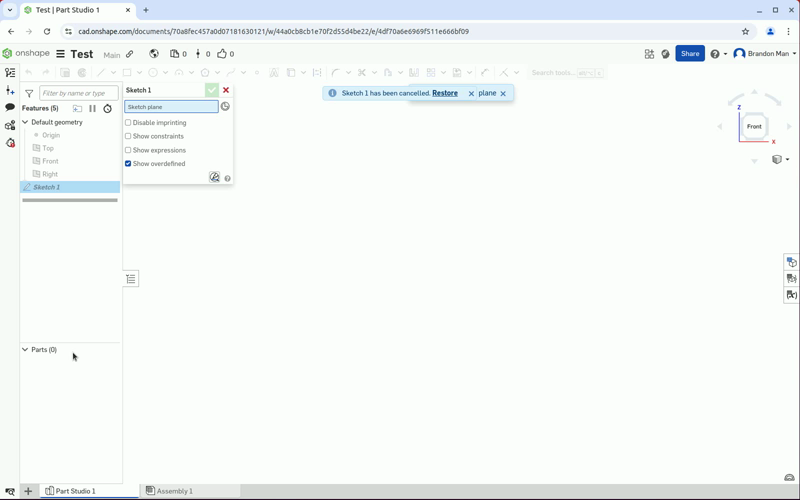
mouse_move(73, 163)
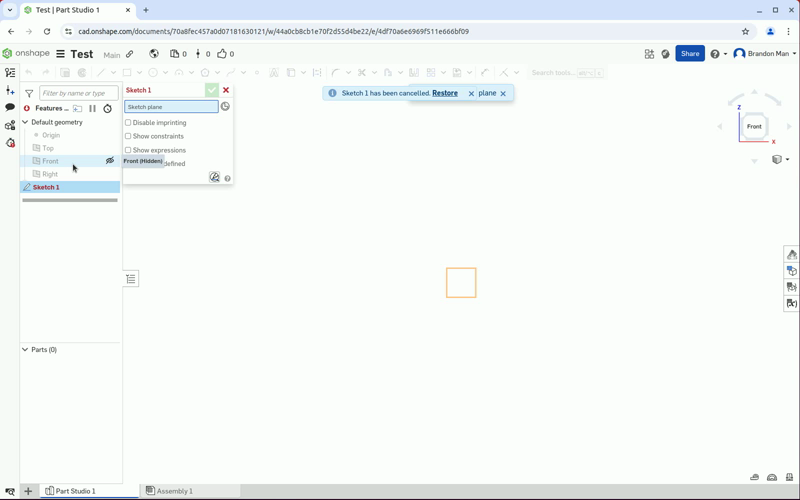
click(73, 163)
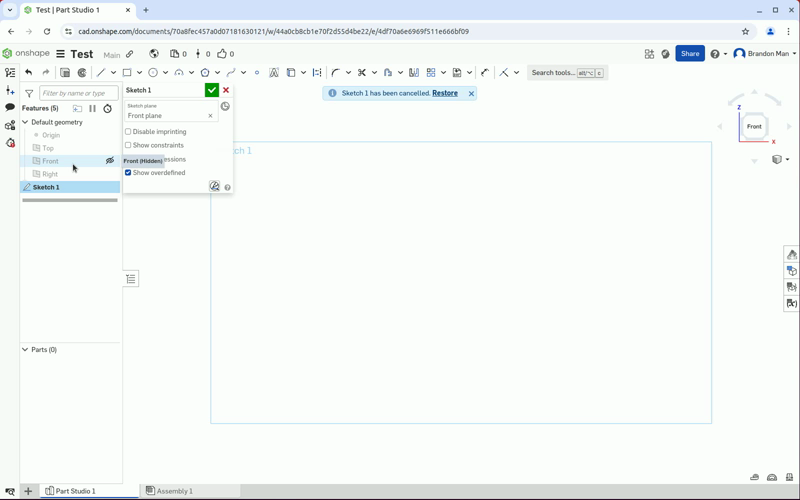
mouse_move(73, 352)
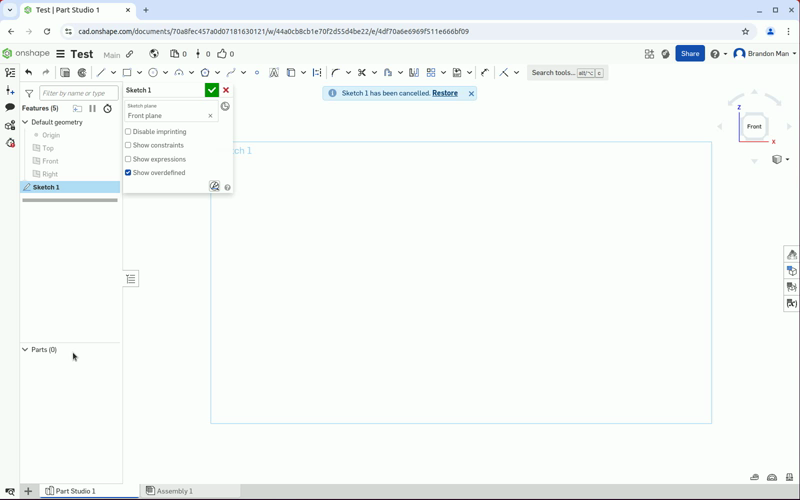
key(y)
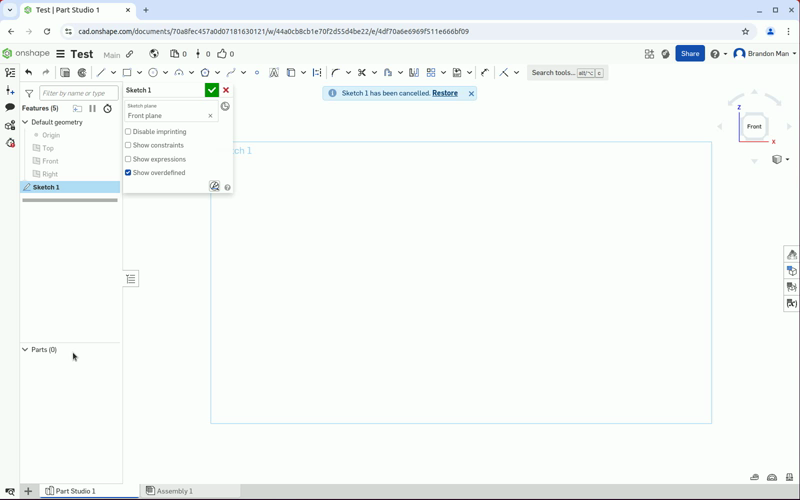
key(l)
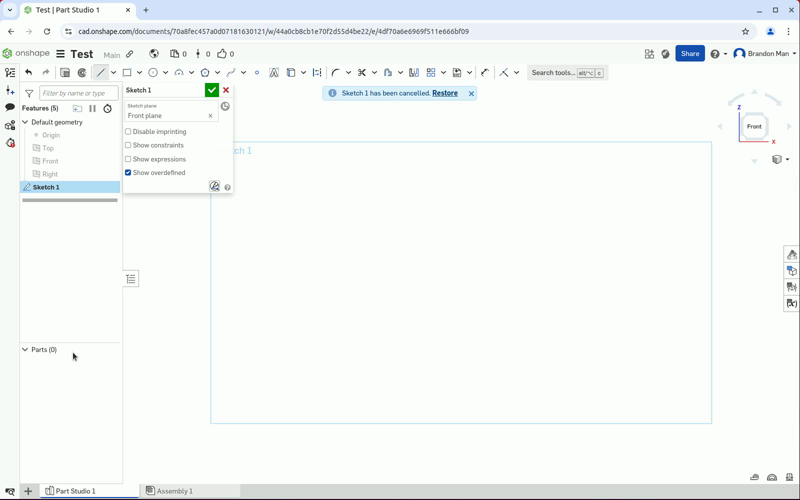
key_down(shift)
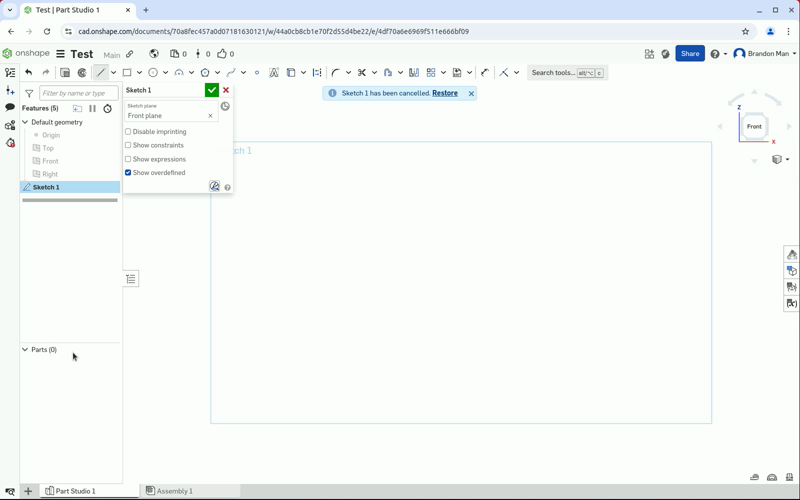
mouse_move(359, 297)
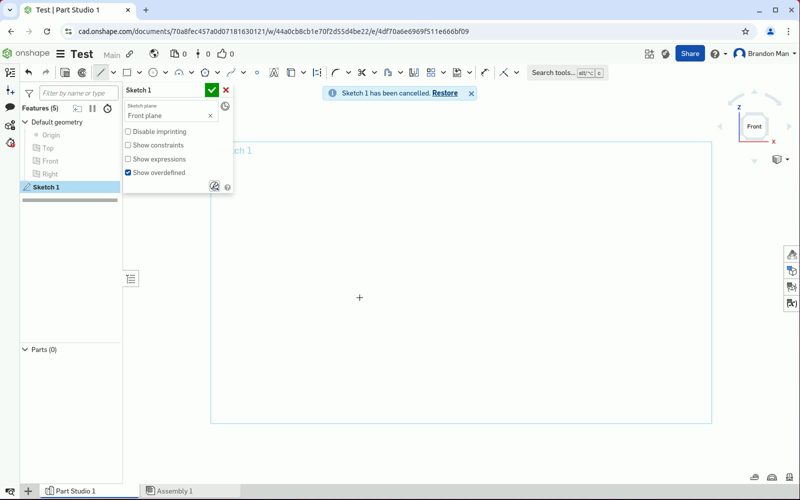
click(359, 297)
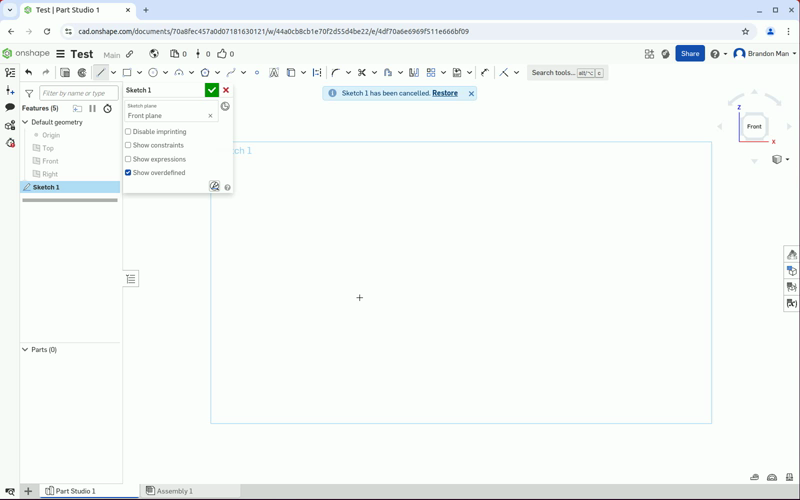
key_up(shift)
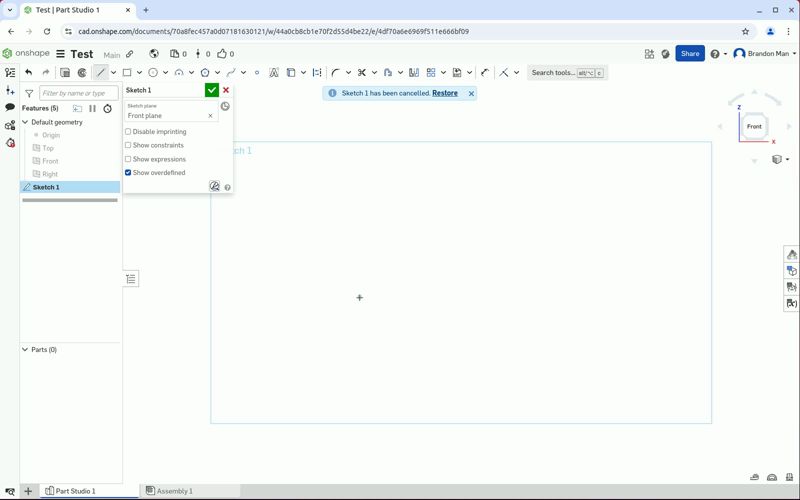
key_down(shift)
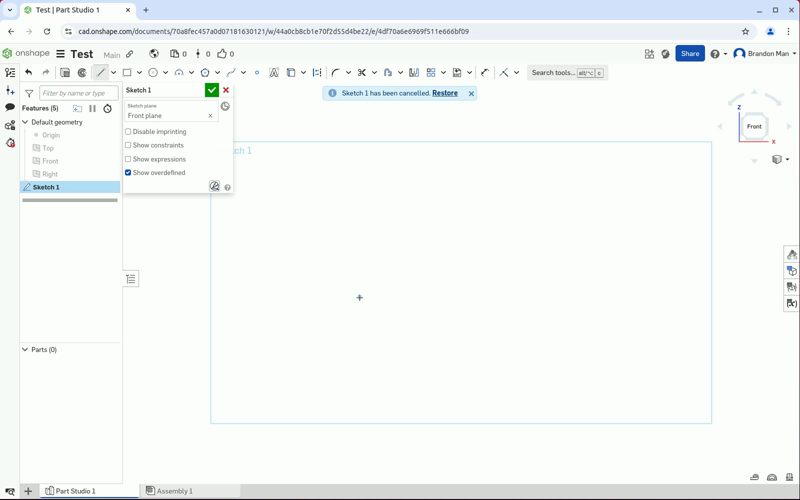
mouse_move(389, 297)
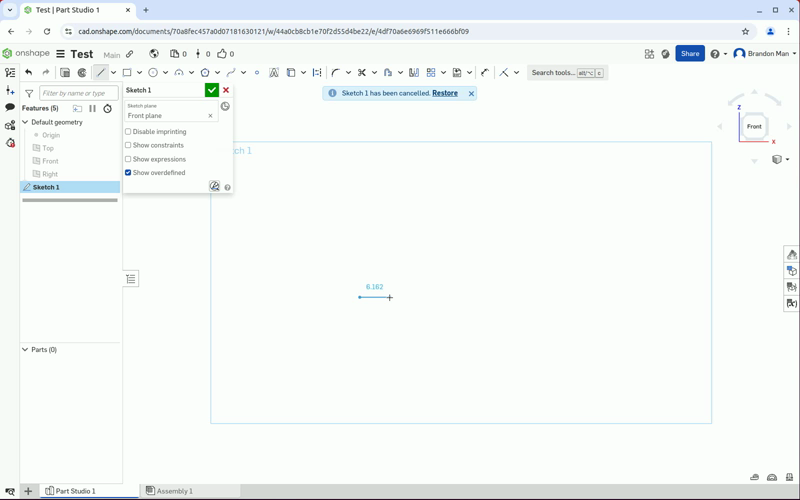
mouse_move(359, 266)
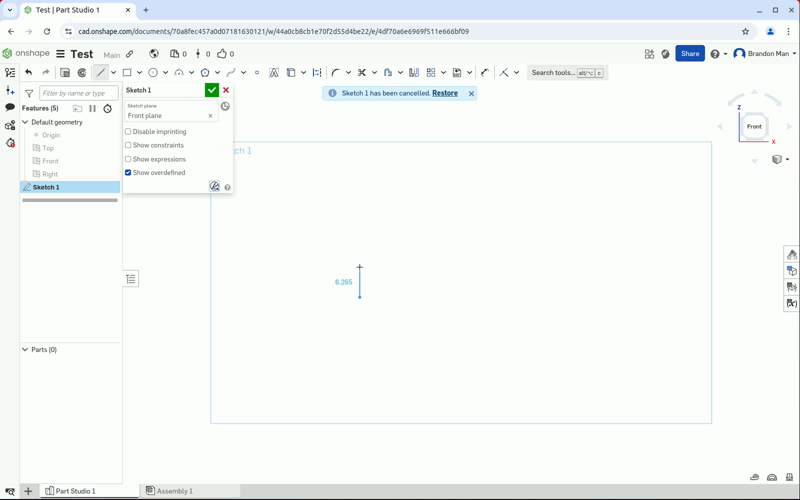
click(359, 266)
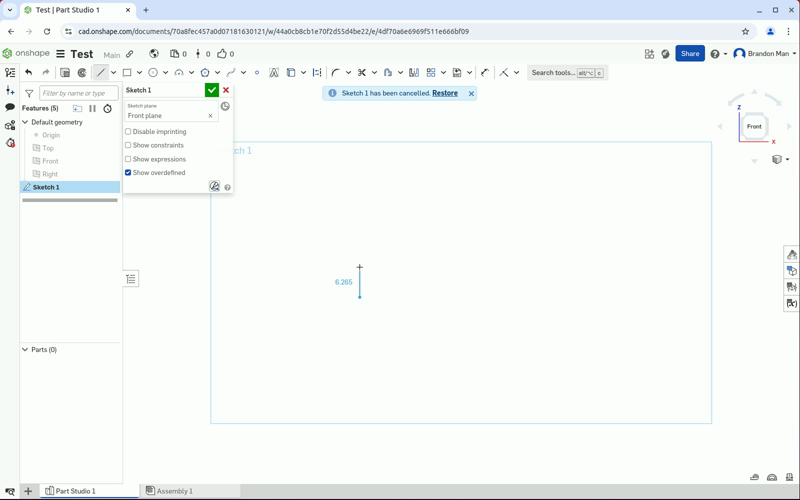
key_up(shift)
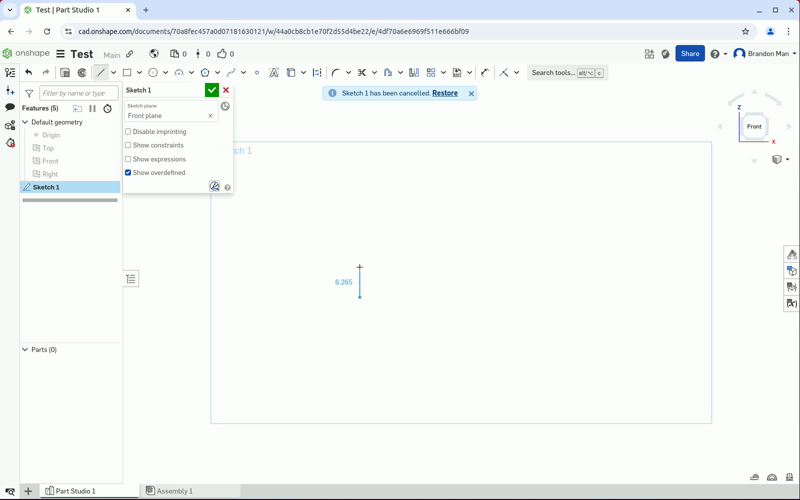
key(esc)
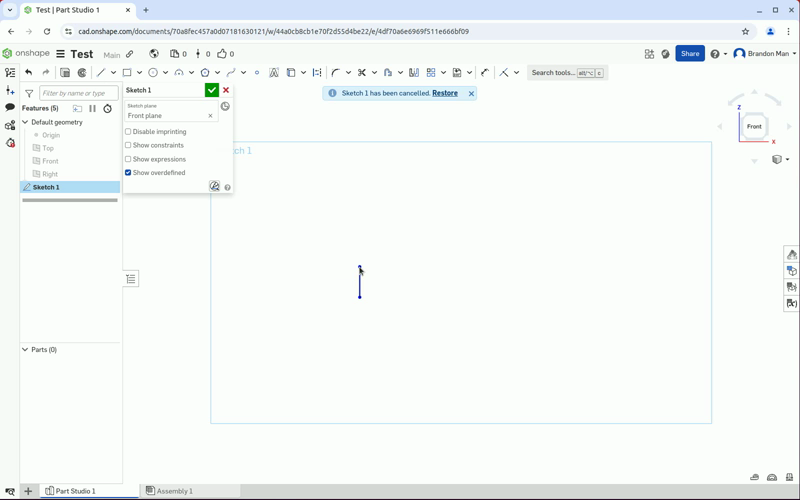
key(a)
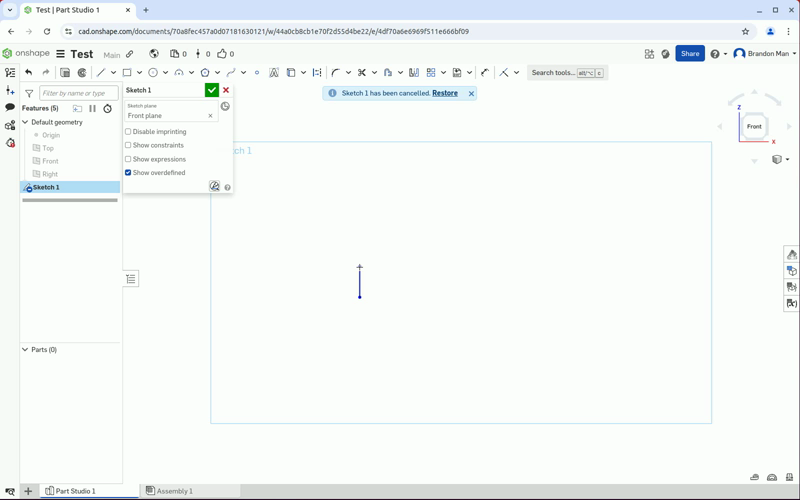
mouse_move(359, 266)
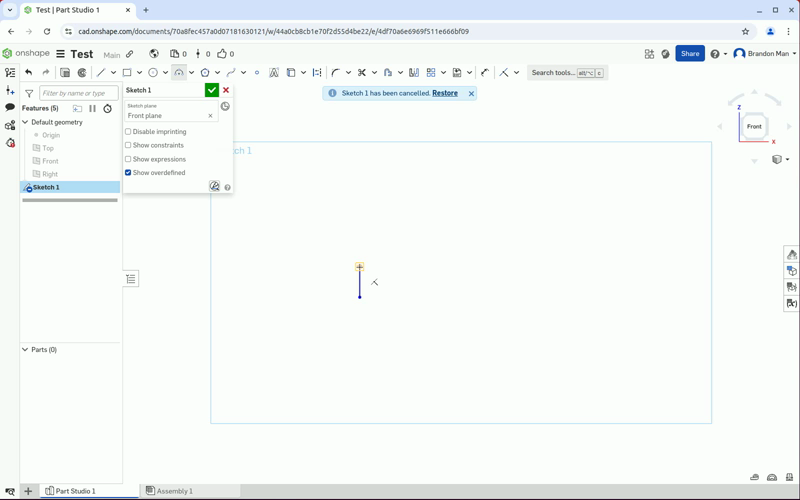
click(359, 266)
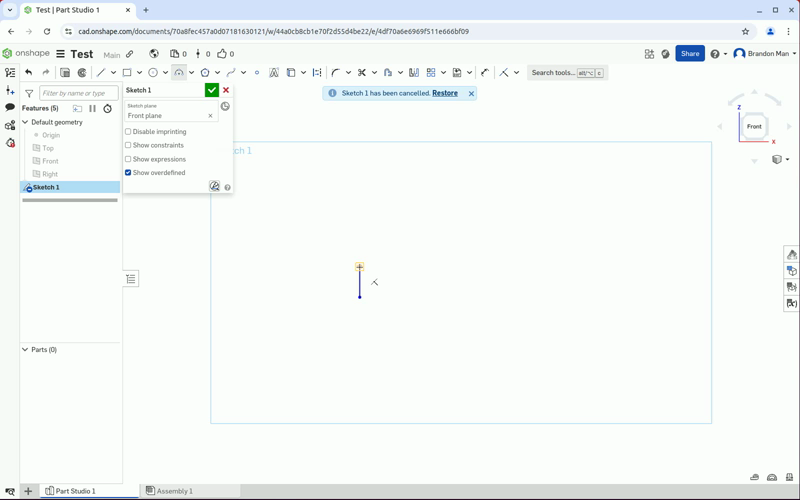
mouse_move(359, 297)
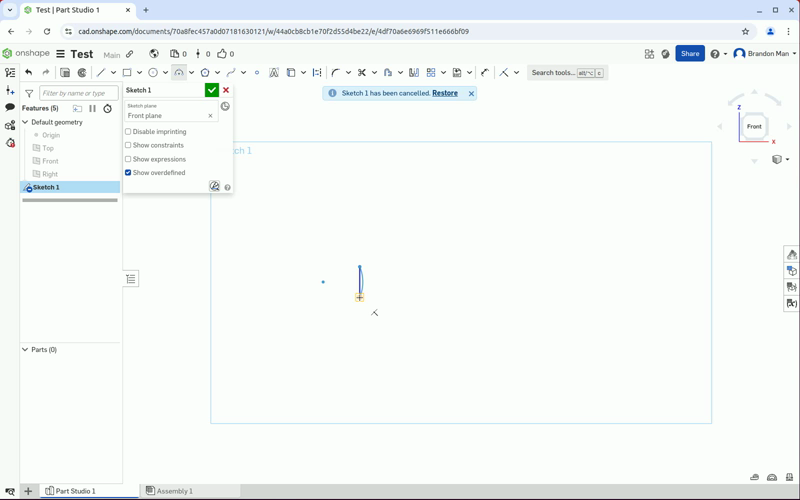
click(359, 297)
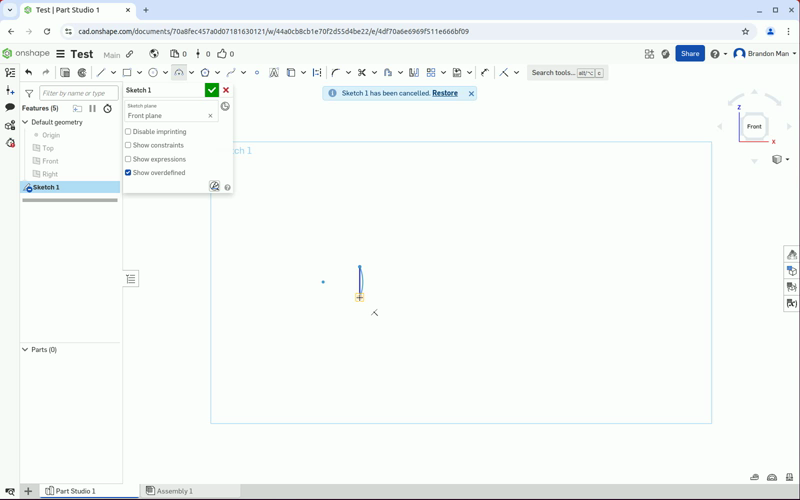
key_down(shift)
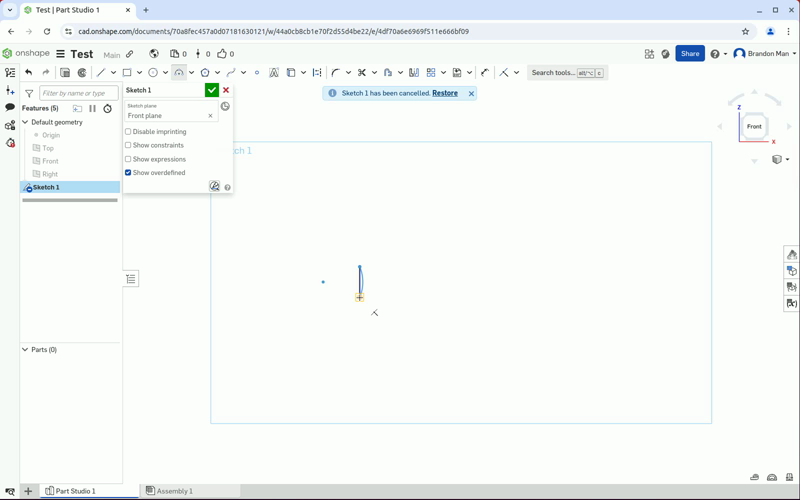
mouse_move(347, 282)
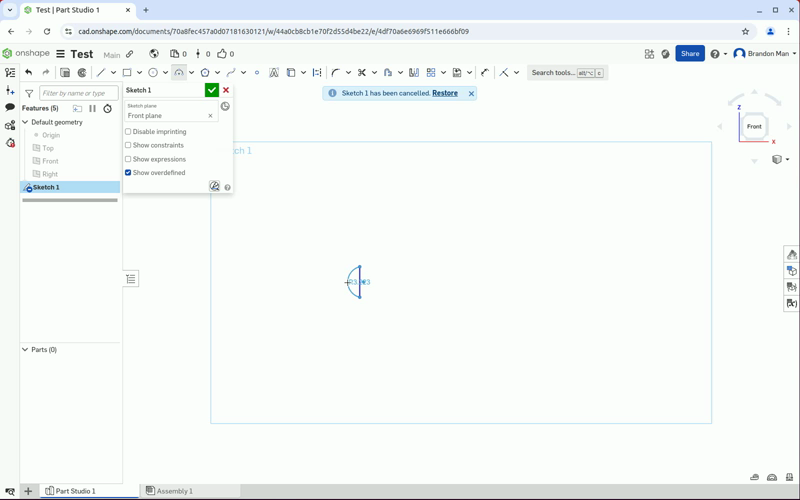
click(347, 282)
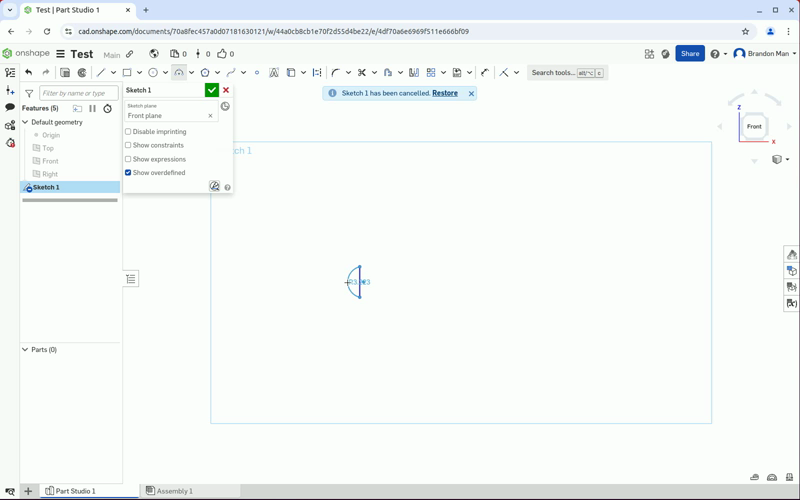
key_up(shift)
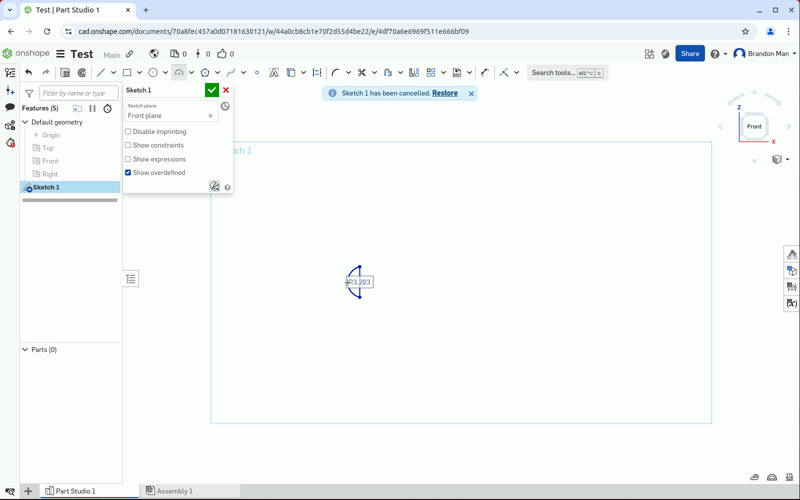
key(esc)
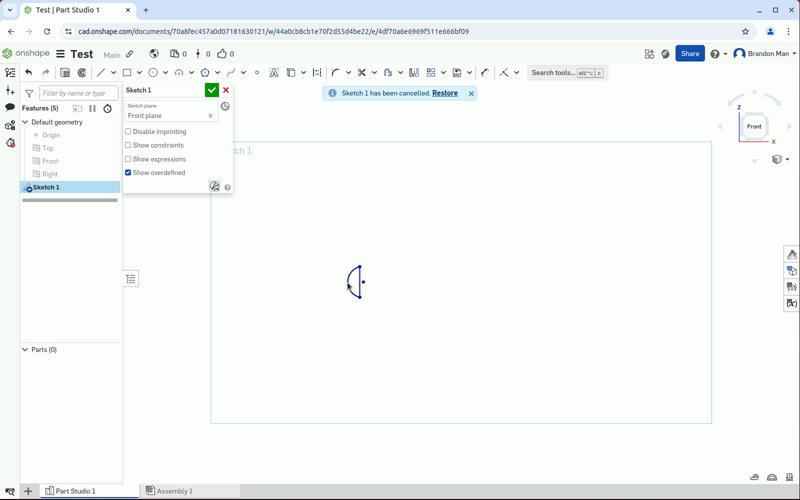
mouse_move(357, 274)
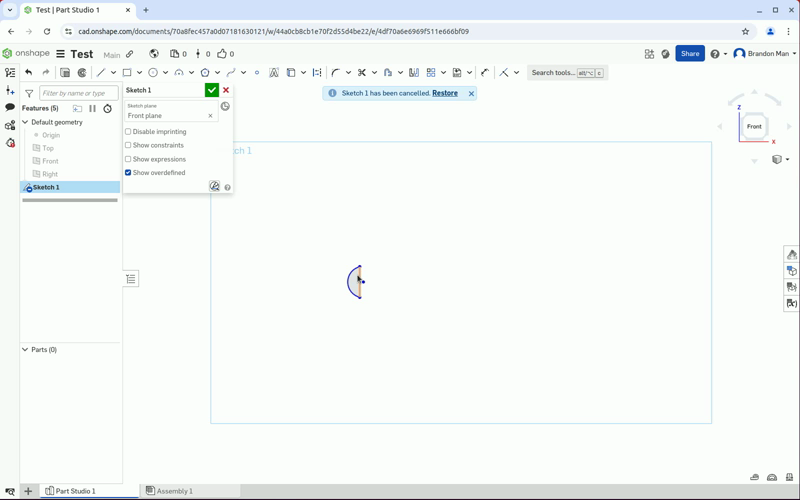
scroll(6)
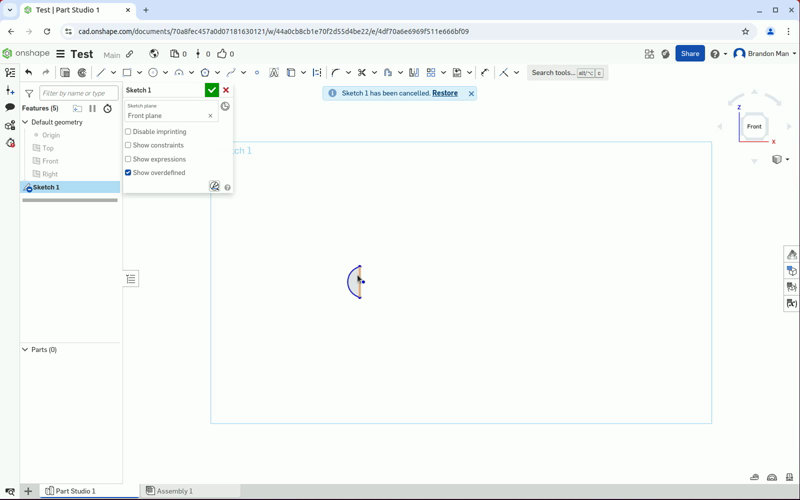
scroll(6)
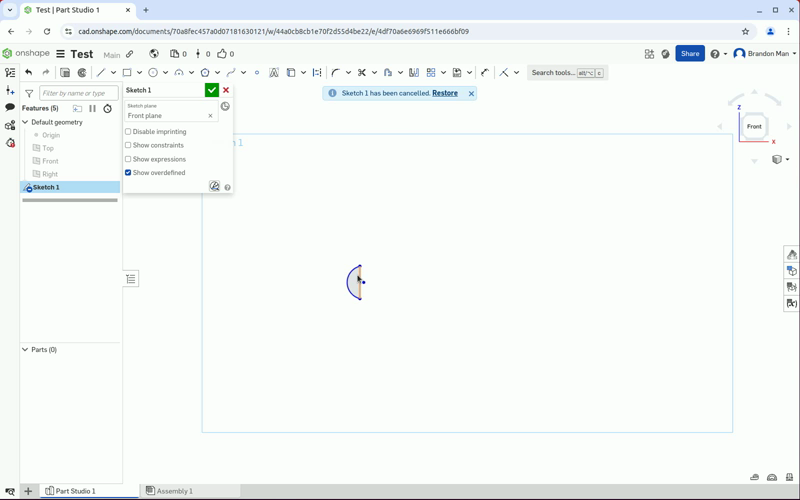
scroll(6)
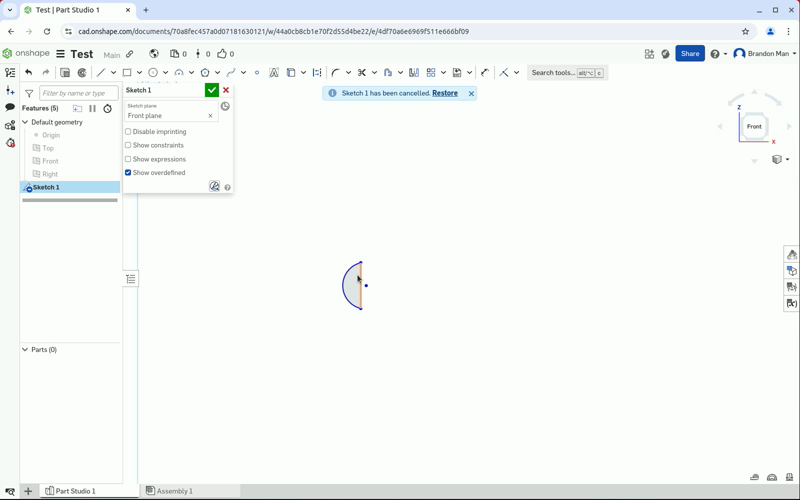
scroll(6)
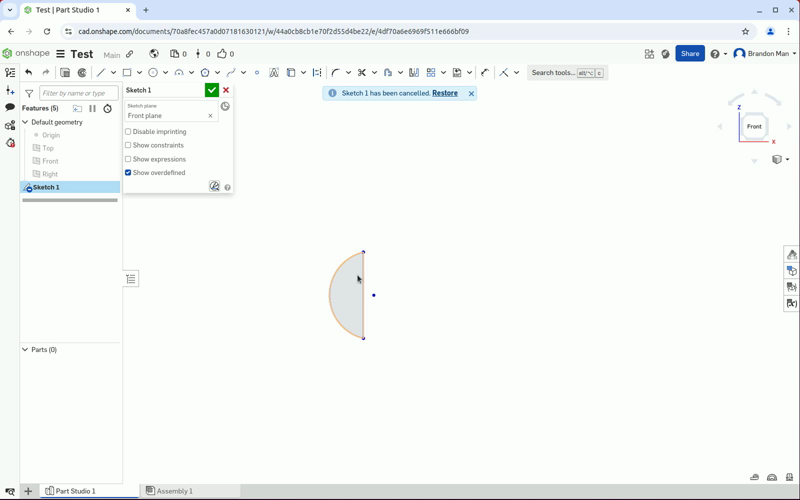
scroll(6)
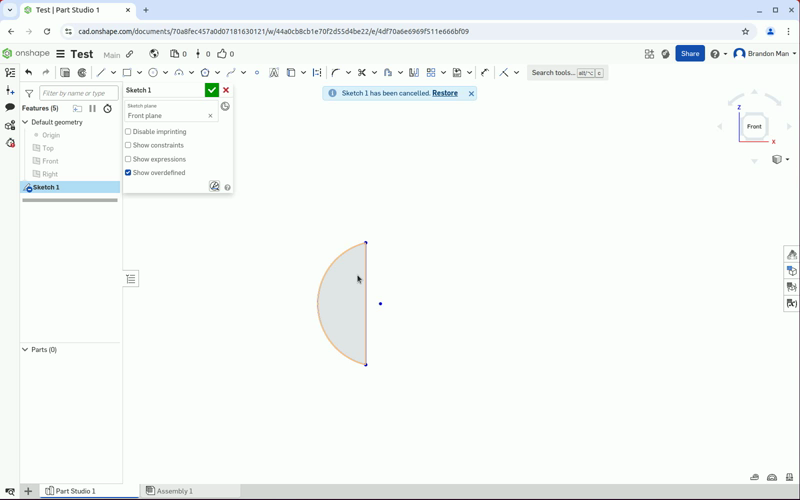
scroll(6)
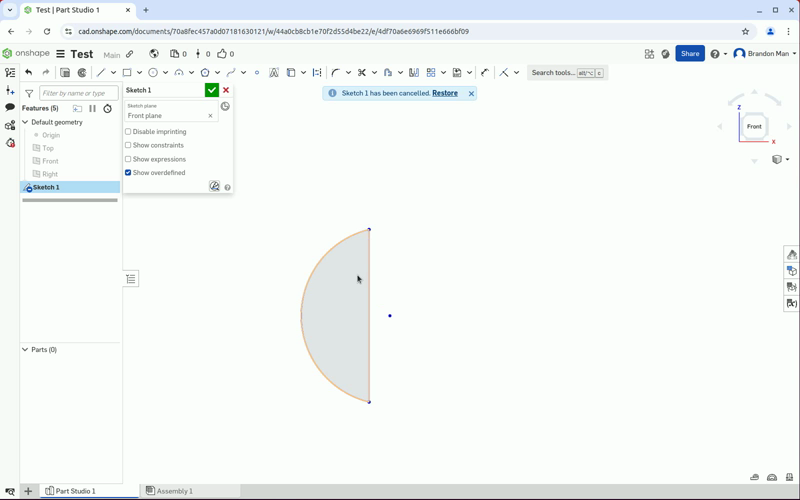
scroll(6)
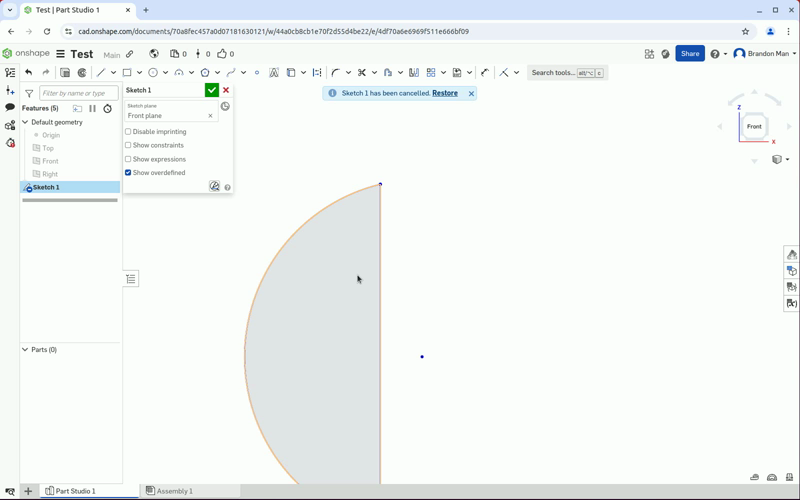
click(357, 274)
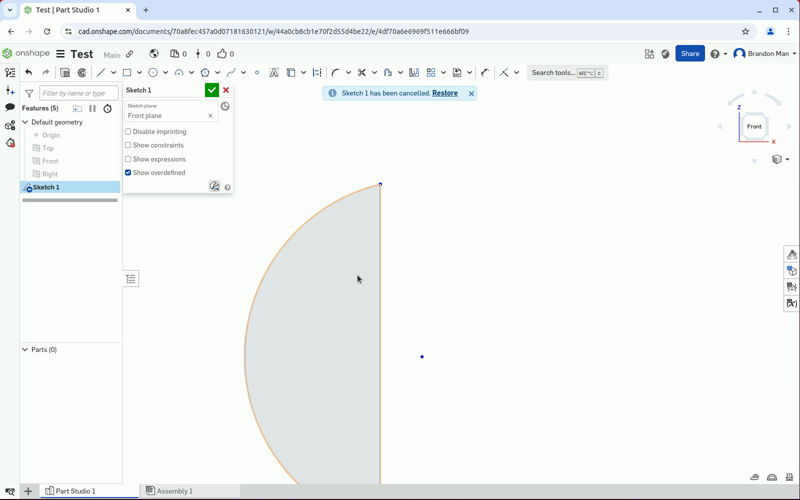
scroll(-6)
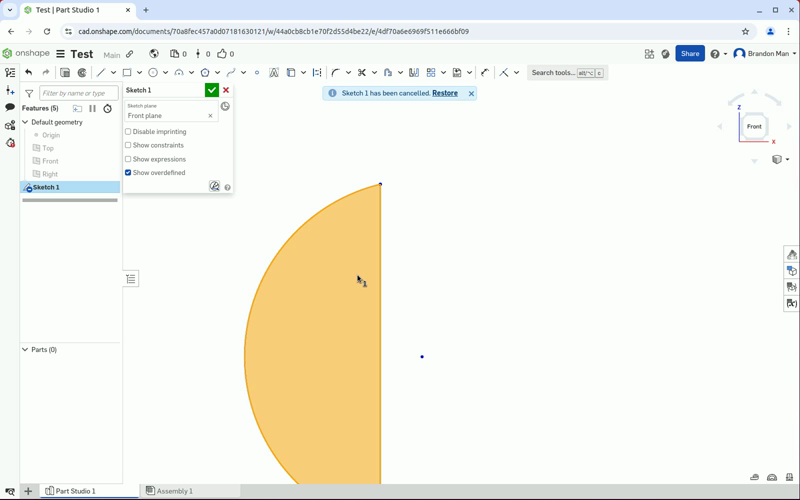
scroll(-6)
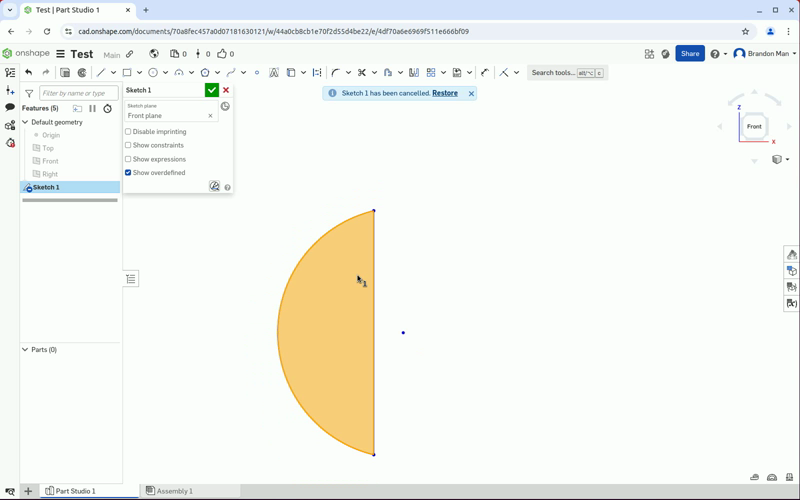
scroll(-6)
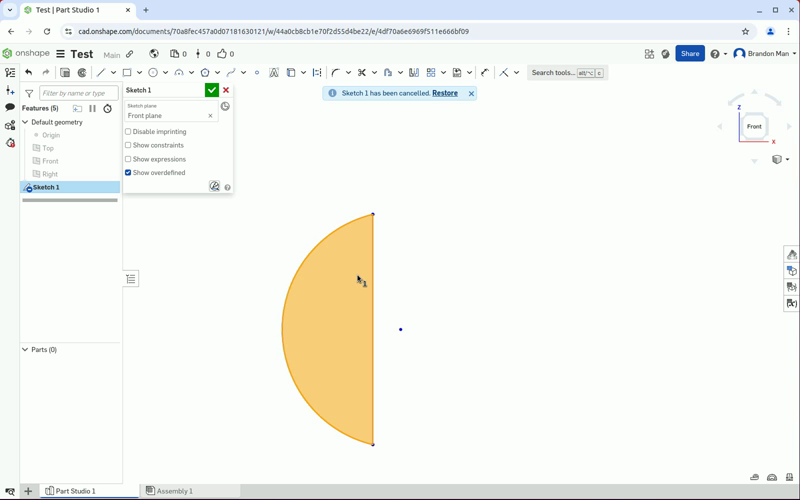
scroll(-6)
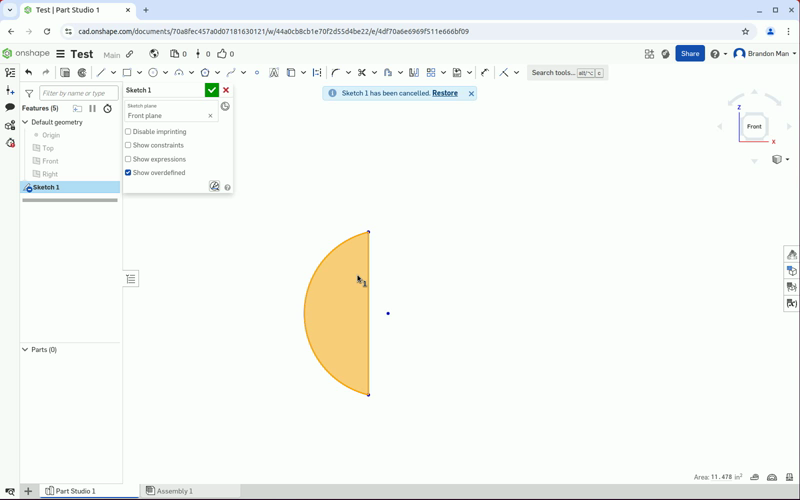
scroll(-6)
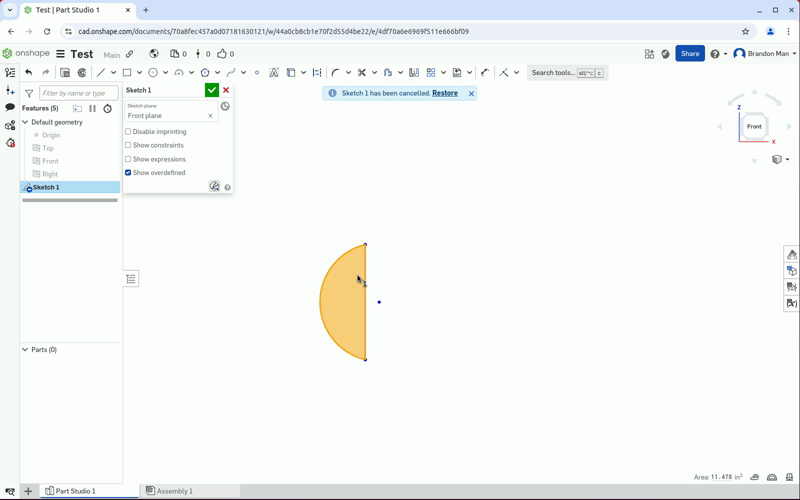
scroll(-6)
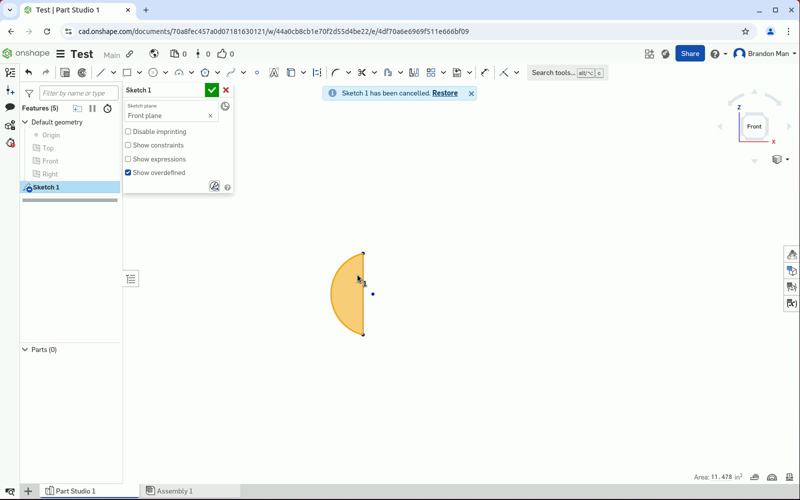
scroll(-6)
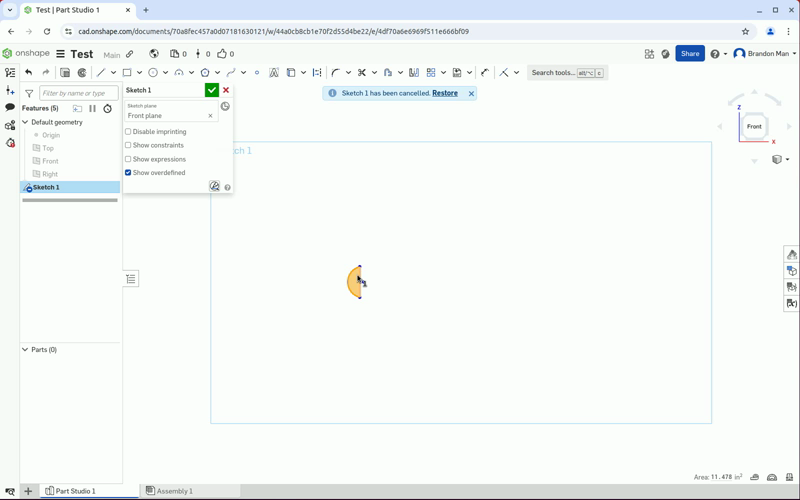
mouse_move(73, 352)
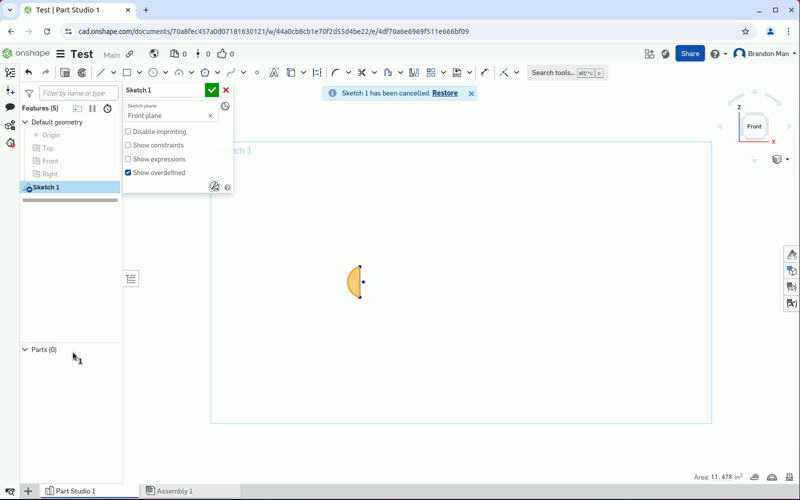
key(shift+y)
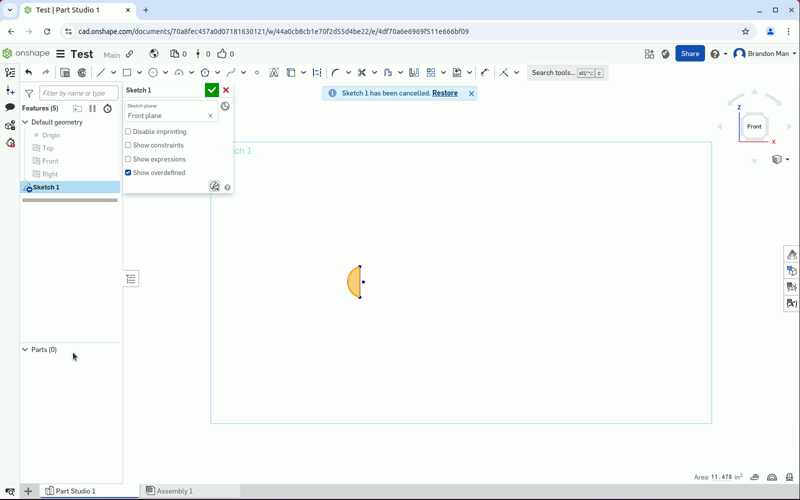
key(shift+e)
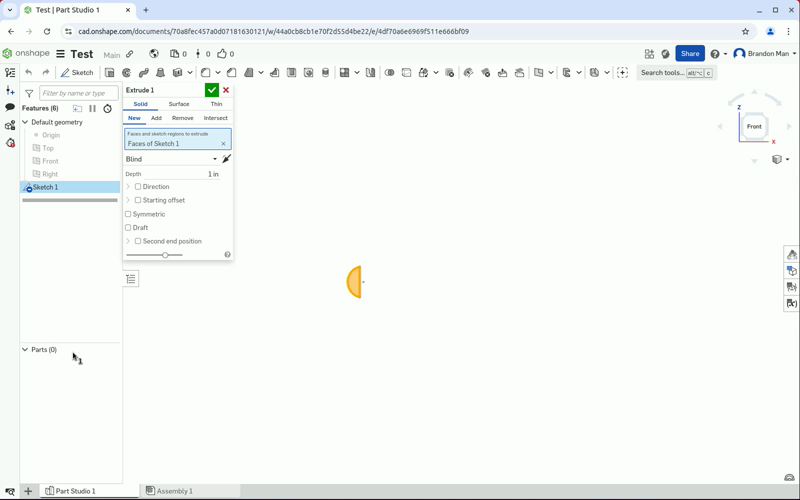
mouse_move(143, 106)
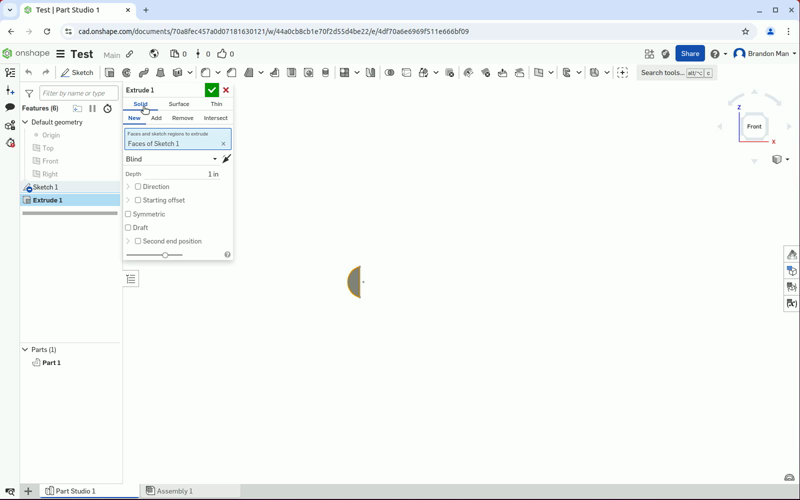
click(143, 106)
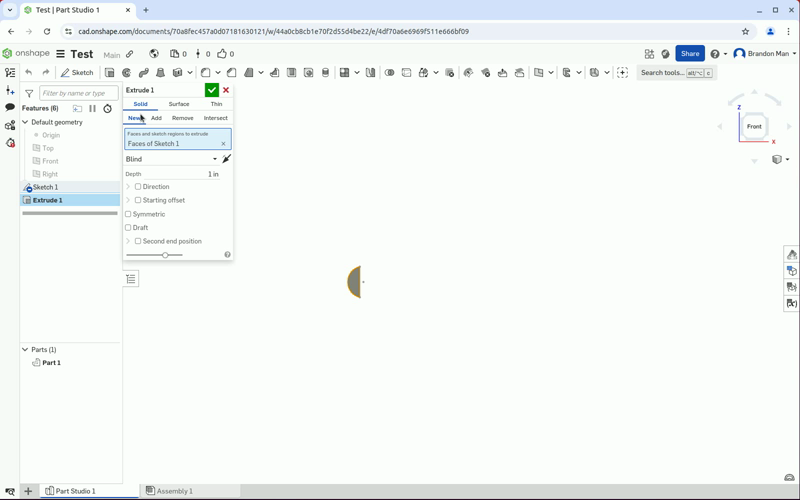
mouse_move(137, 120)
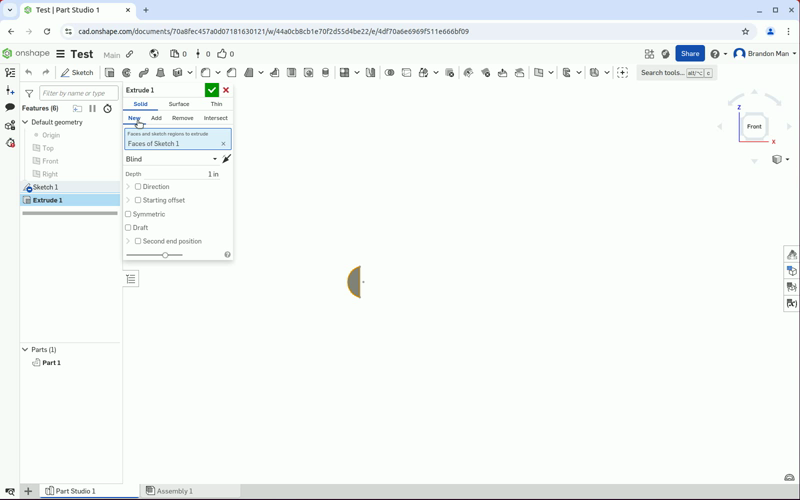
click(137, 120)
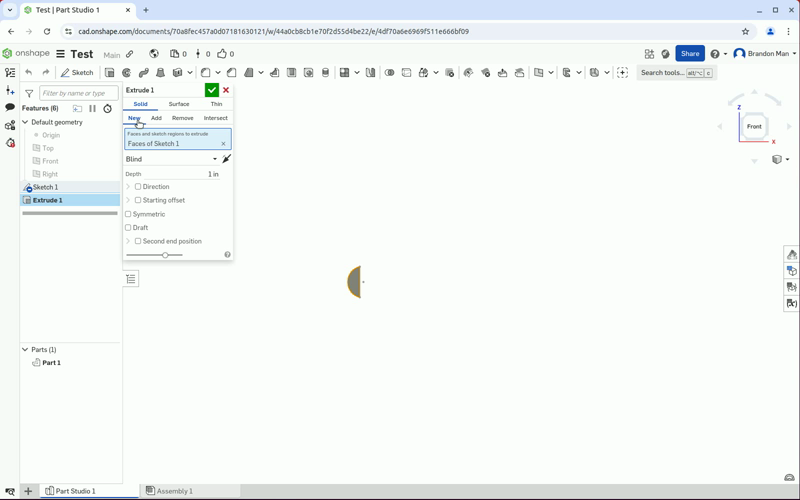
key(tab, 4)
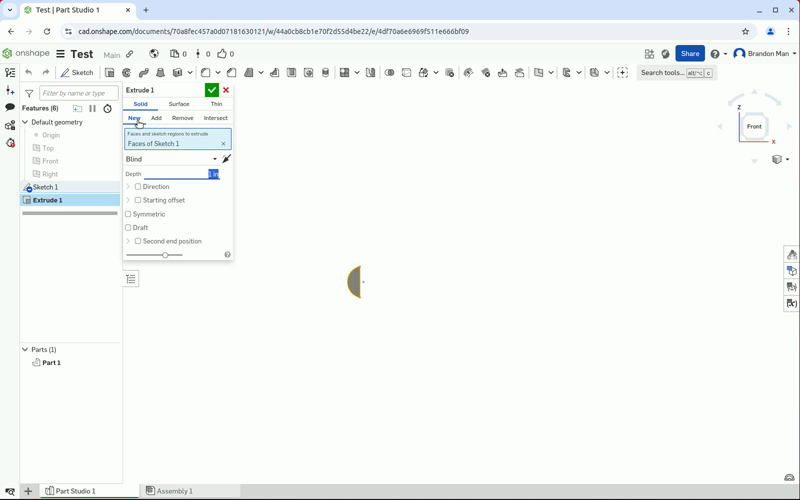
text(10.11)
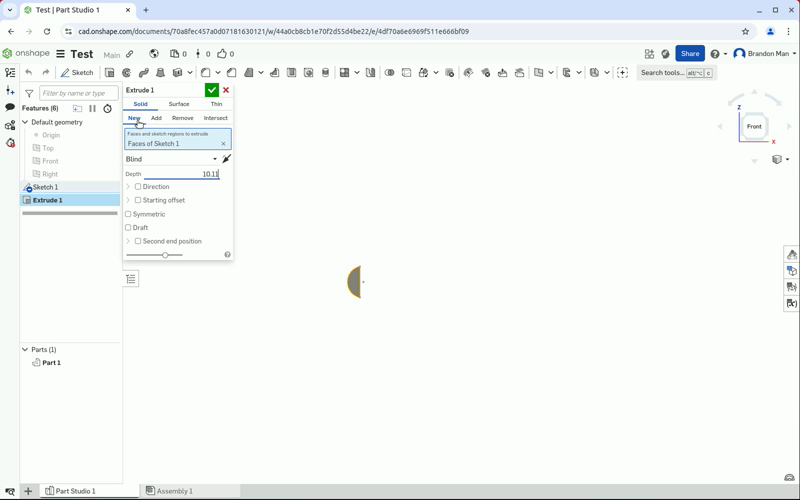
key(enter)
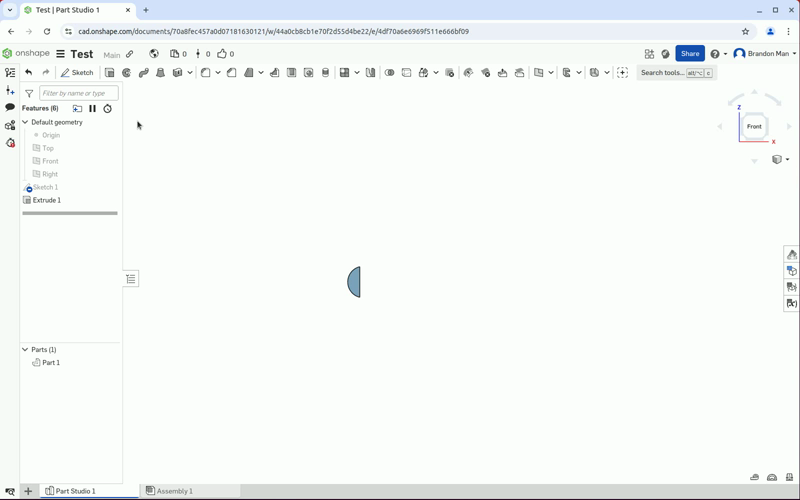
key(shift+h)
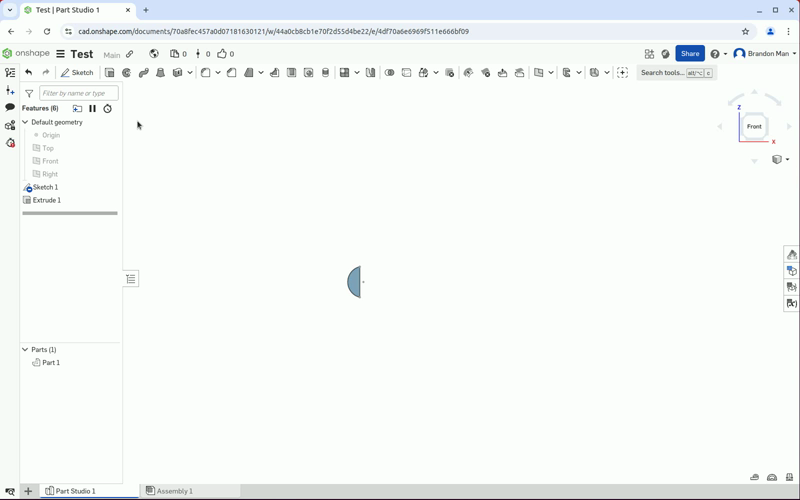
key(shift+h)
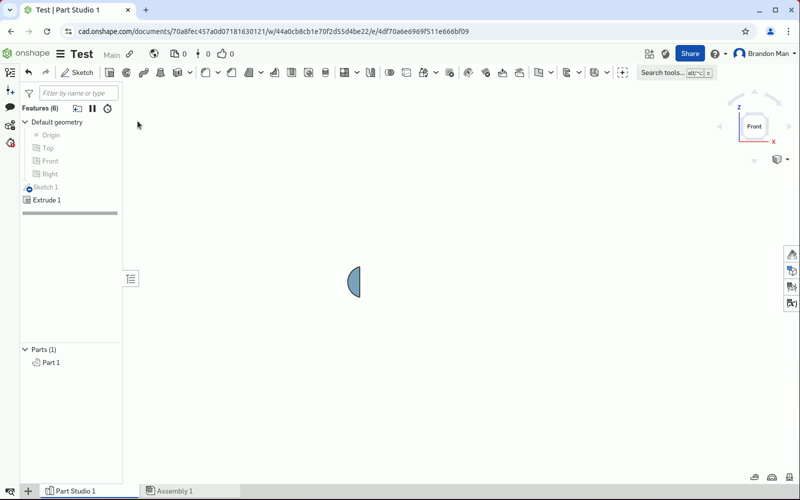
mouse_move(73, 189)
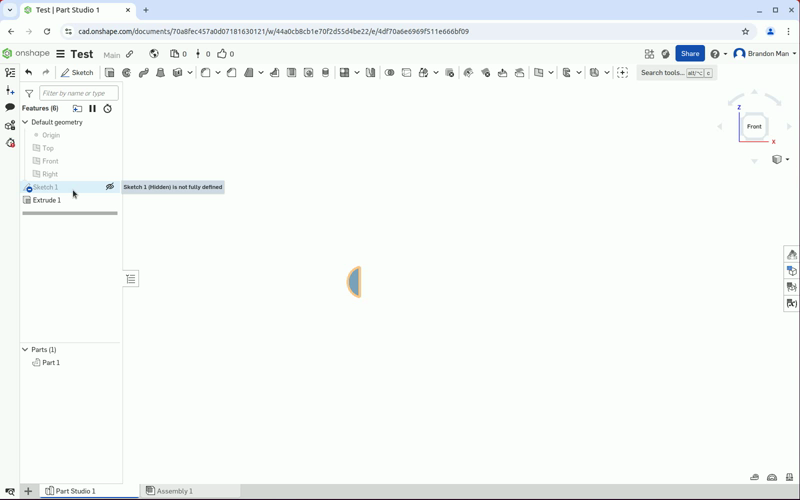
click(73, 189)
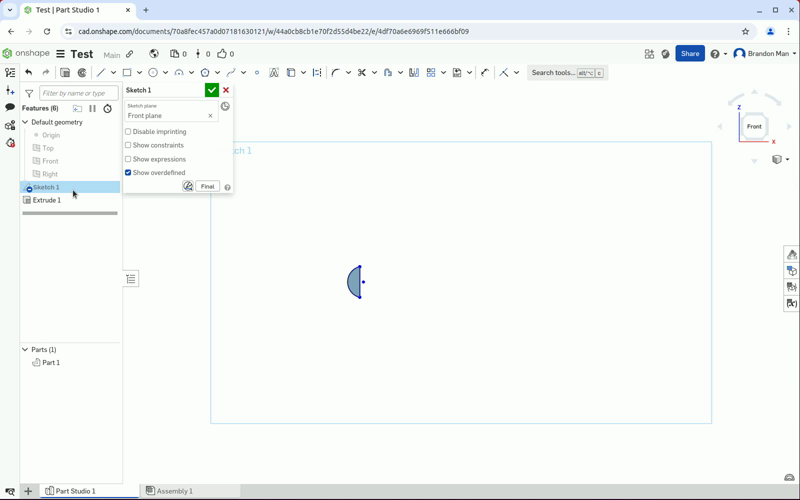
mouse_move(229, 92)
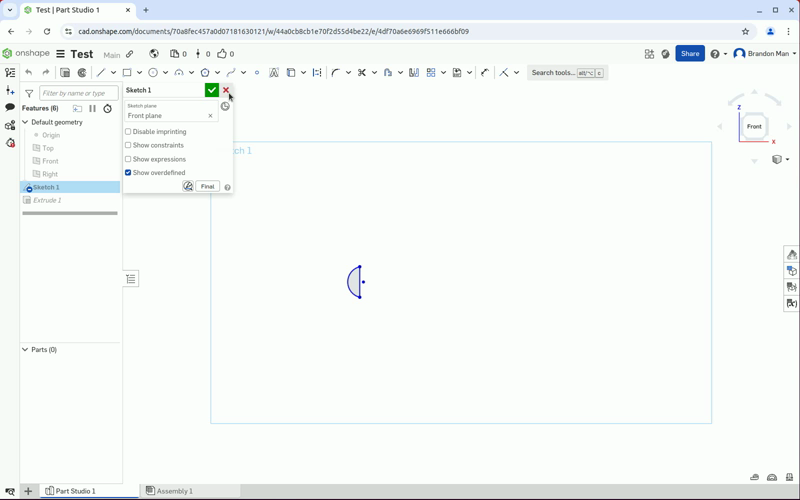
click(229, 92)
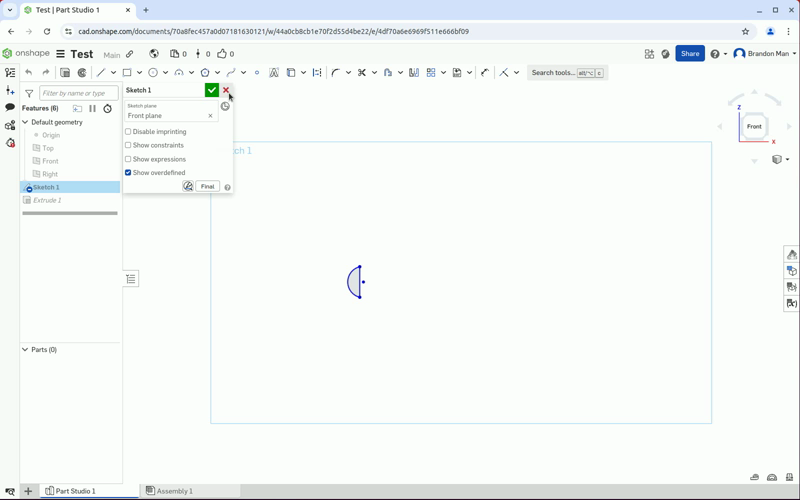
key(shift+s)
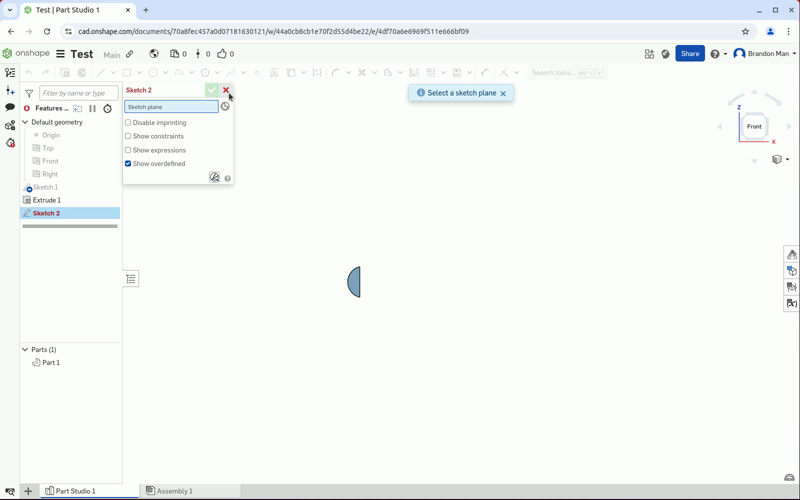
mouse_move(73, 163)
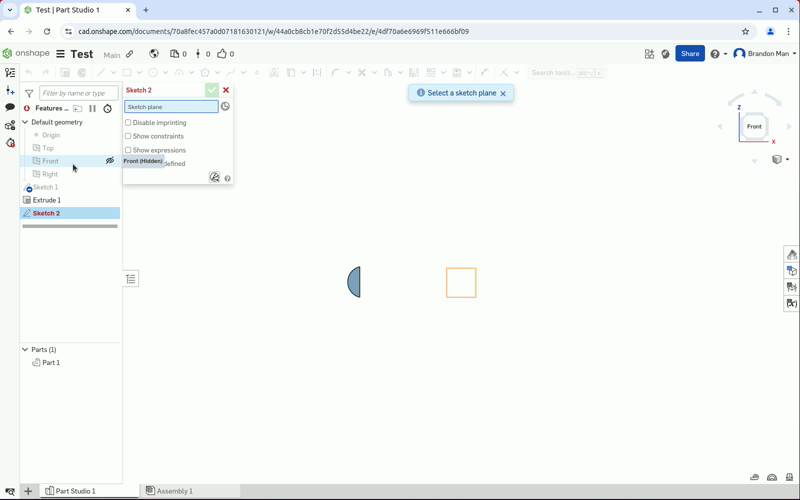
click(73, 163)
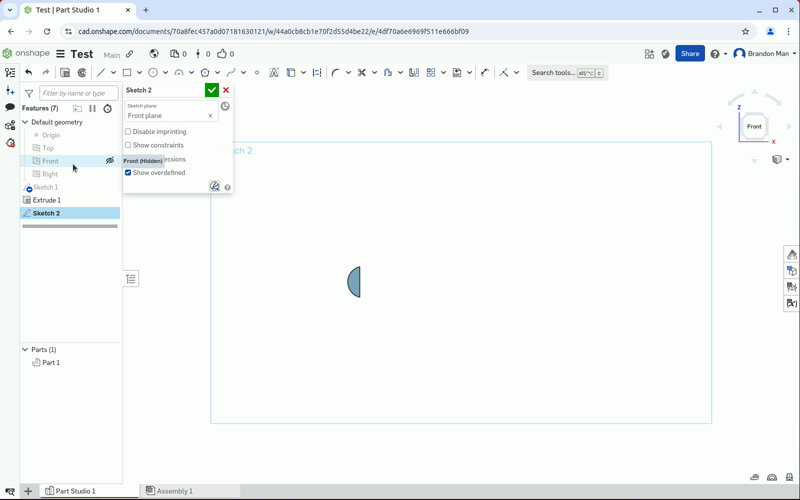
mouse_move(73, 352)
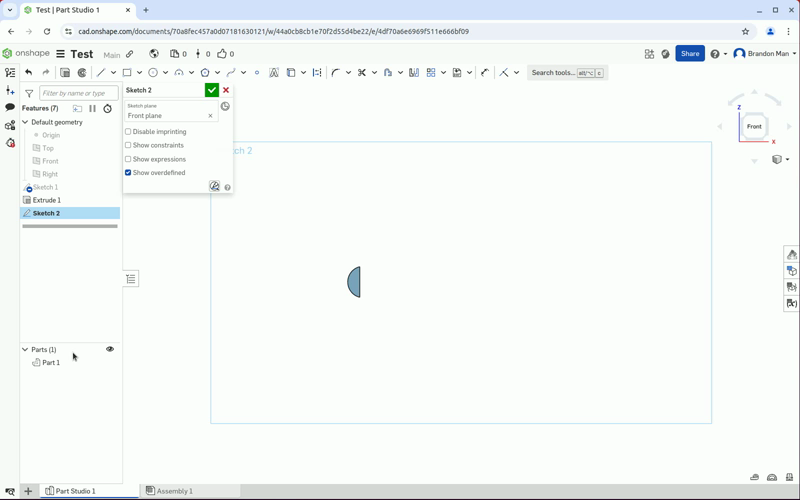
key(y)
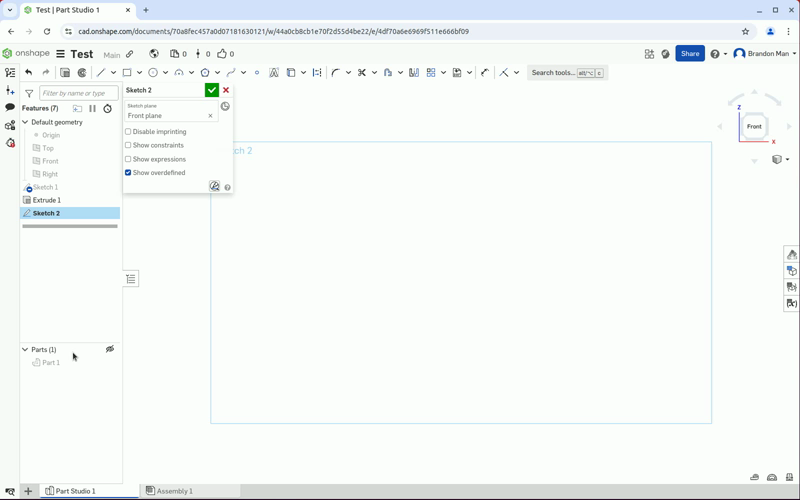
key(a)
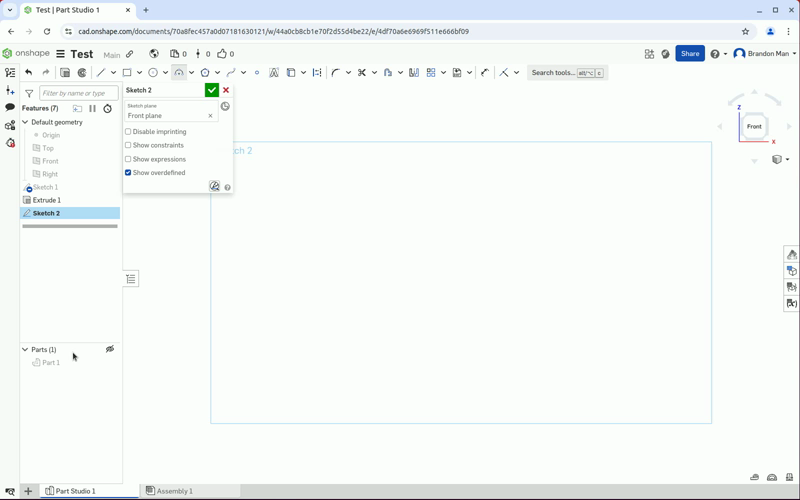
key_down(shift)
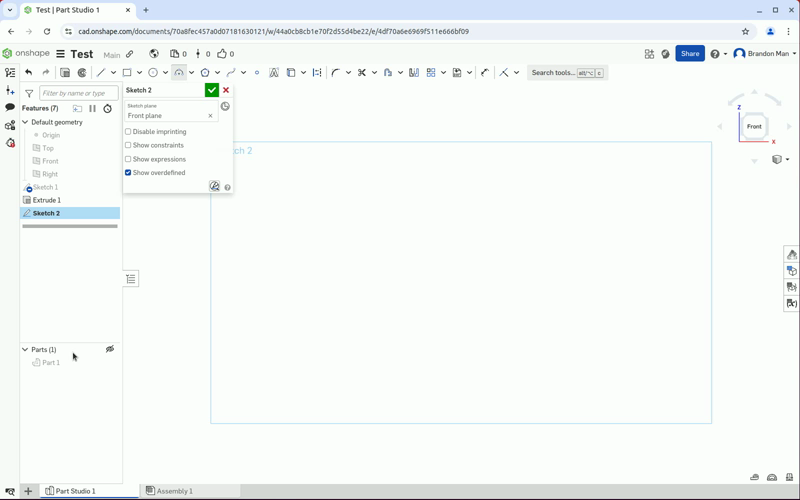
mouse_move(553, 297)
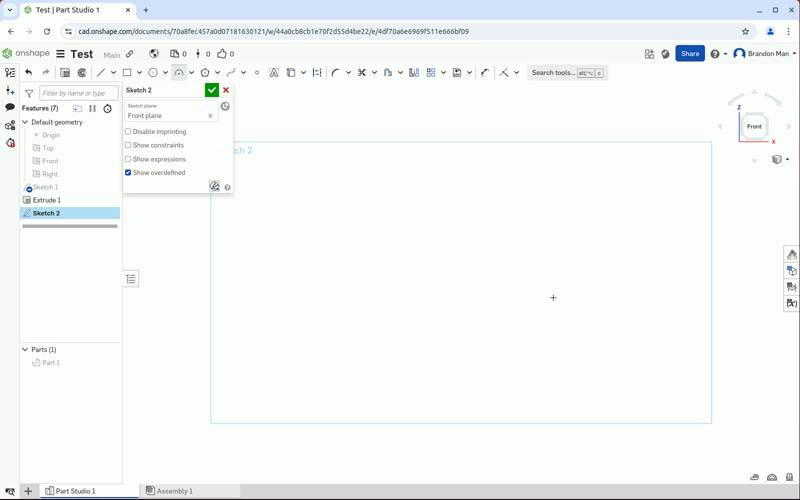
click(553, 297)
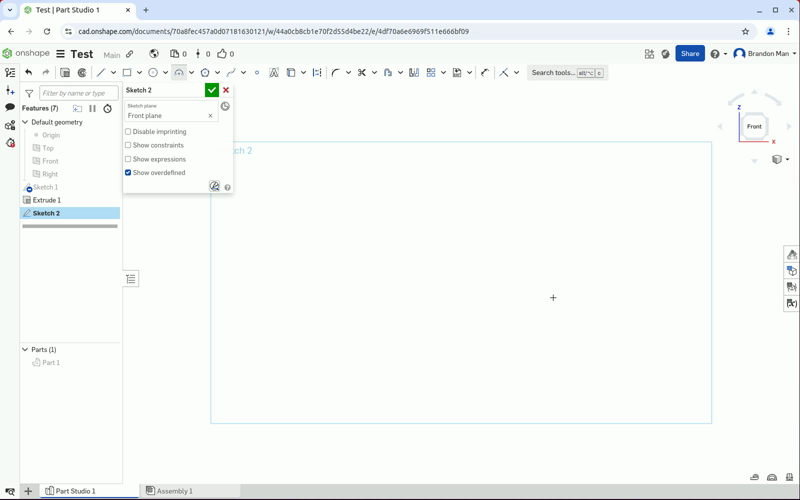
key_up(shift)
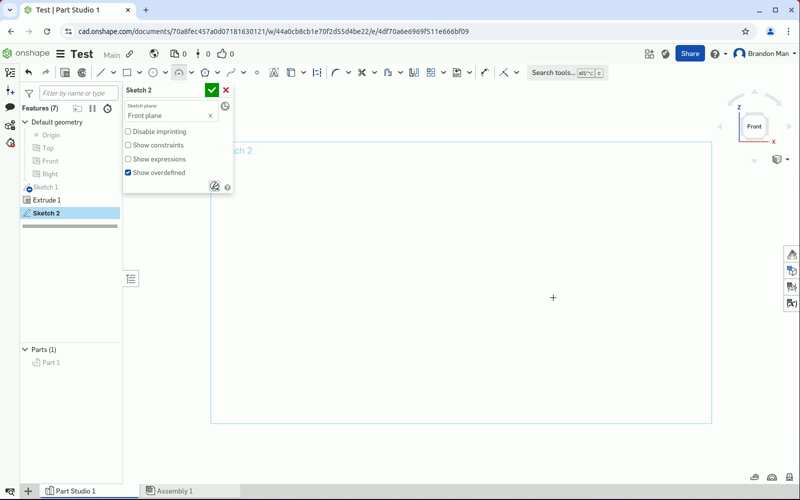
key_down(shift)
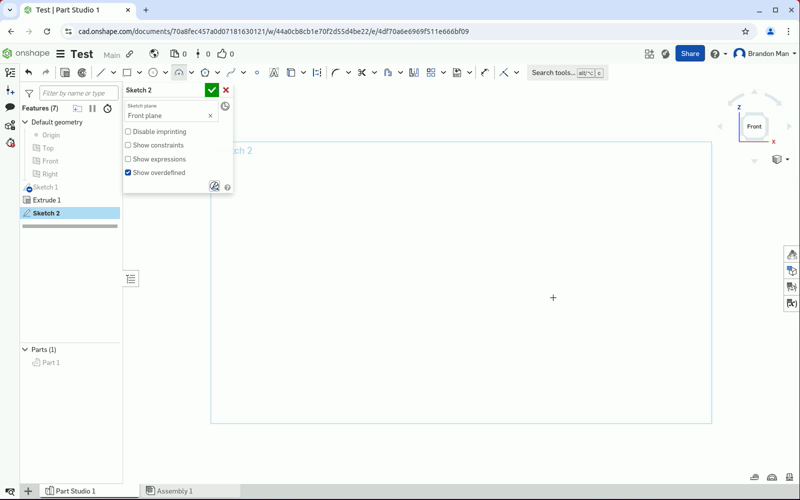
mouse_move(553, 266)
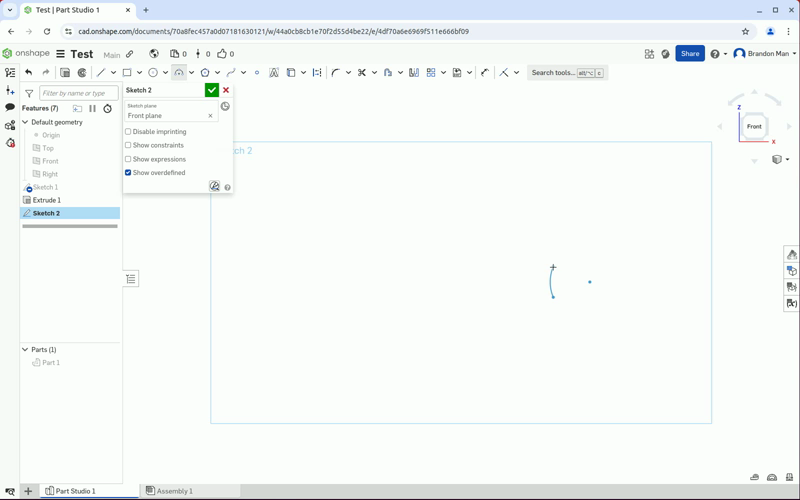
click(553, 266)
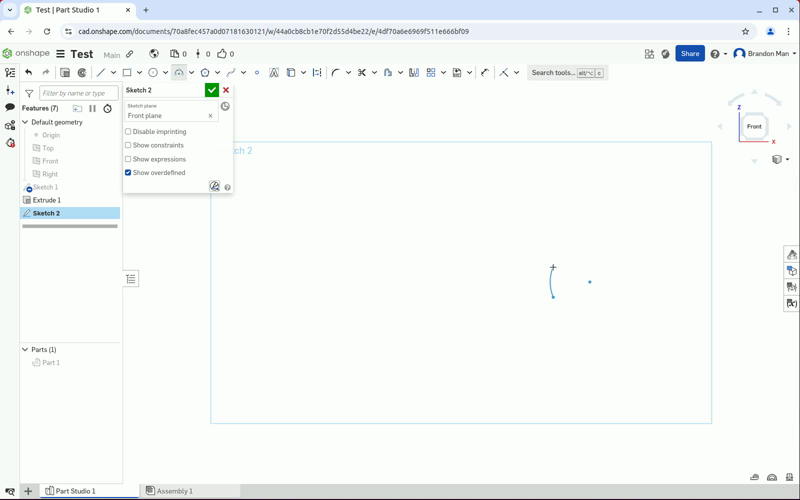
mouse_move(563, 282)
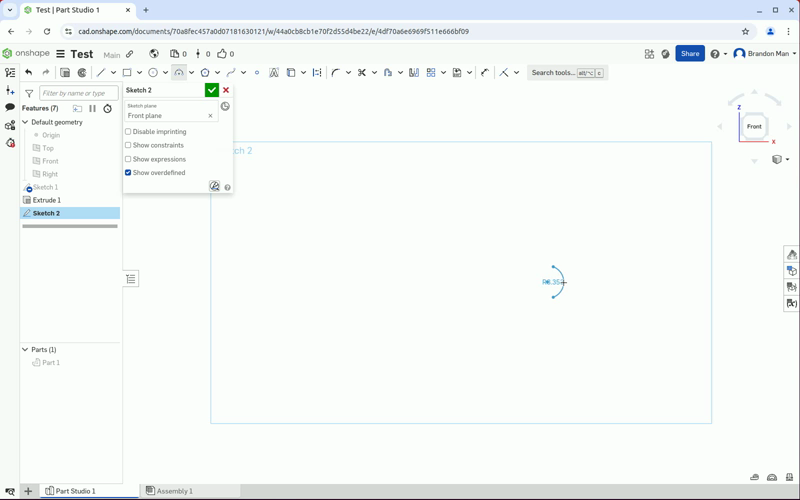
click(563, 282)
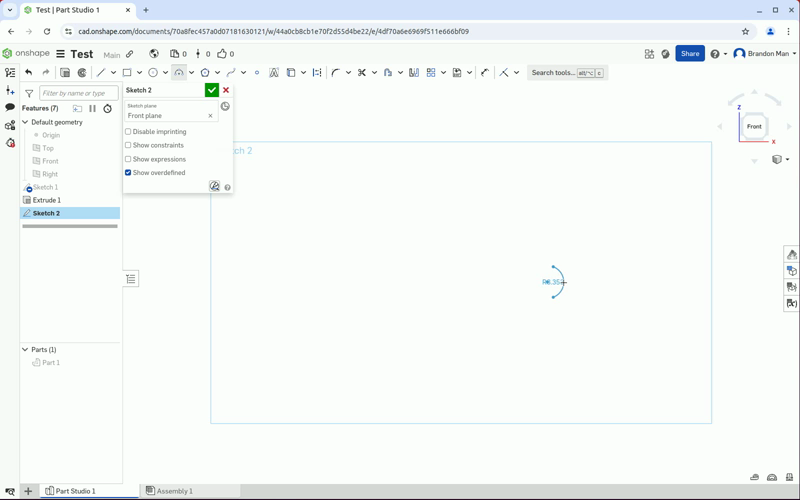
key_up(shift)
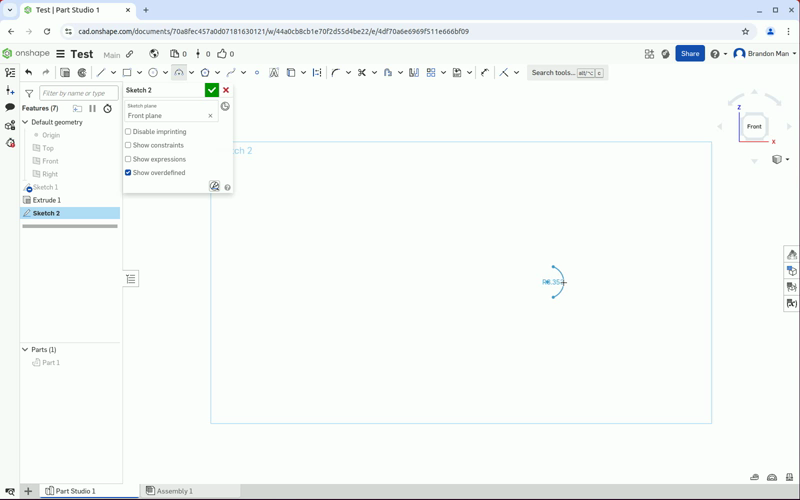
key(esc)
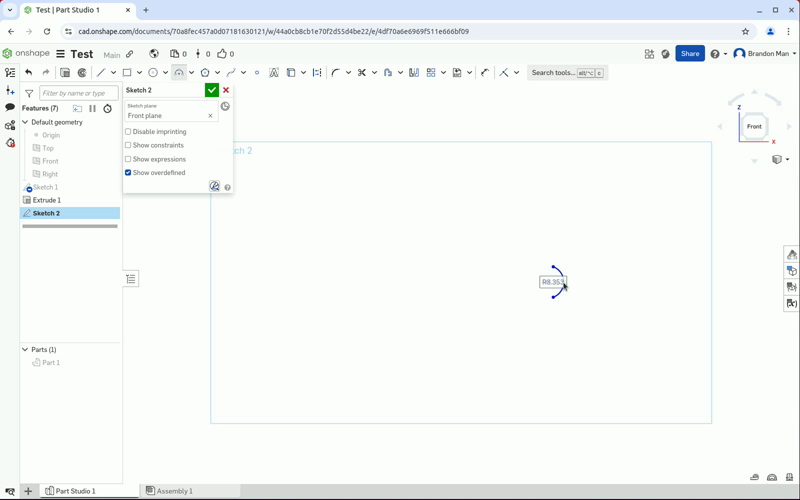
key(l)
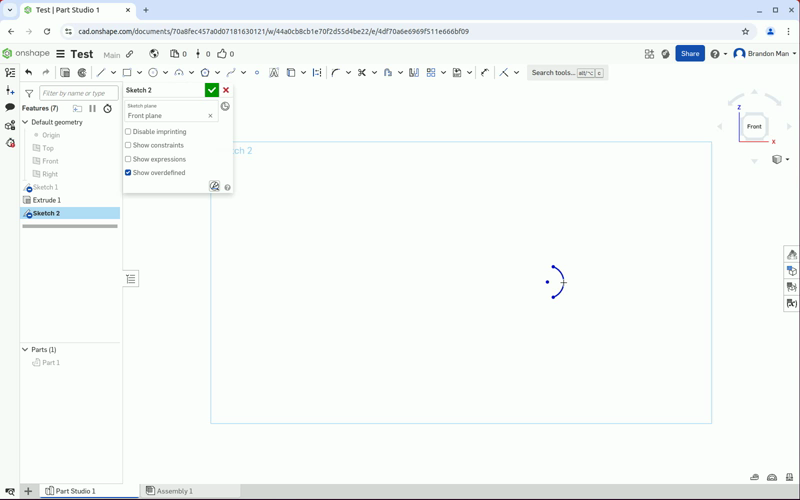
mouse_move(553, 266)
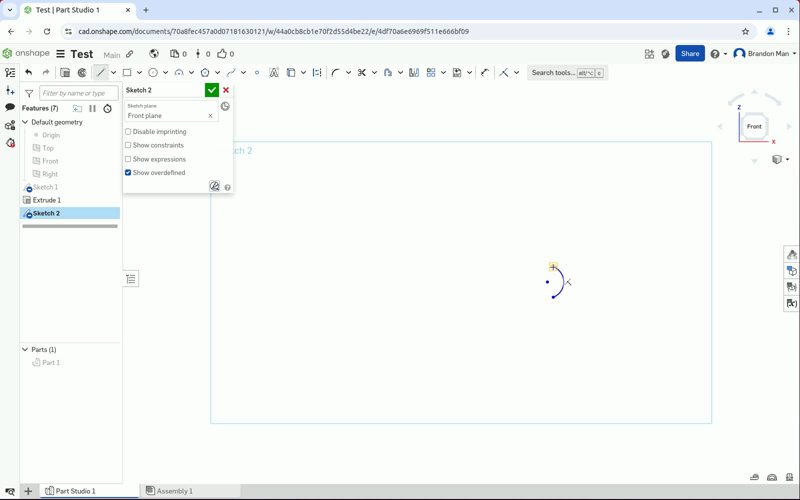
click(553, 266)
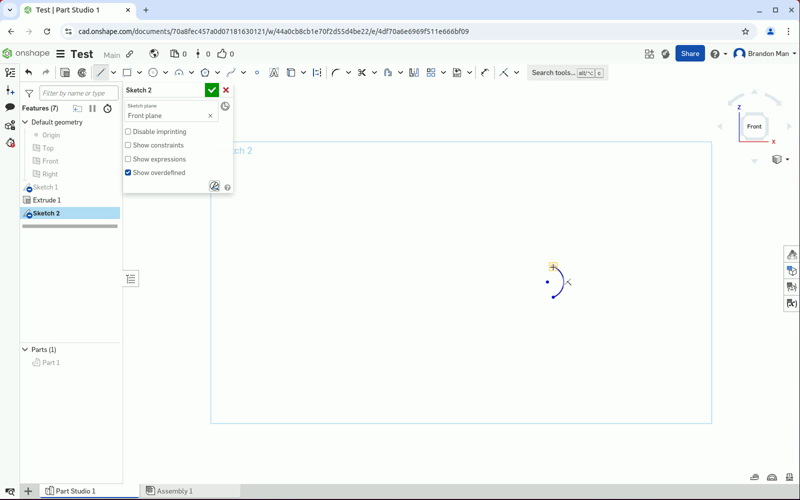
mouse_move(583, 266)
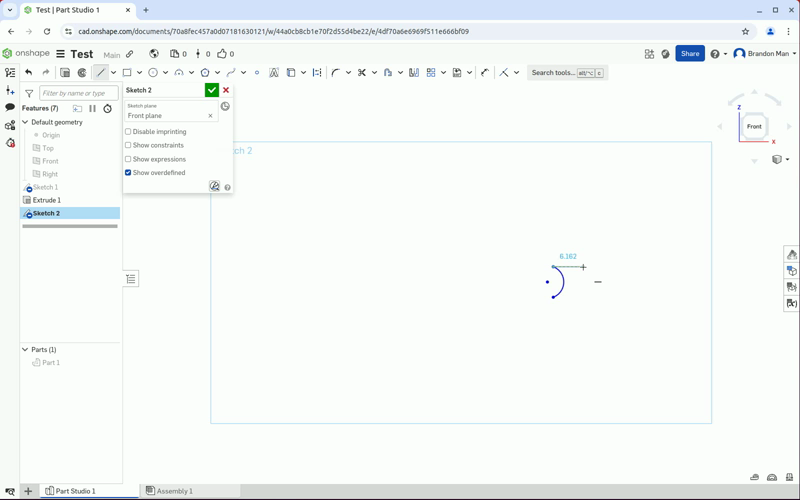
key_down(shift)
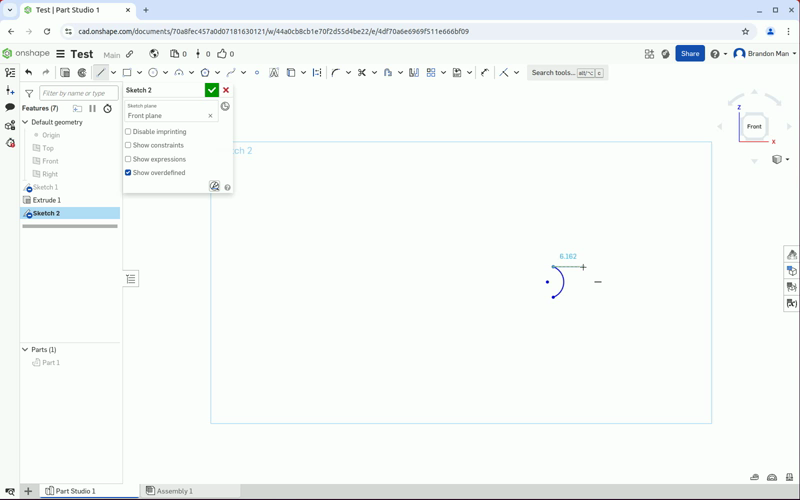
mouse_move(553, 297)
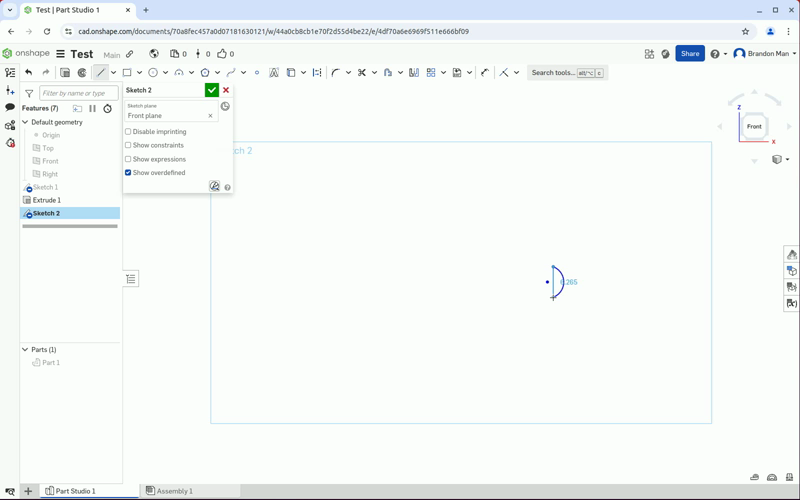
key_up(shift)
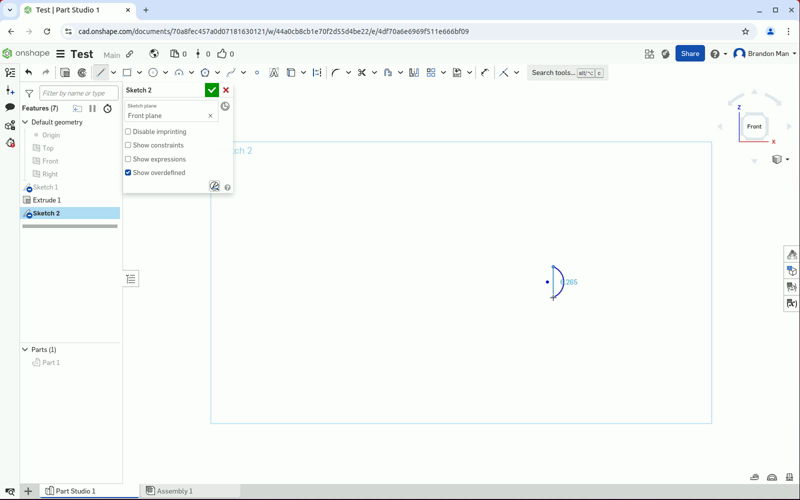
click(553, 297)
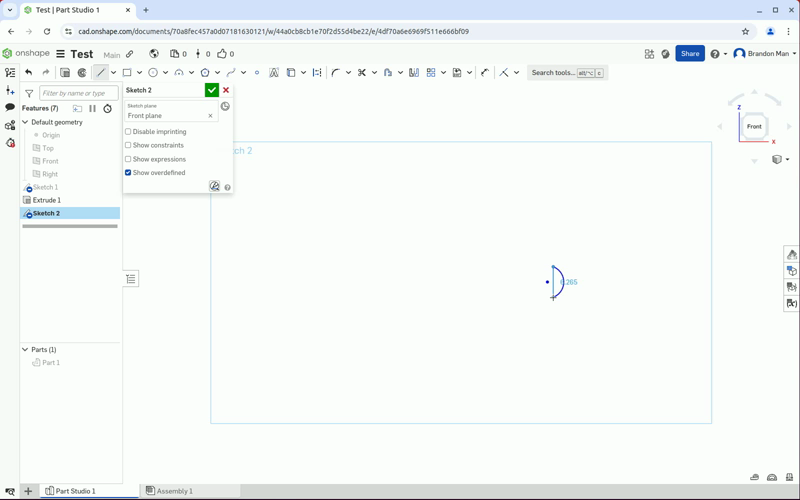
key(esc)
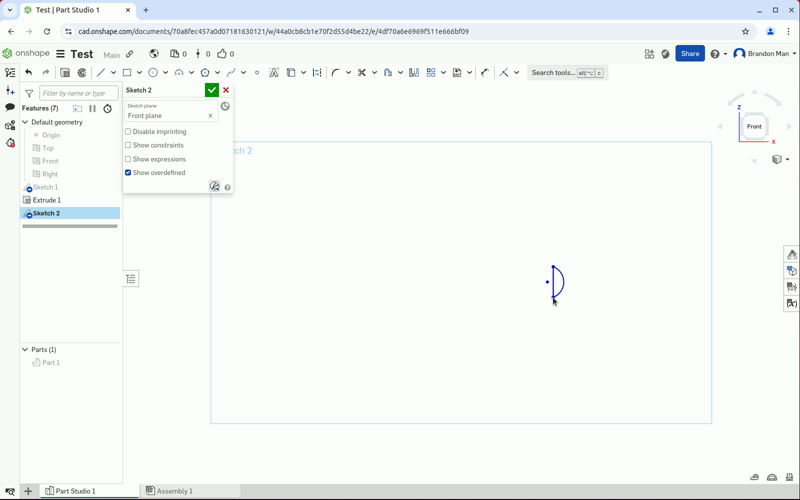
mouse_move(554, 292)
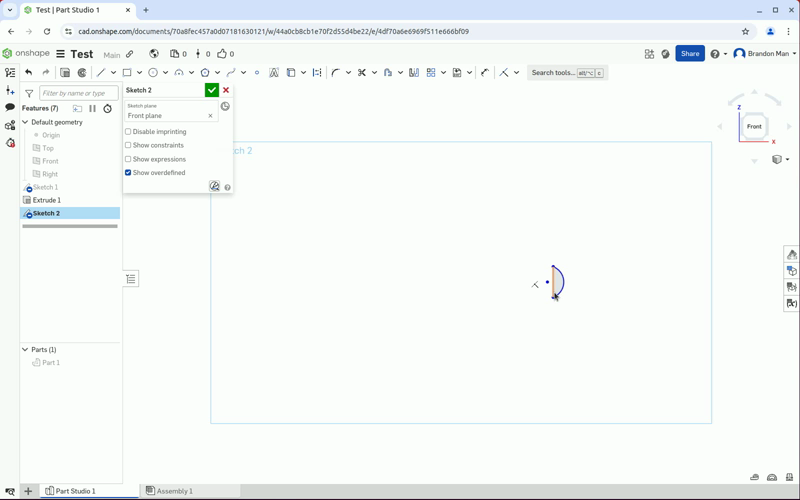
scroll(6)
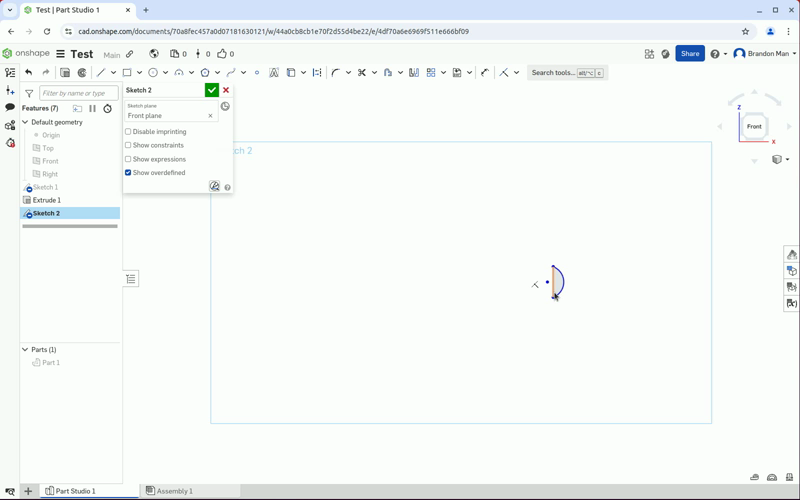
scroll(6)
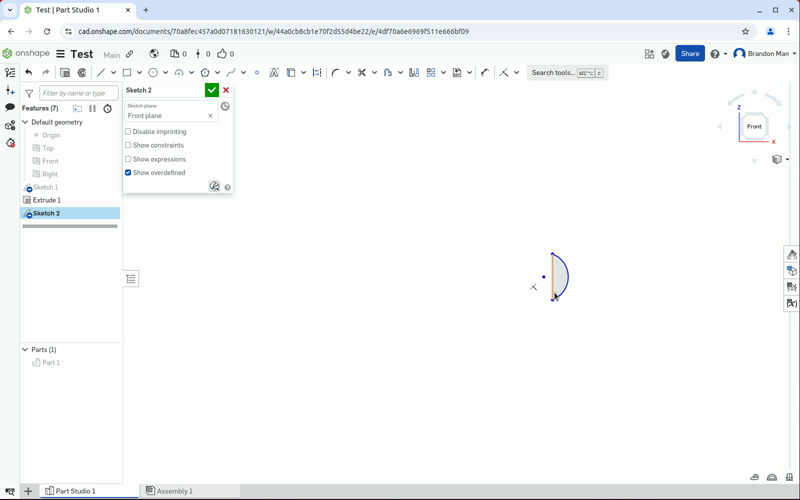
scroll(6)
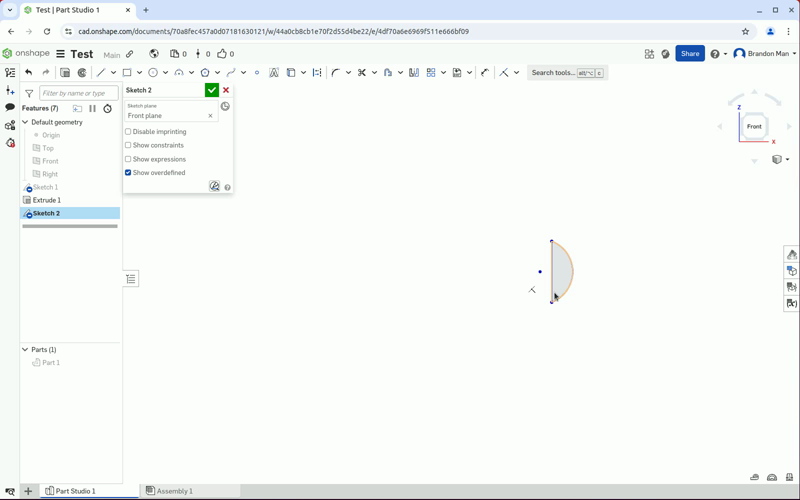
scroll(6)
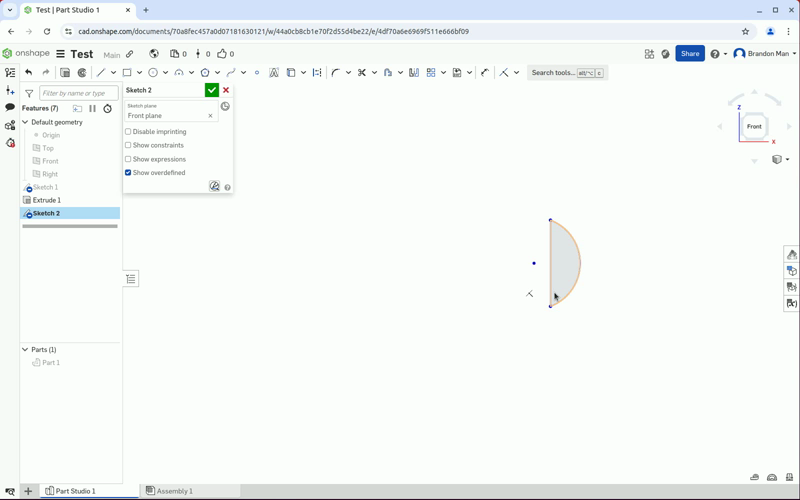
scroll(6)
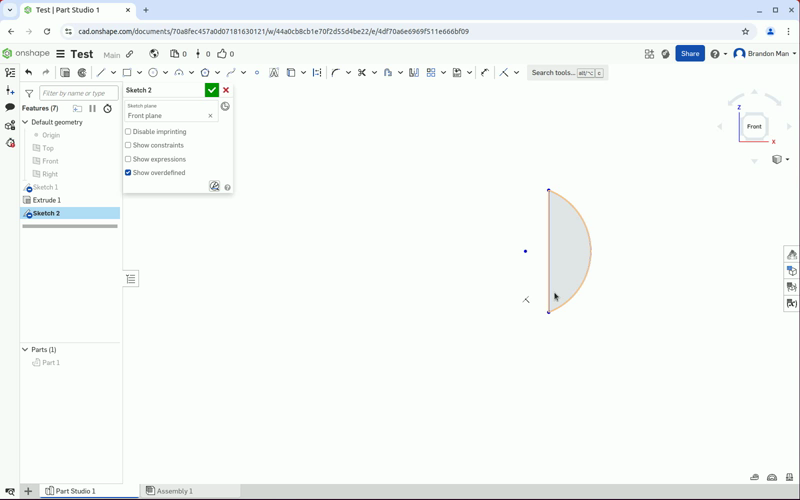
scroll(6)
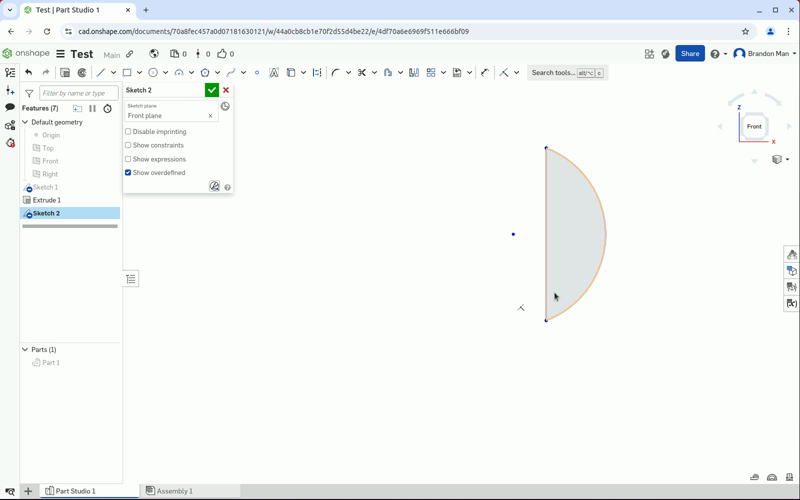
scroll(6)
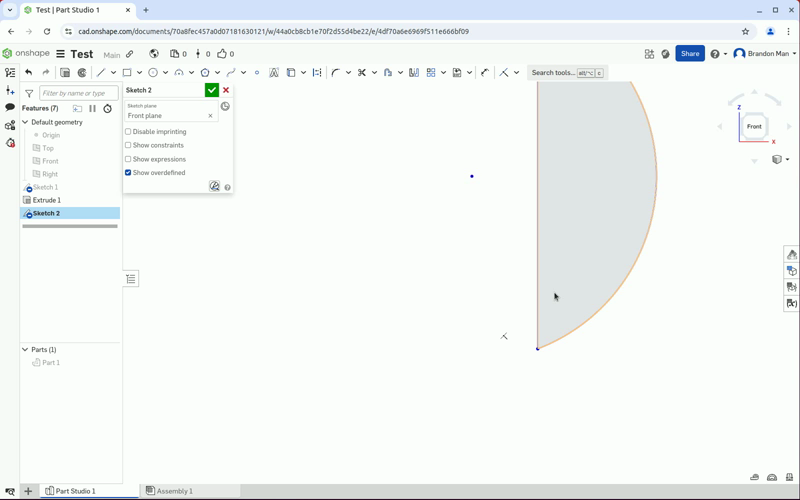
click(554, 292)
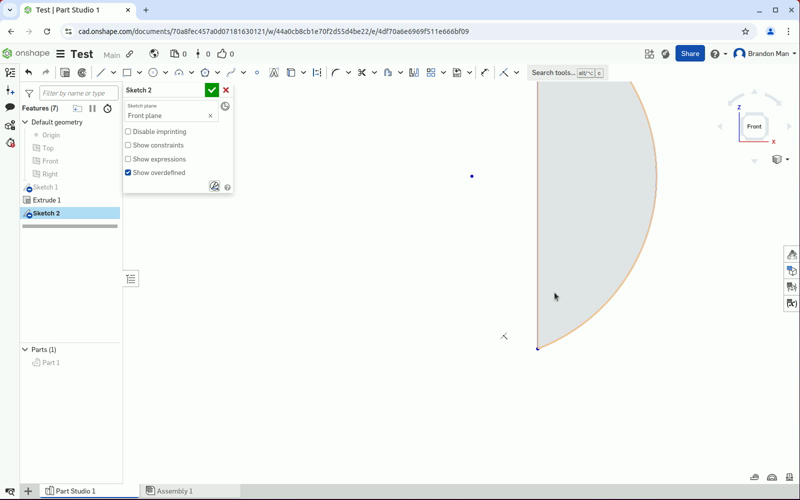
scroll(-6)
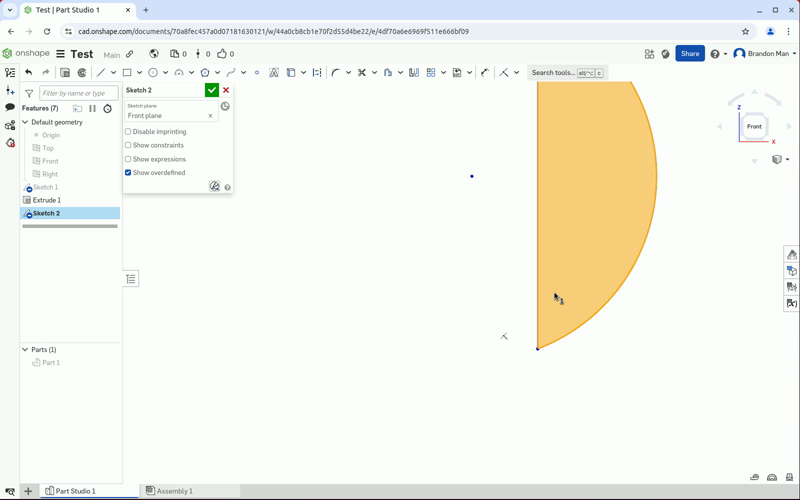
scroll(-6)
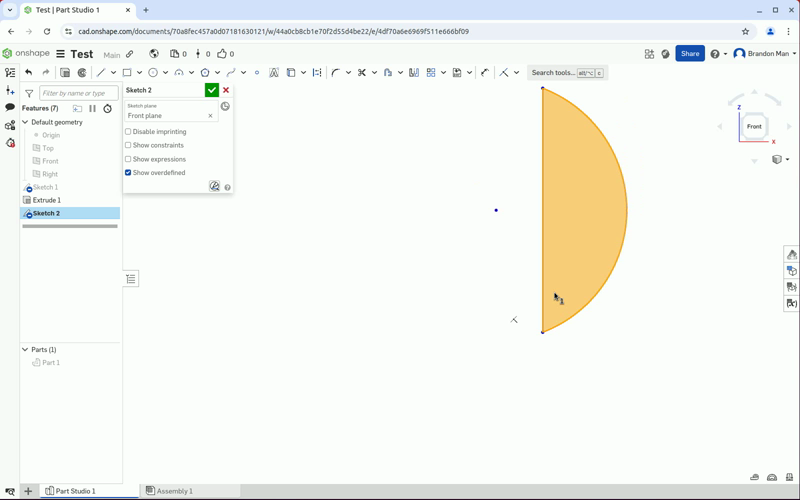
scroll(-6)
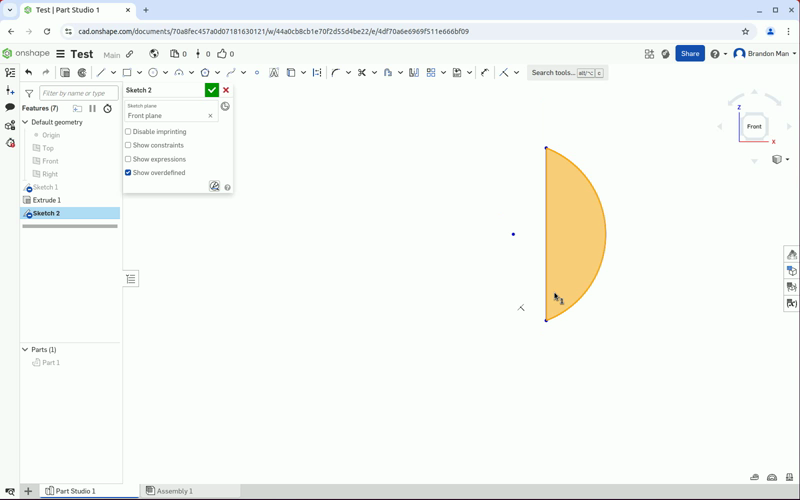
scroll(-6)
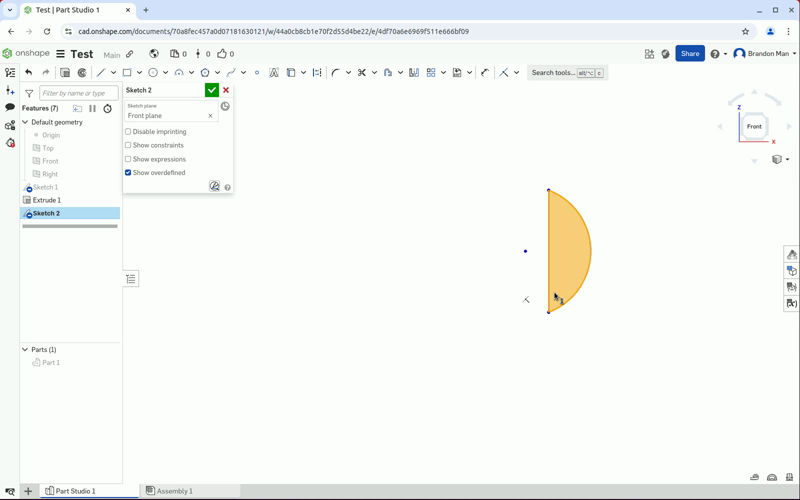
scroll(-6)
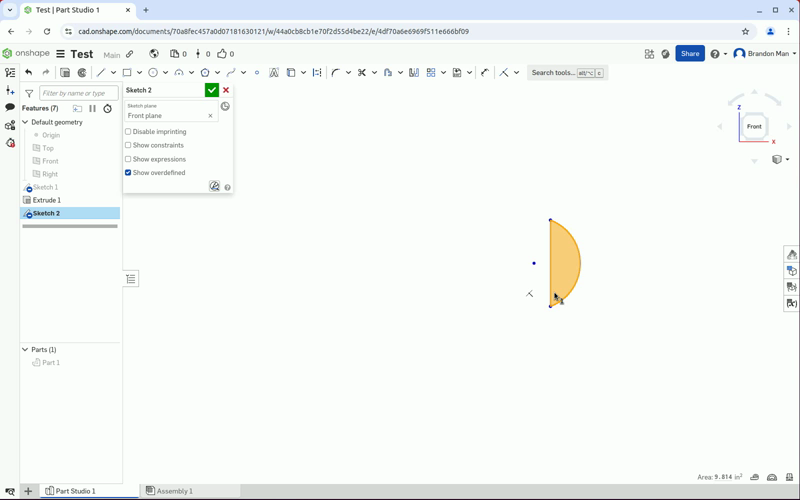
scroll(-6)
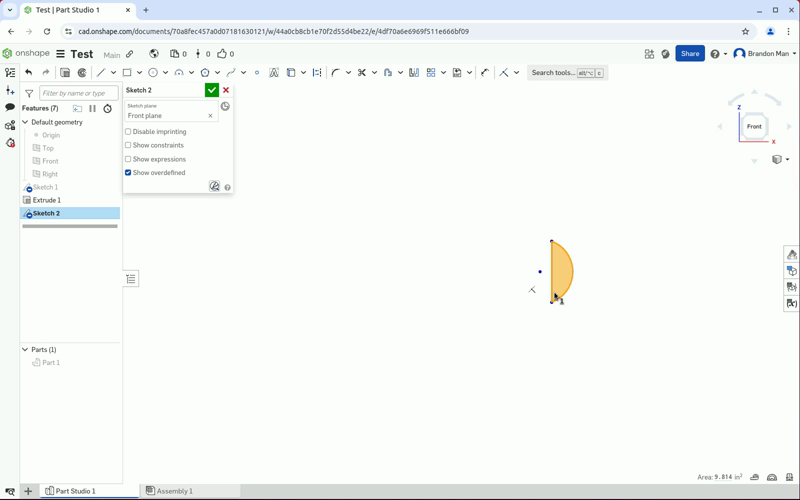
scroll(-6)
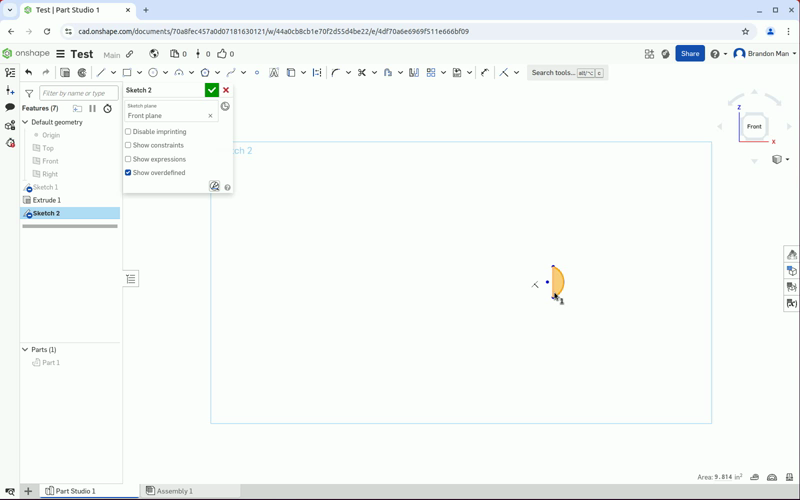
mouse_move(73, 352)
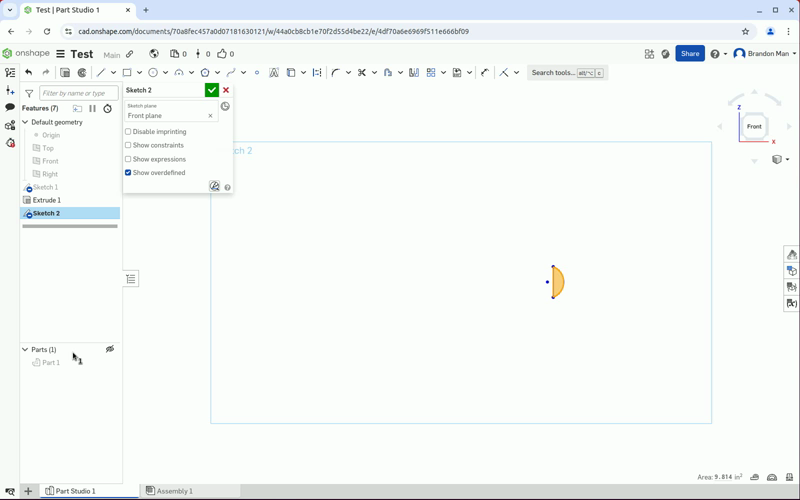
key(shift+y)
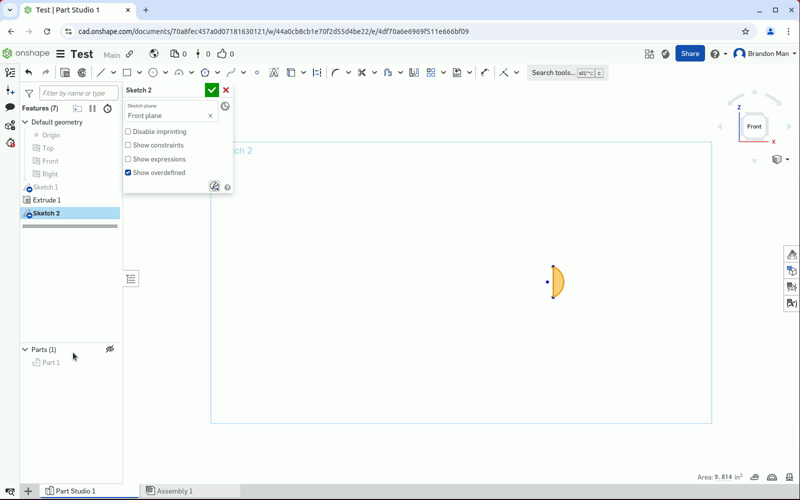
key(shift+e)
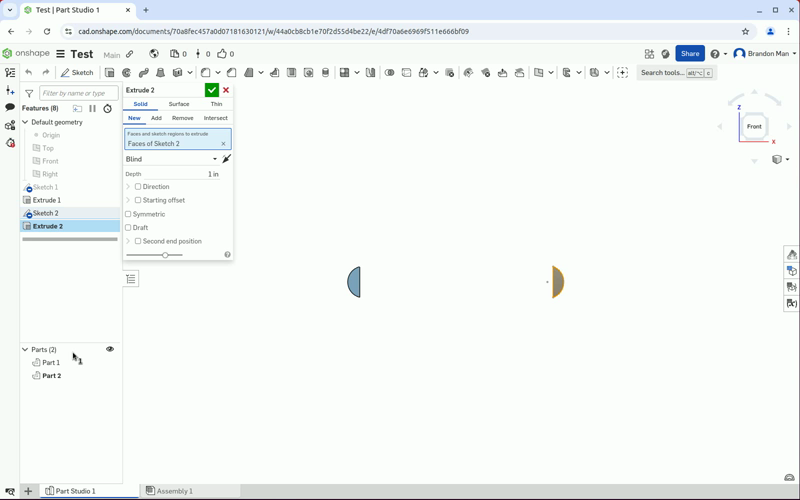
mouse_move(143, 106)
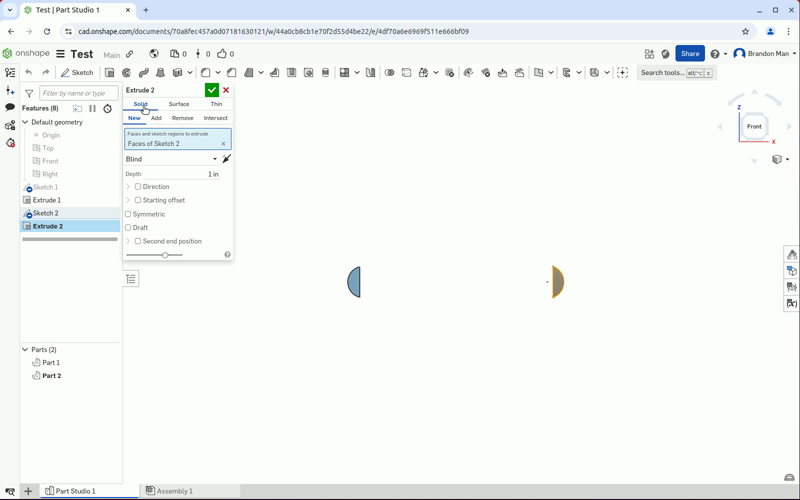
click(143, 106)
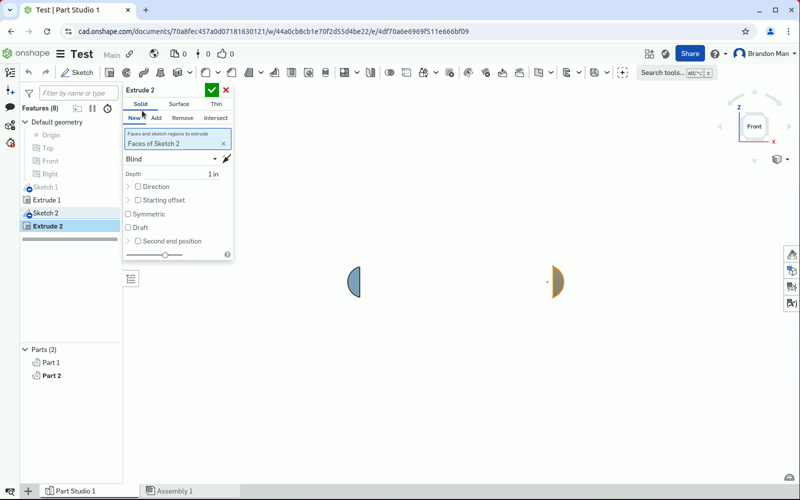
mouse_move(137, 120)
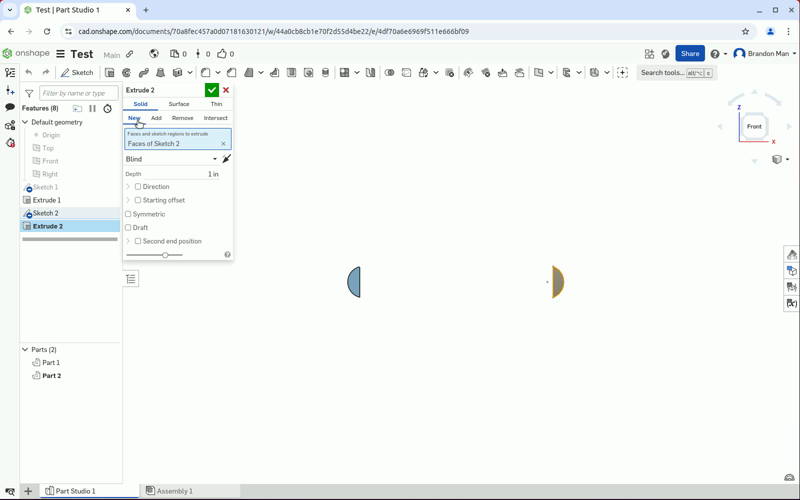
click(137, 120)
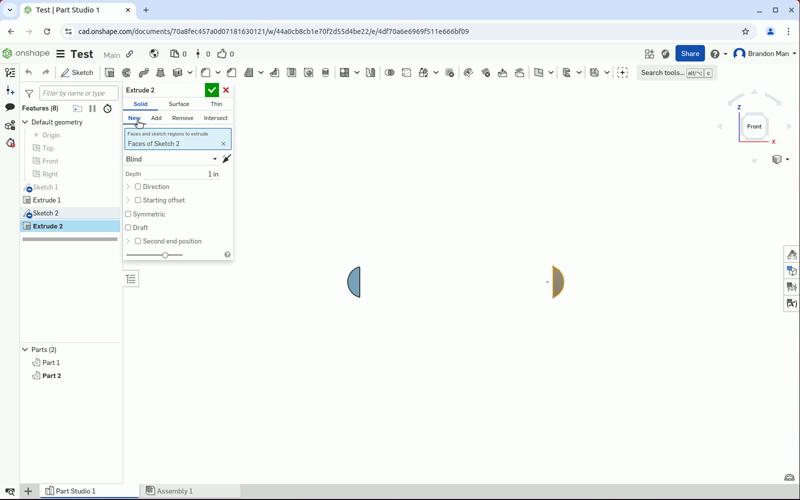
key(tab, 4)
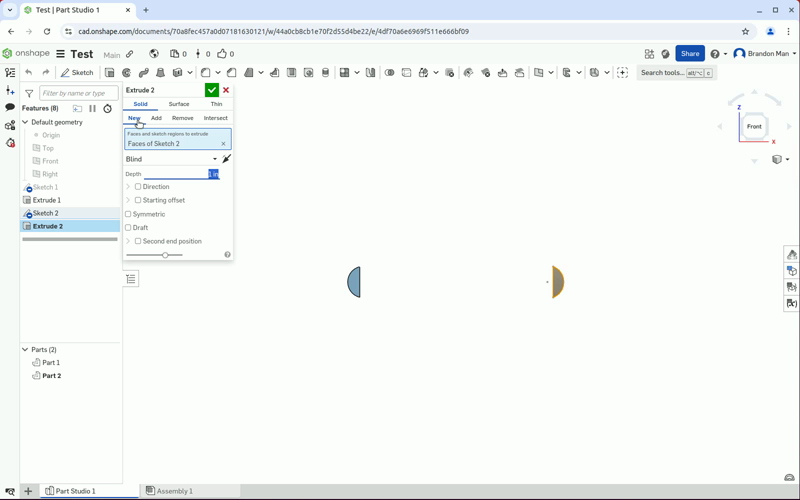
text(10.11)
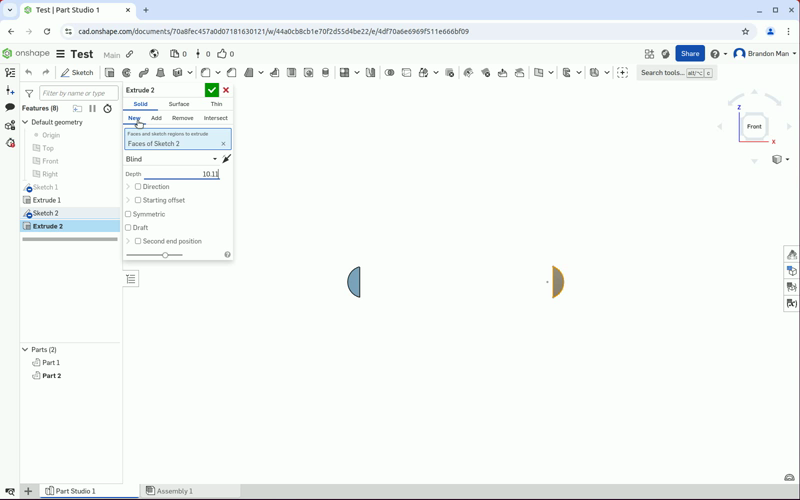
key(enter)
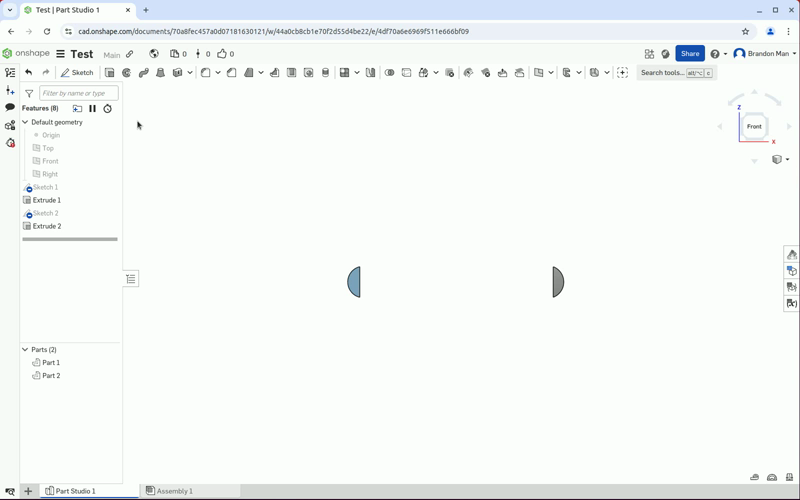
key(shift+h)
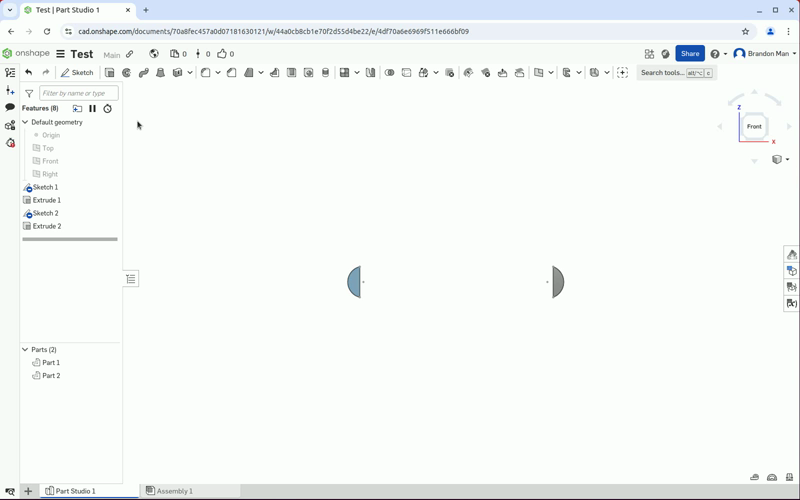
key(shift+h)
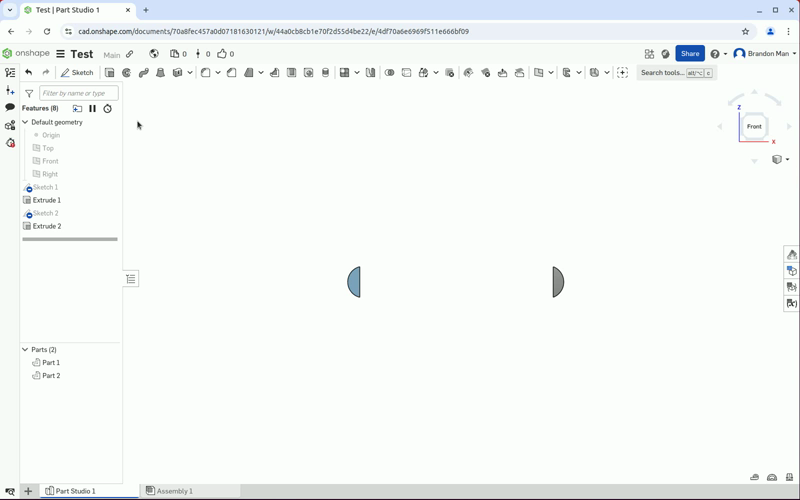
mouse_move(73, 189)
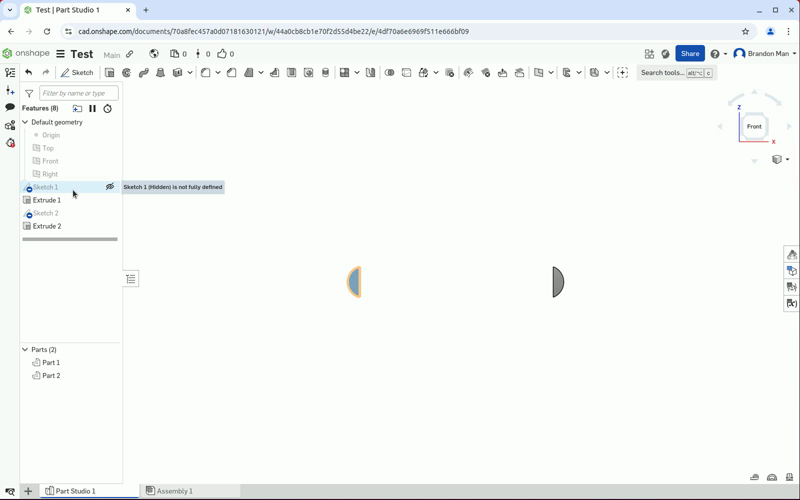
click(73, 189)
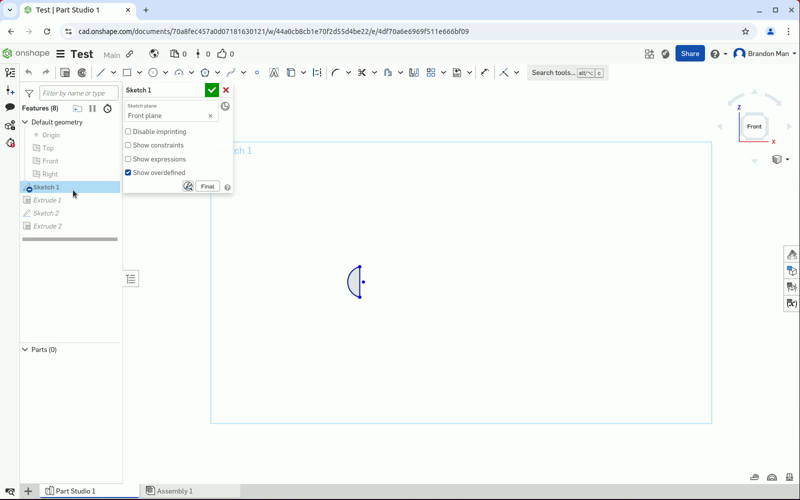
mouse_move(229, 92)
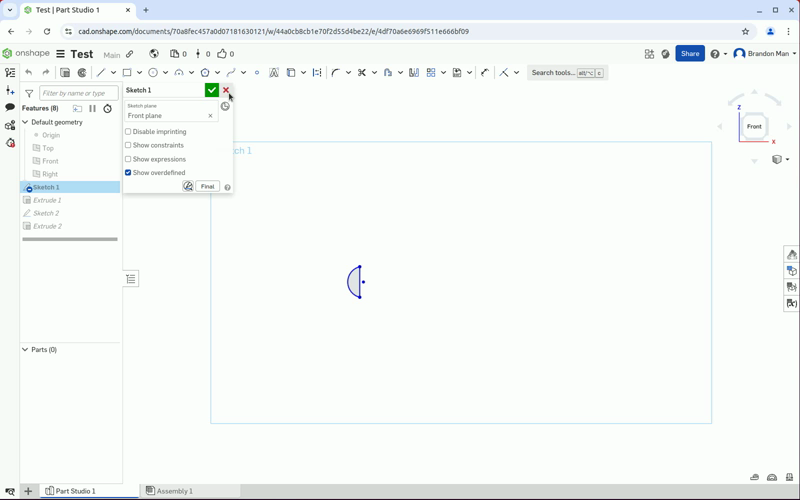
click(229, 92)
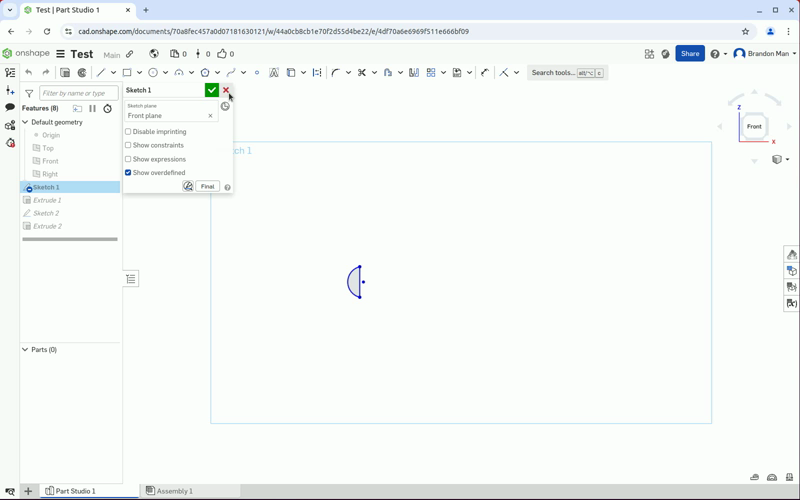
key(shift+s)
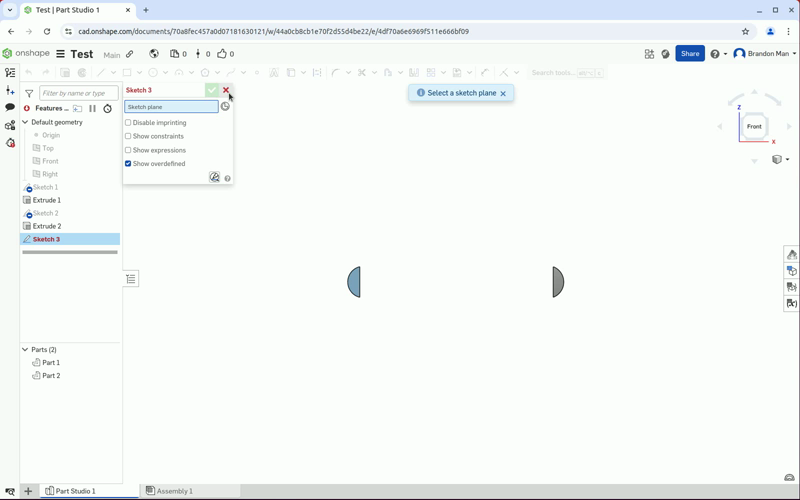
mouse_move(73, 163)
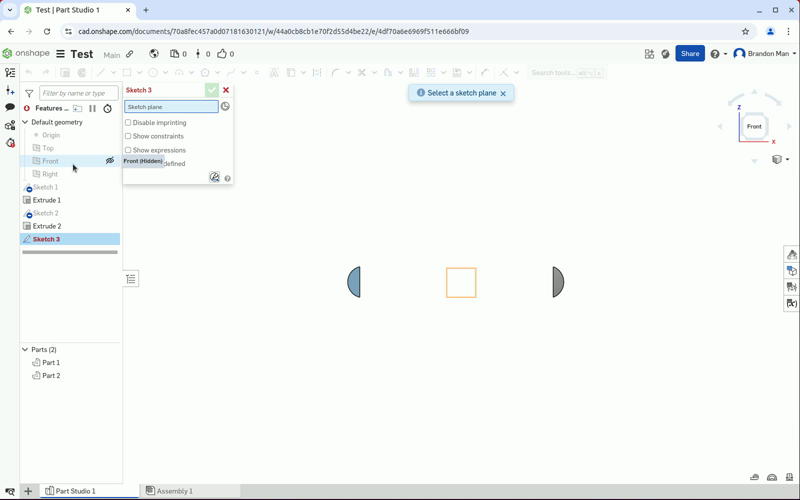
click(73, 163)
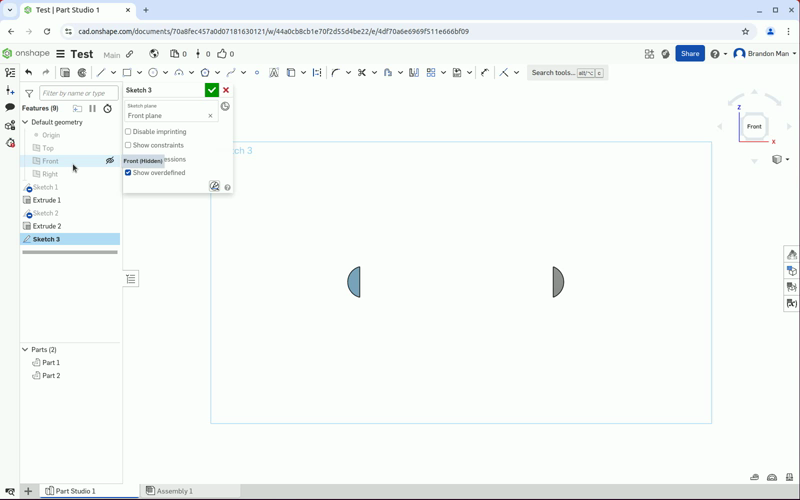
mouse_move(73, 352)
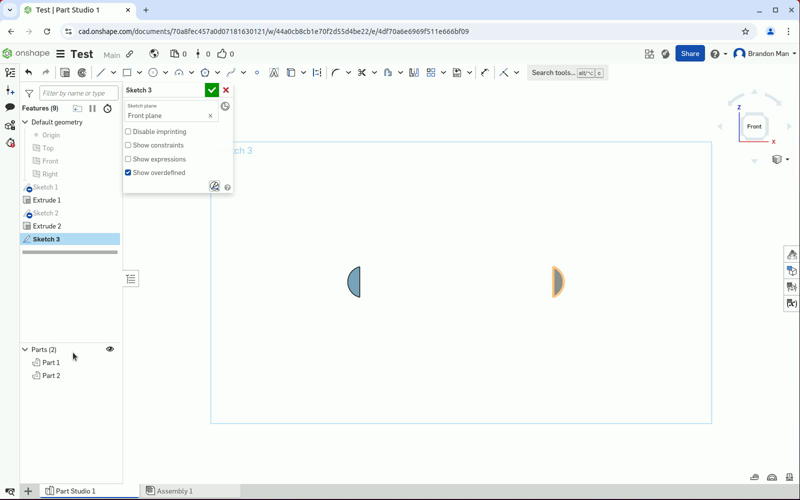
key(y)
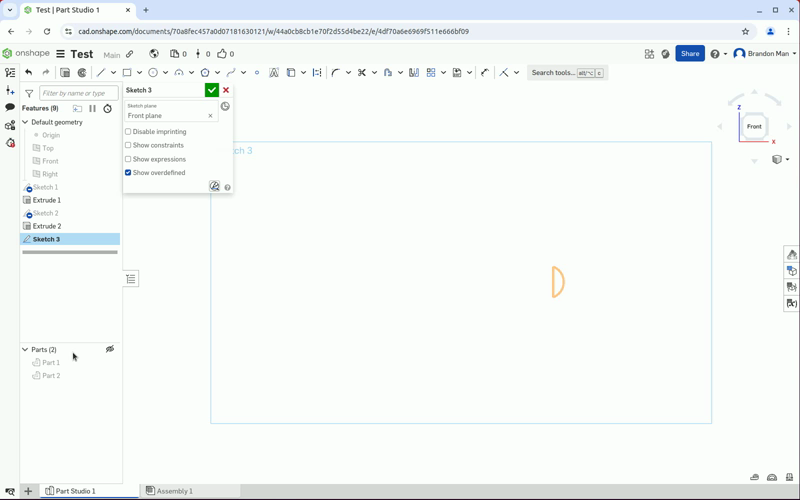
key(l)
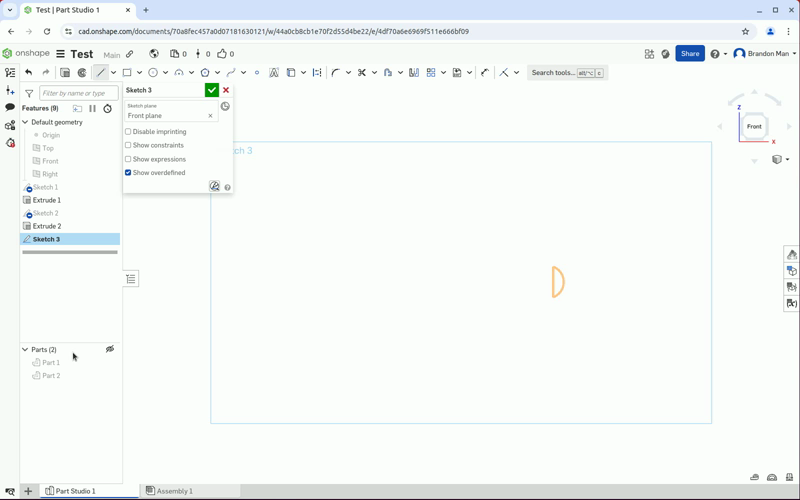
key_down(shift)
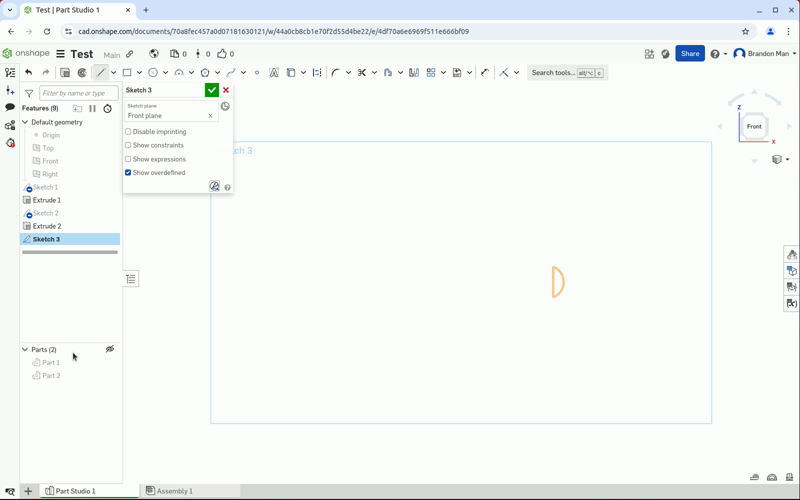
mouse_move(359, 297)
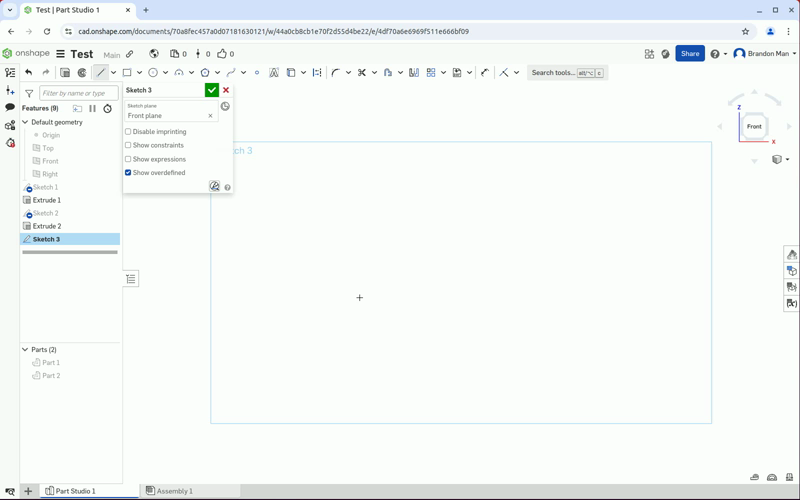
click(359, 297)
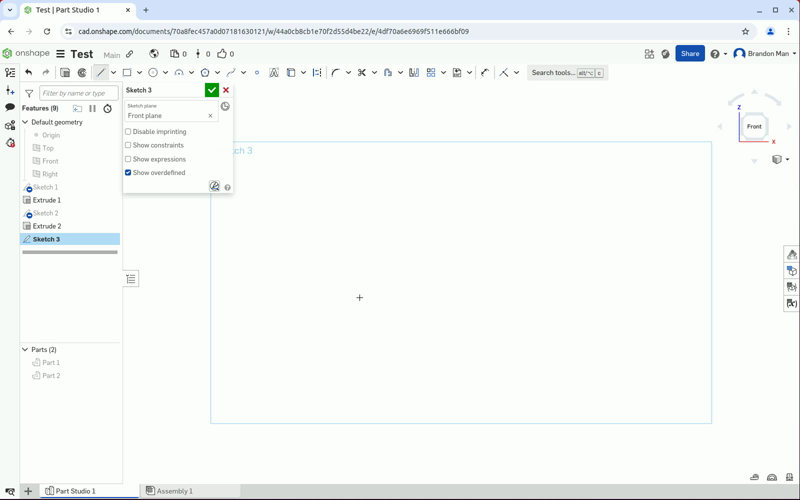
key_up(shift)
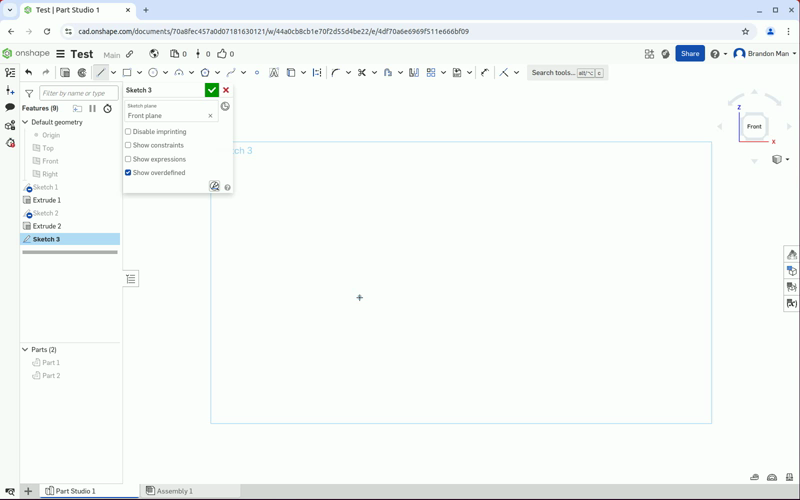
key_down(shift)
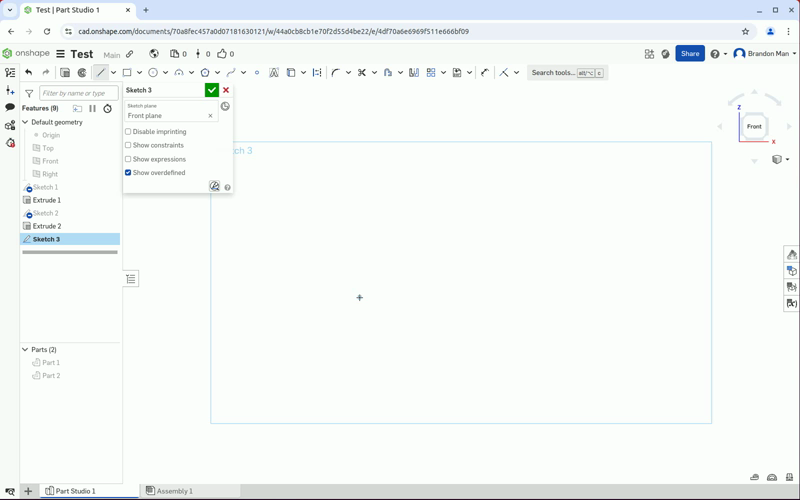
mouse_move(553, 297)
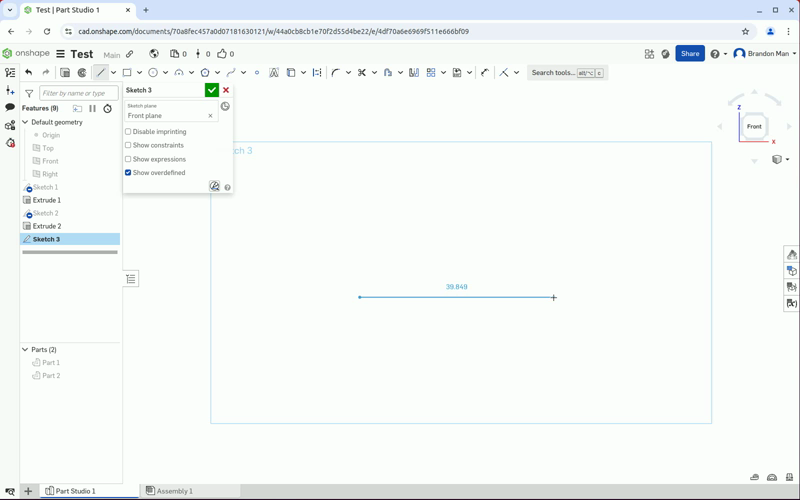
click(553, 297)
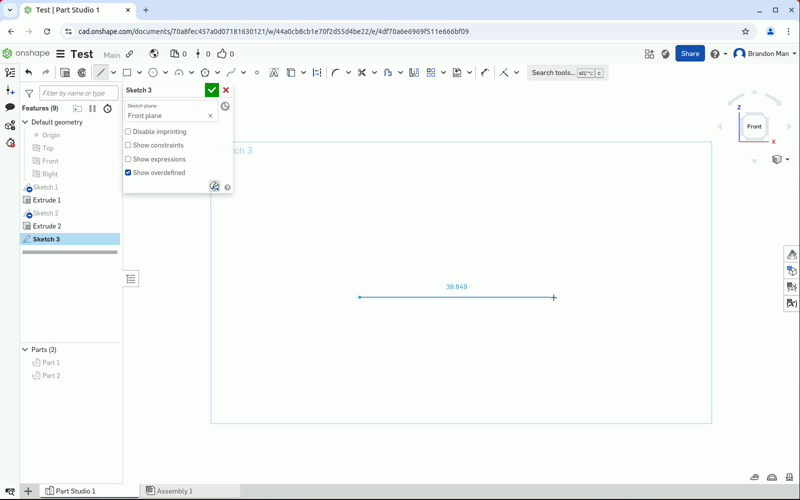
key_up(shift)
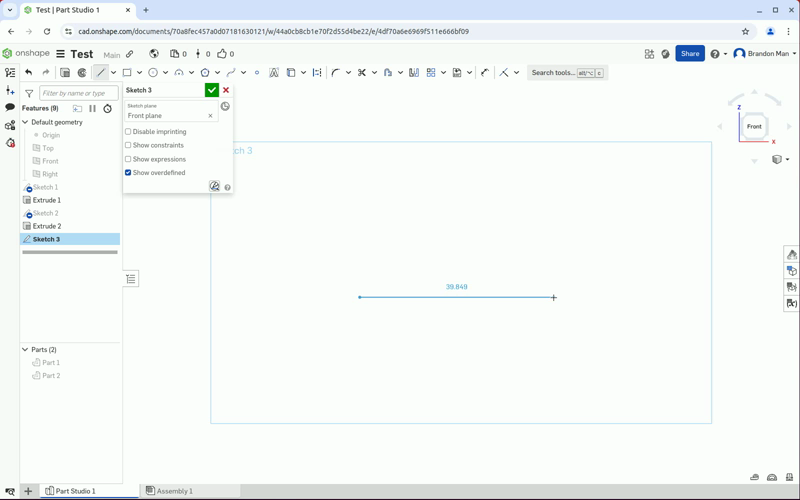
key_down(shift)
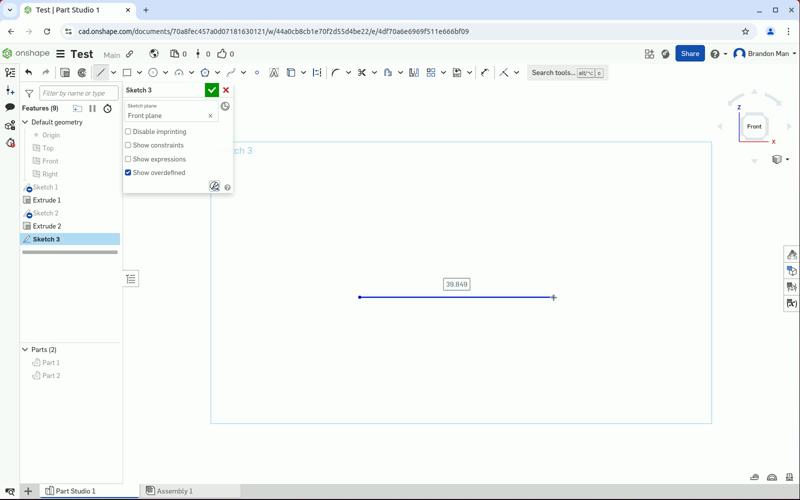
mouse_move(583, 297)
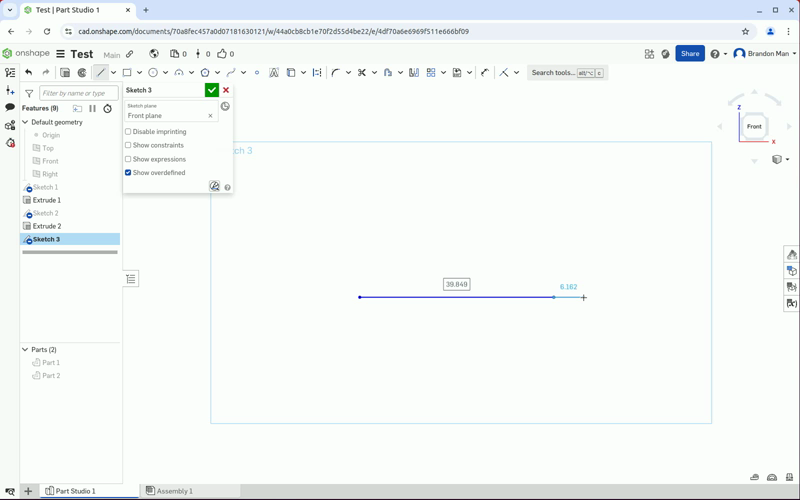
mouse_move(553, 268)
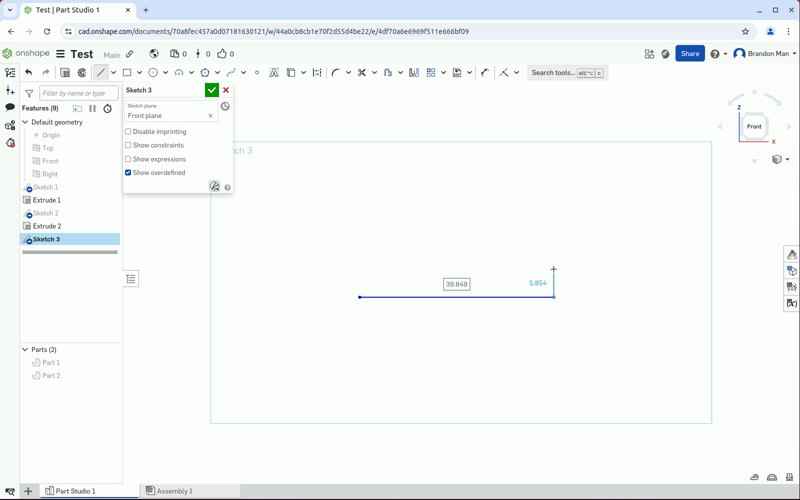
click(553, 268)
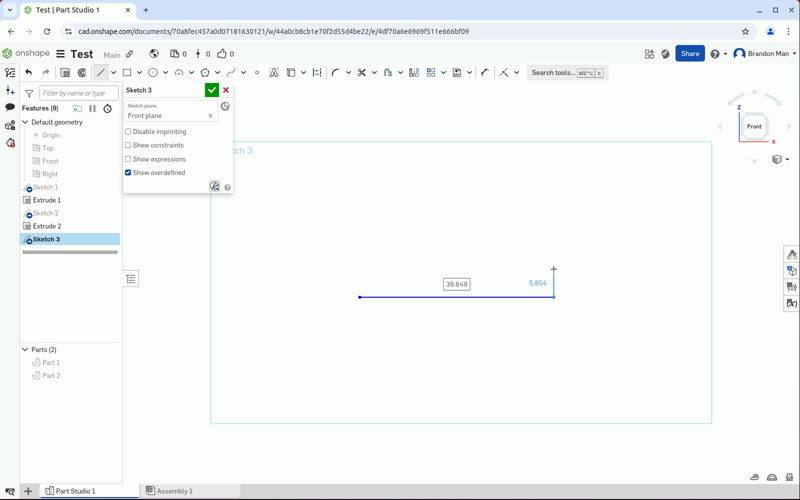
key_up(shift)
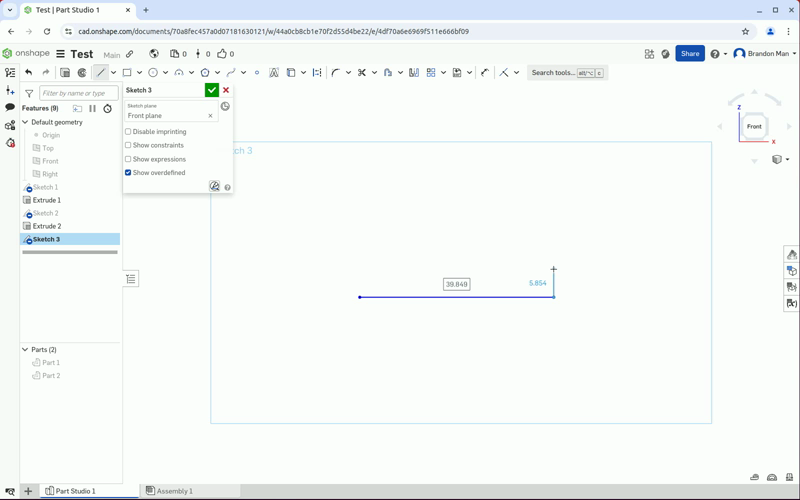
key_down(shift)
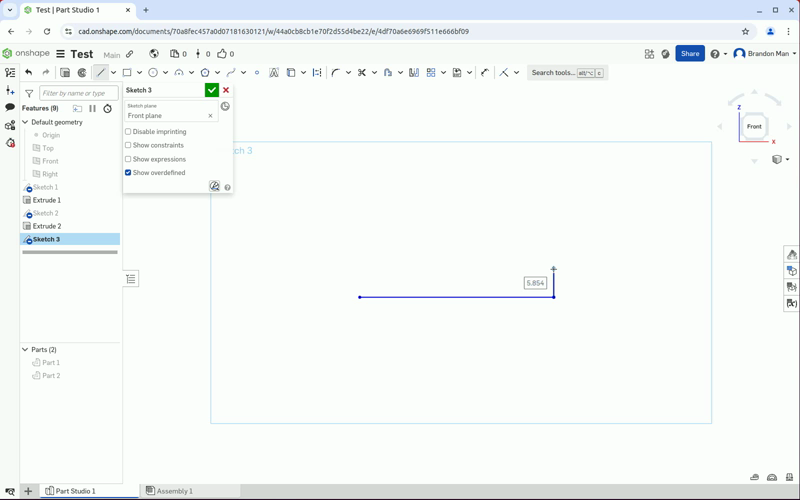
mouse_move(359, 268)
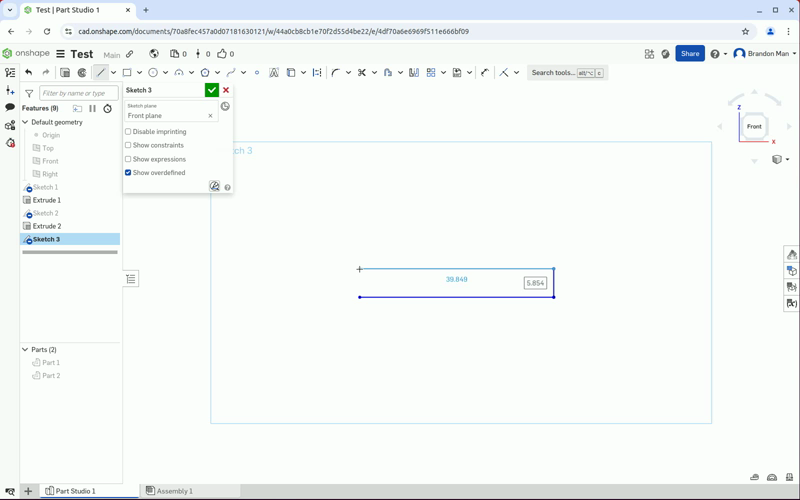
click(359, 268)
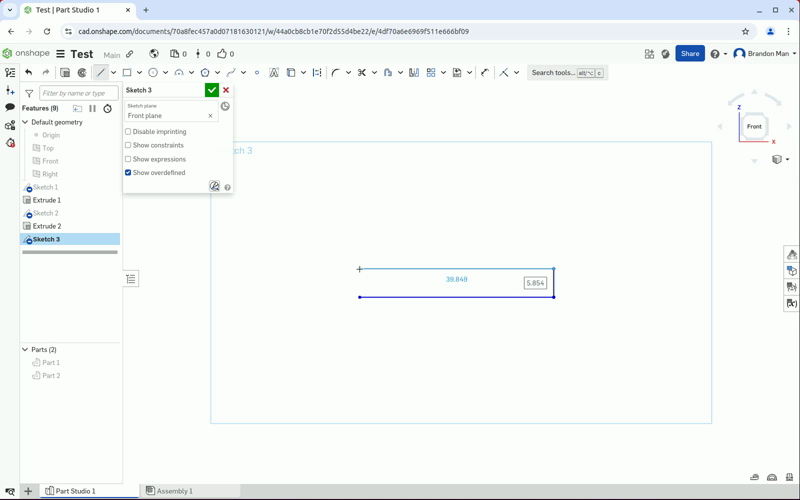
key_up(shift)
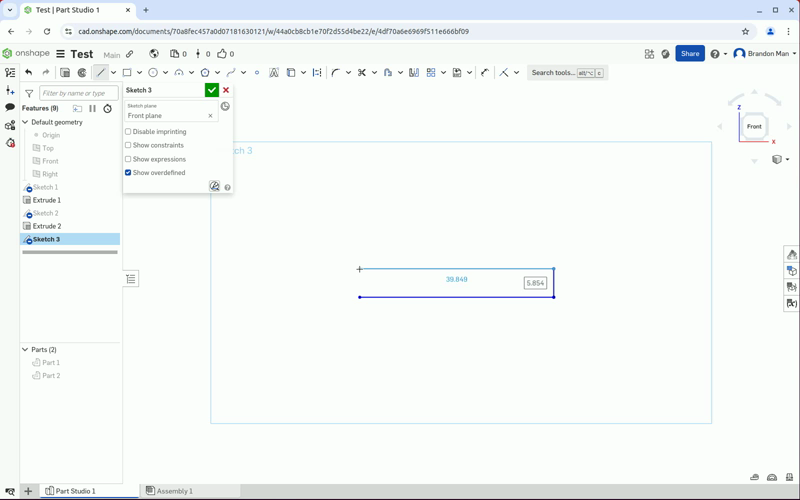
mouse_move(389, 268)
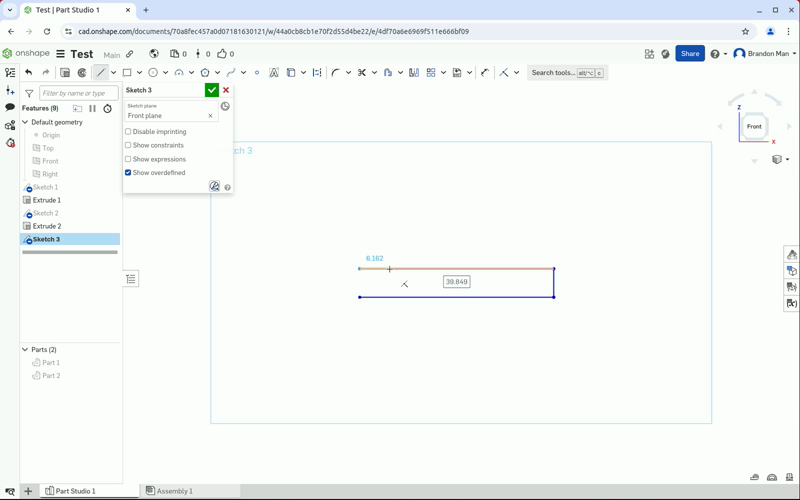
key_down(shift)
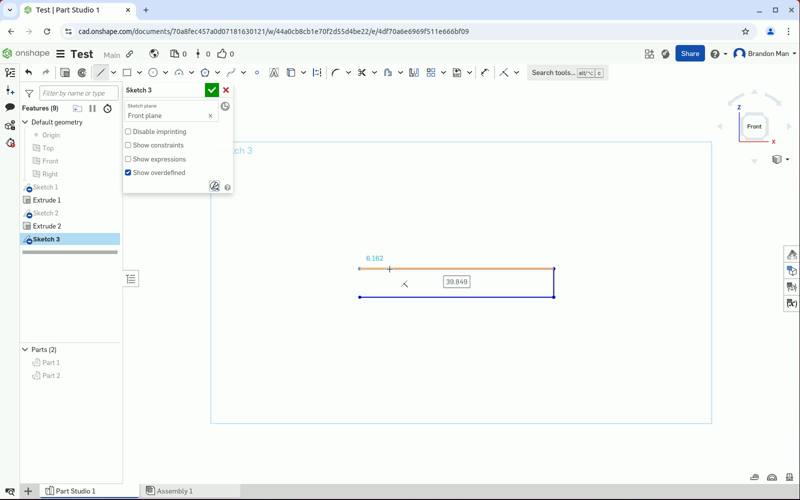
mouse_move(359, 297)
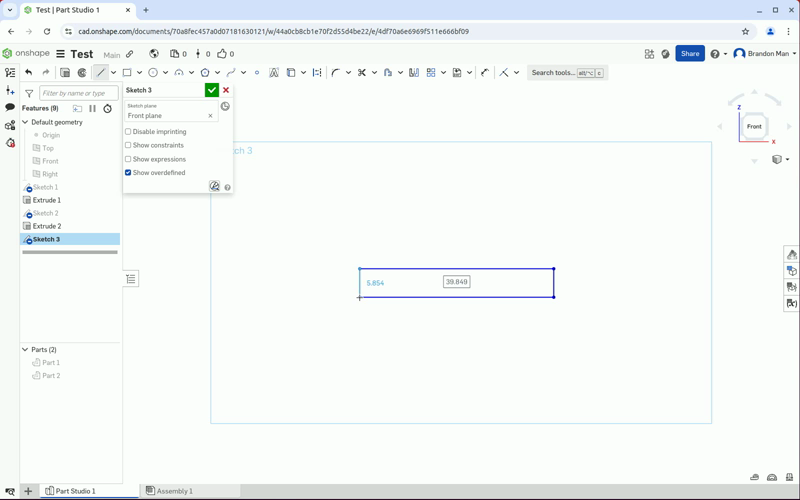
key_up(shift)
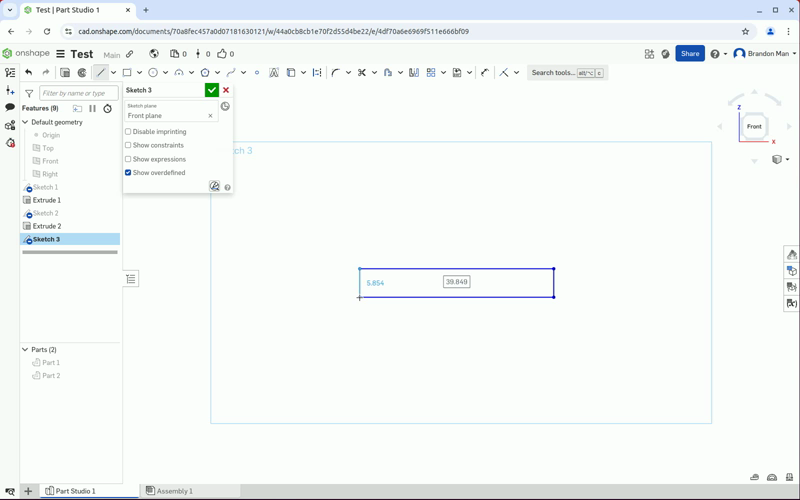
click(359, 297)
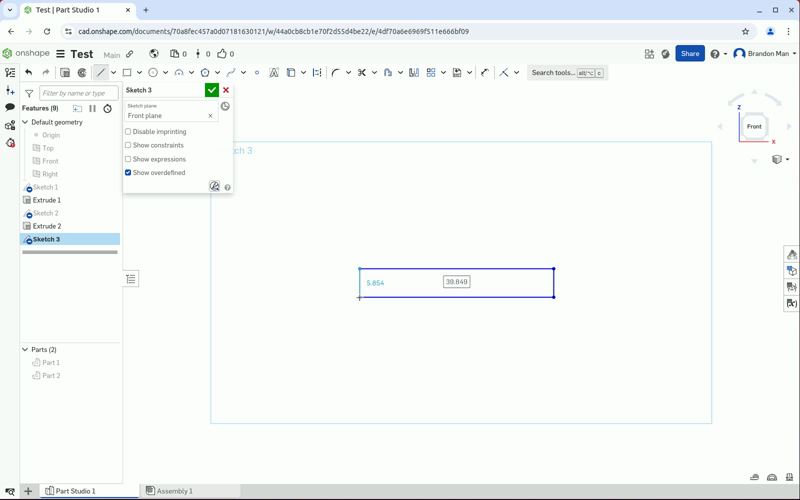
key(esc)
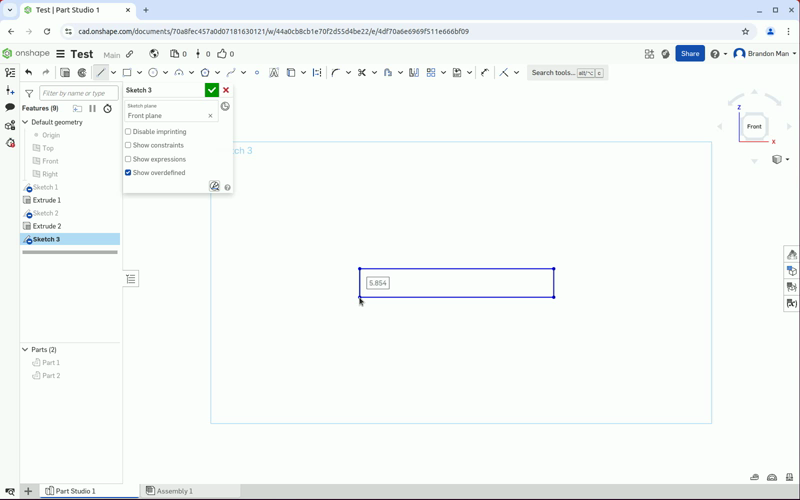
key(c)
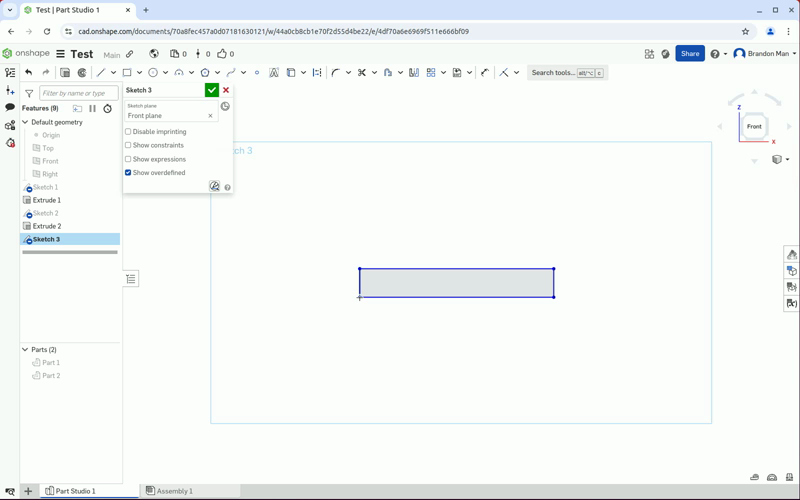
key_down(shift)
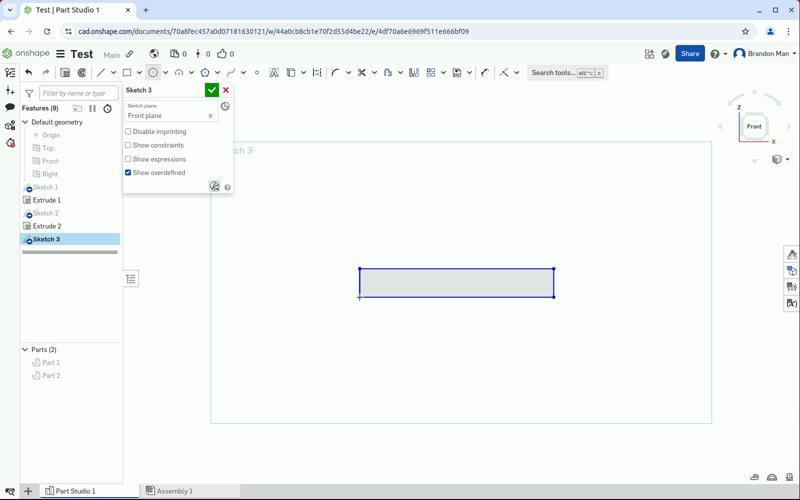
mouse_move(400, 282)
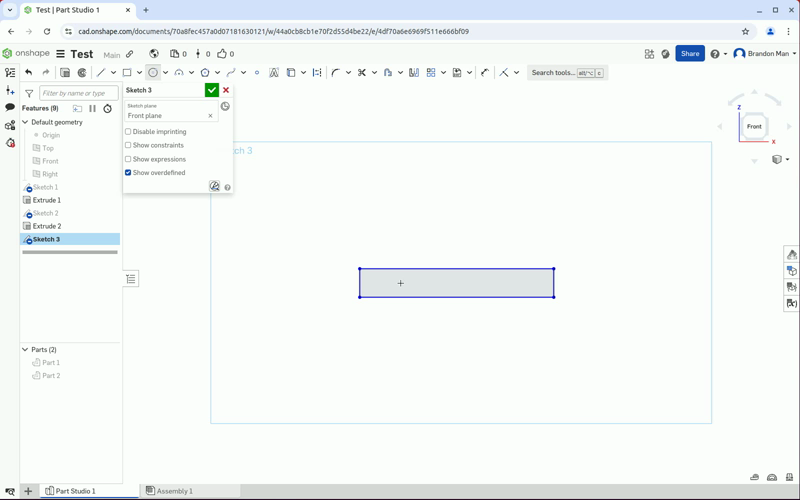
click(400, 282)
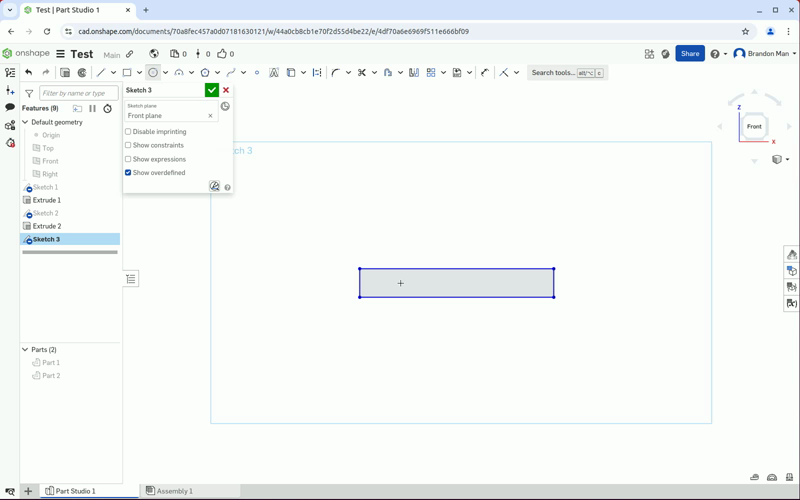
key_up(shift)
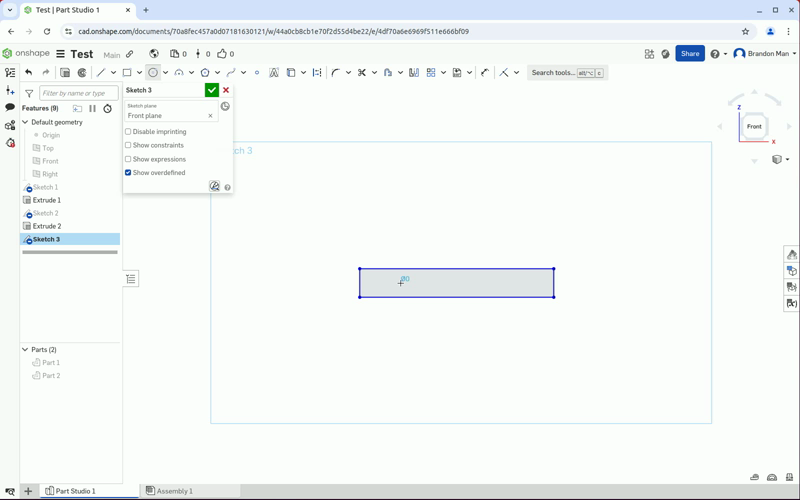
mouse_move(406, 282)
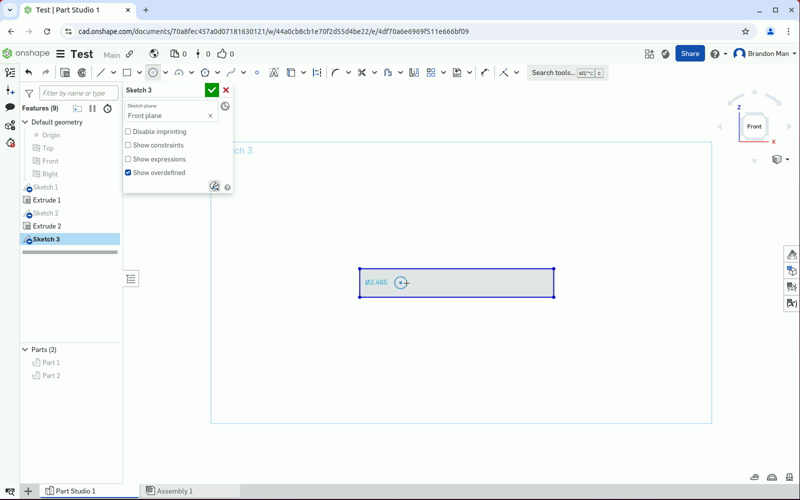
click(406, 282)
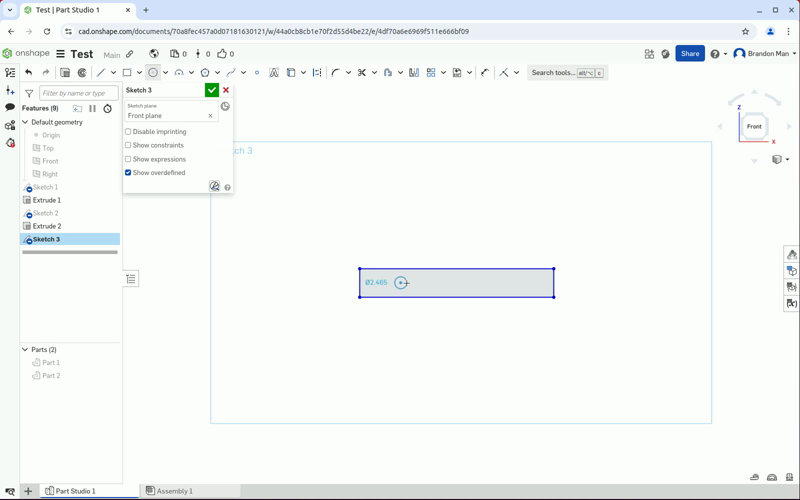
key(esc)
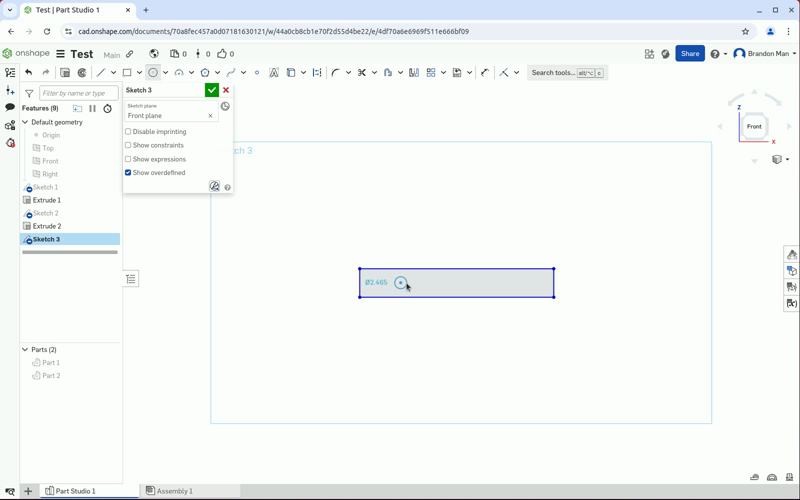
key(c)
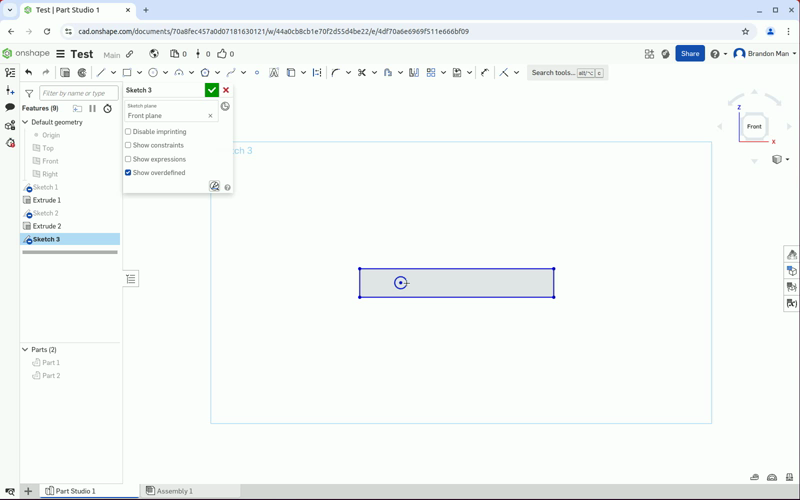
key_down(shift)
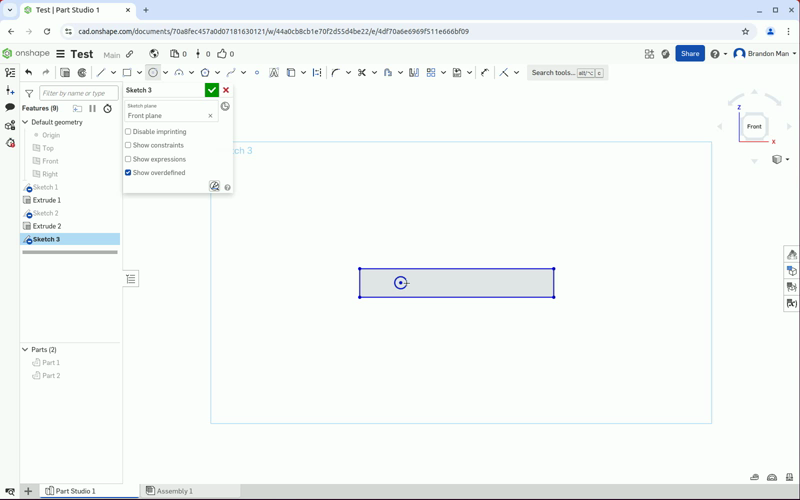
mouse_move(461, 282)
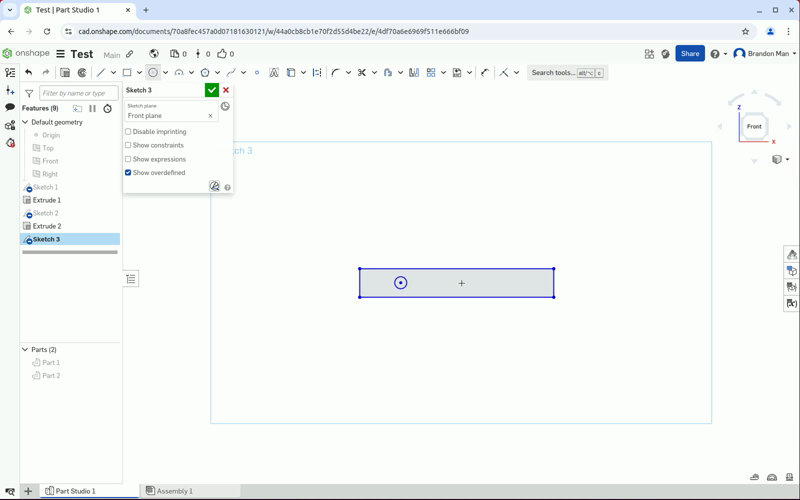
click(461, 282)
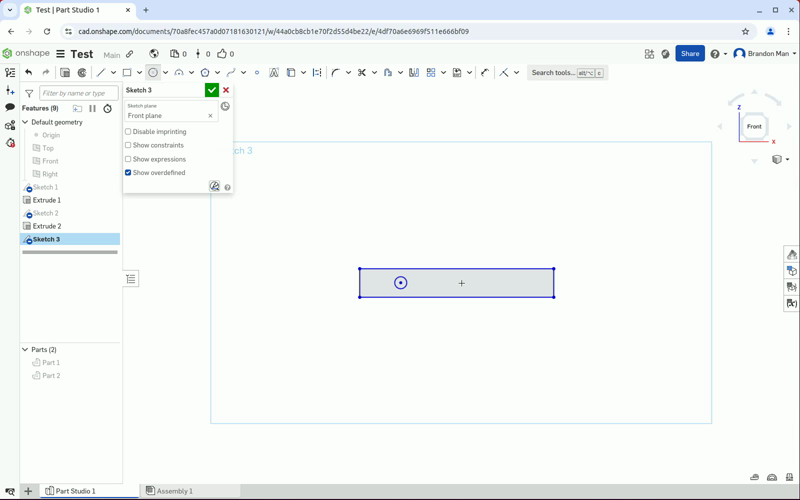
key_up(shift)
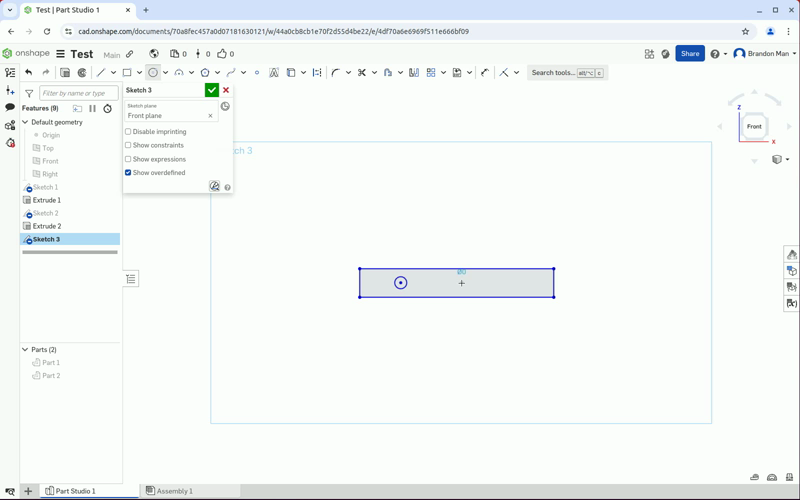
mouse_move(467, 282)
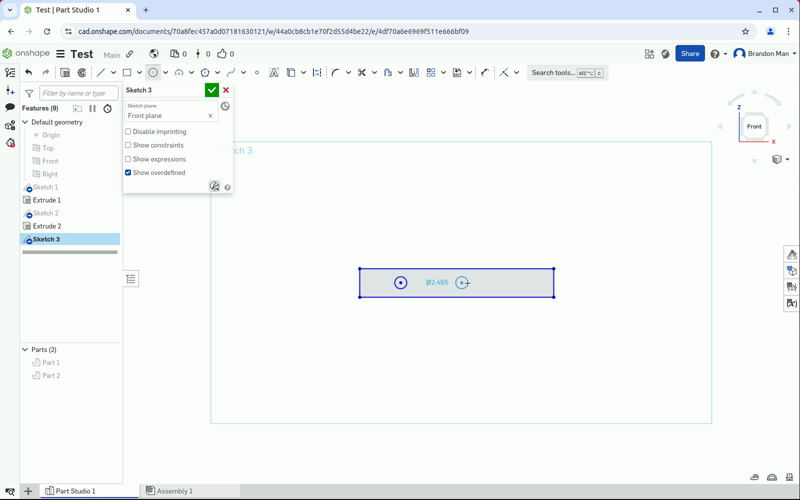
click(467, 282)
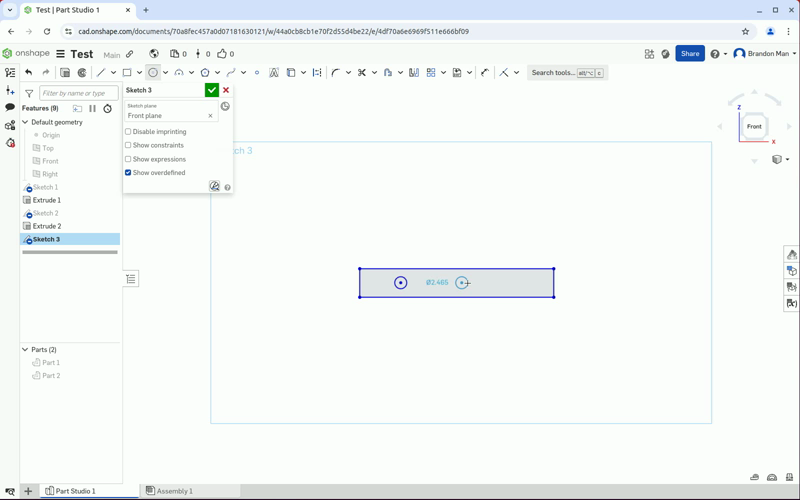
key(esc)
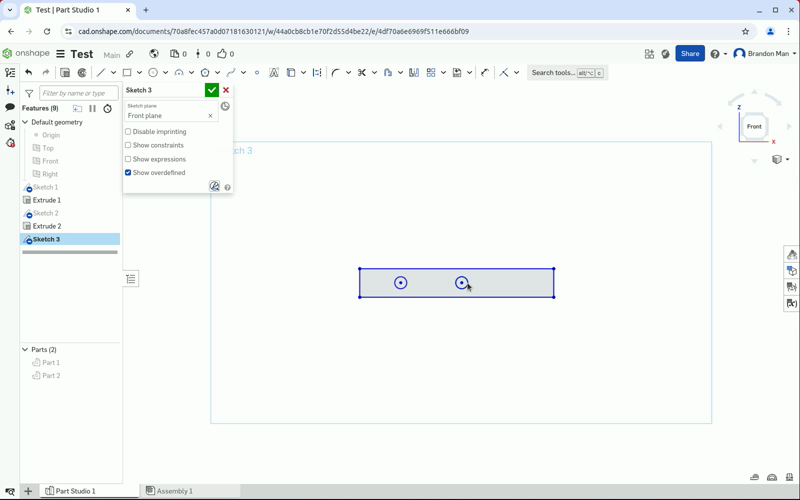
key(c)
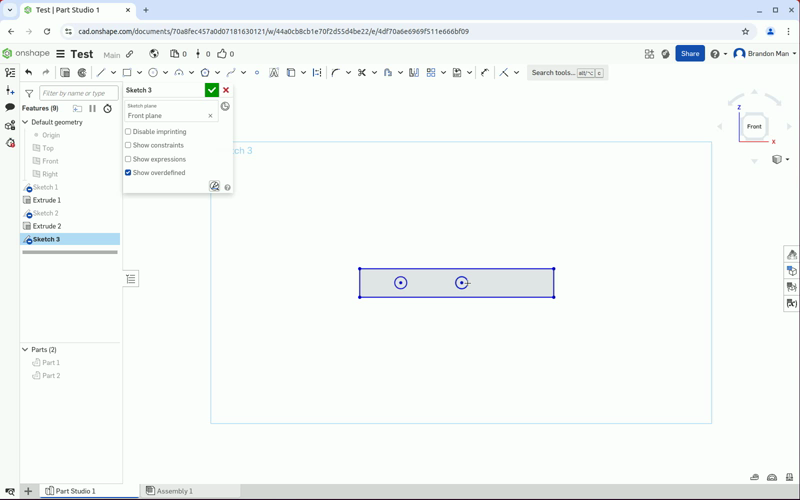
key_down(shift)
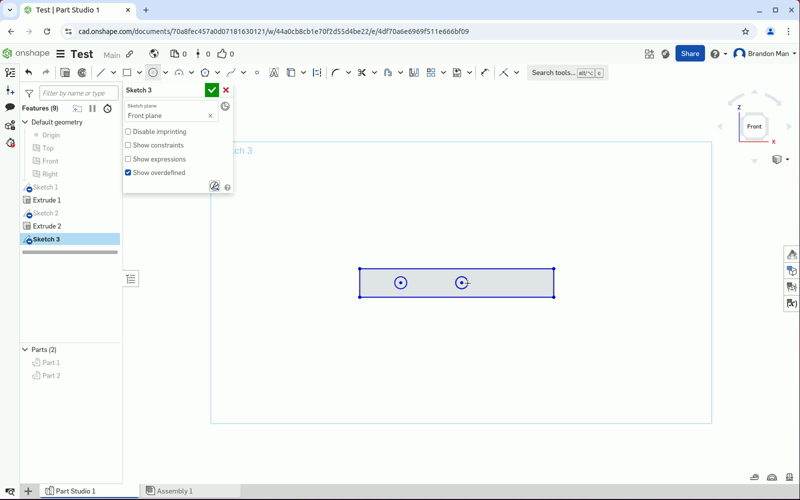
mouse_move(513, 282)
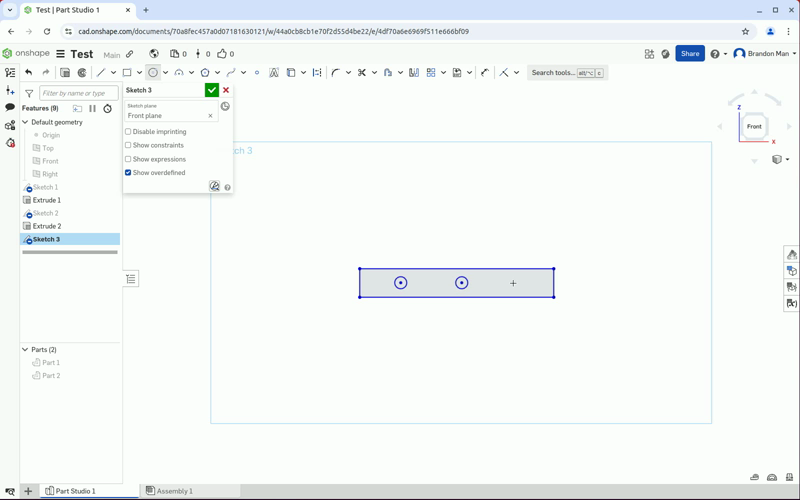
click(513, 282)
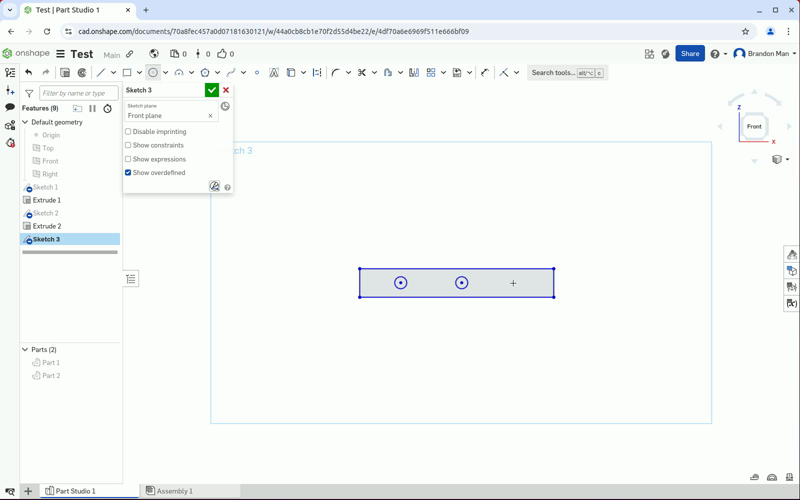
key_up(shift)
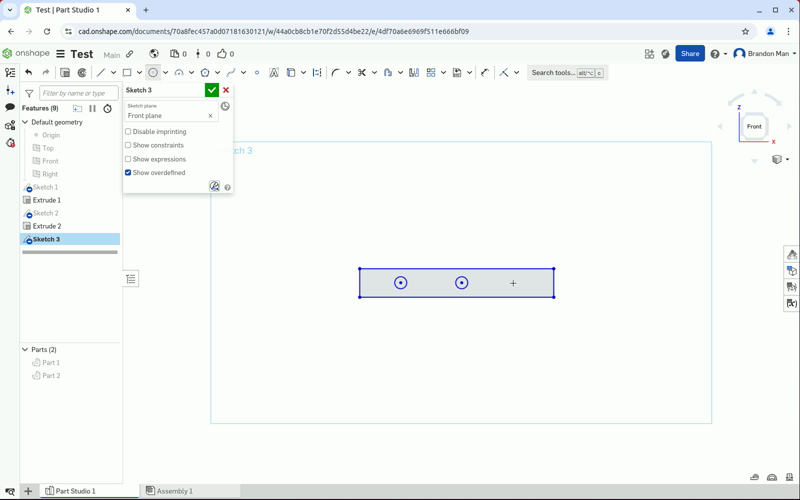
mouse_move(519, 282)
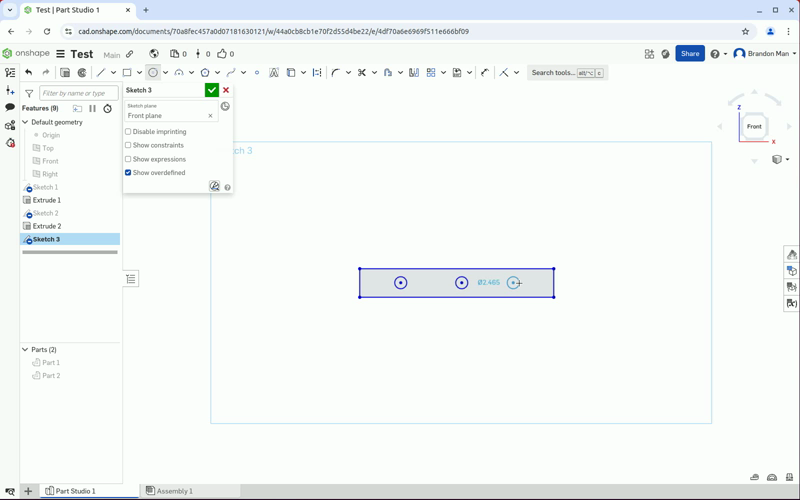
click(519, 282)
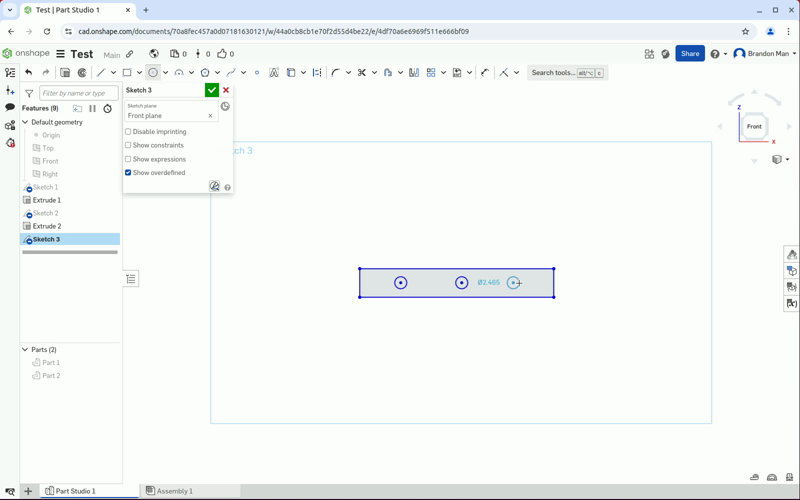
key(esc)
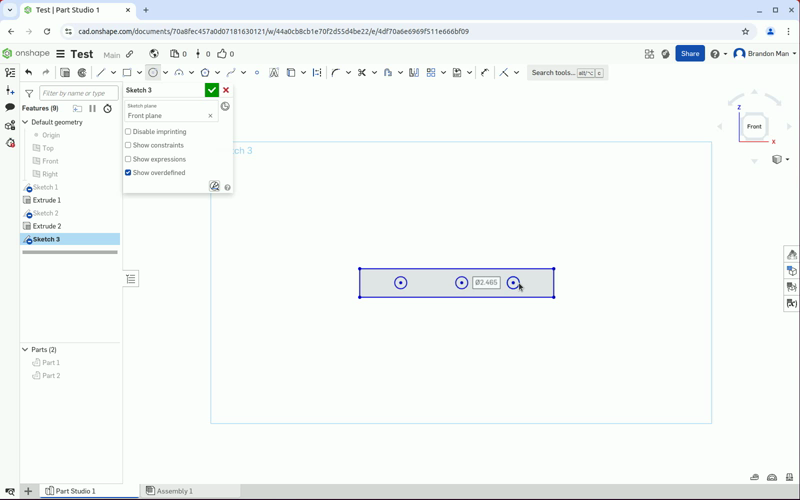
mouse_move(528, 292)
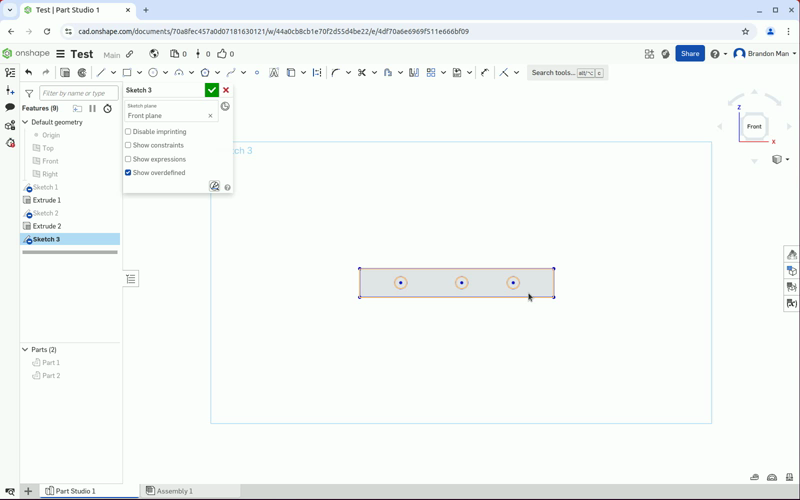
click(528, 292)
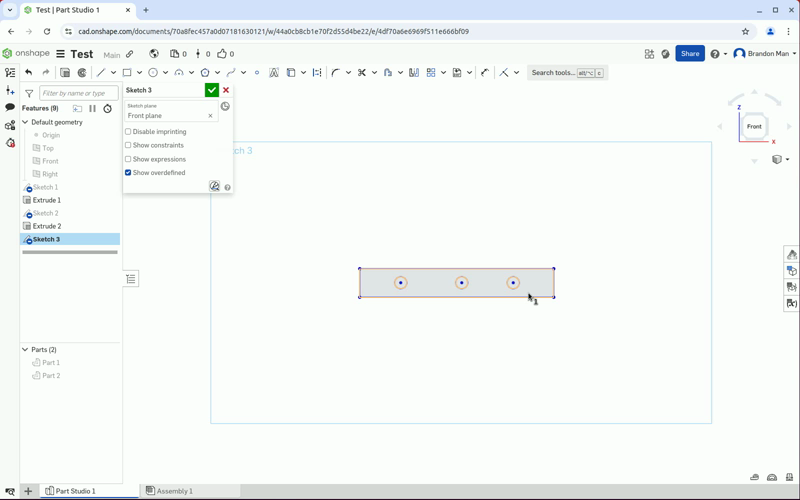
mouse_move(73, 352)
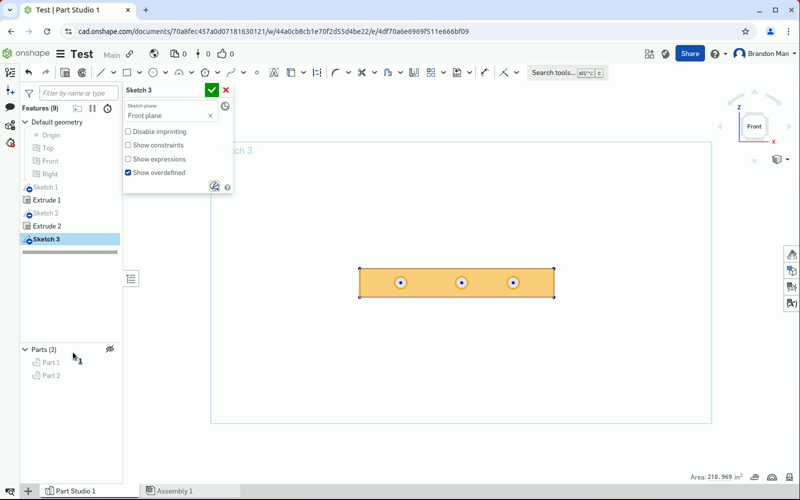
key(shift+y)
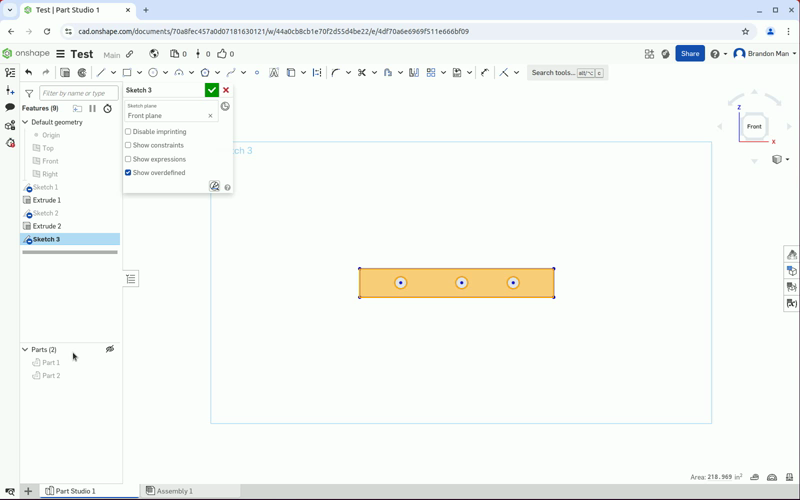
key(shift+e)
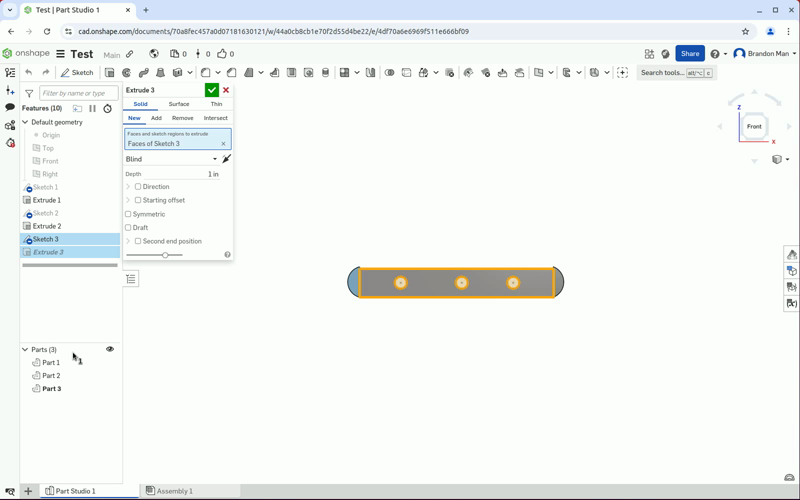
mouse_move(143, 106)
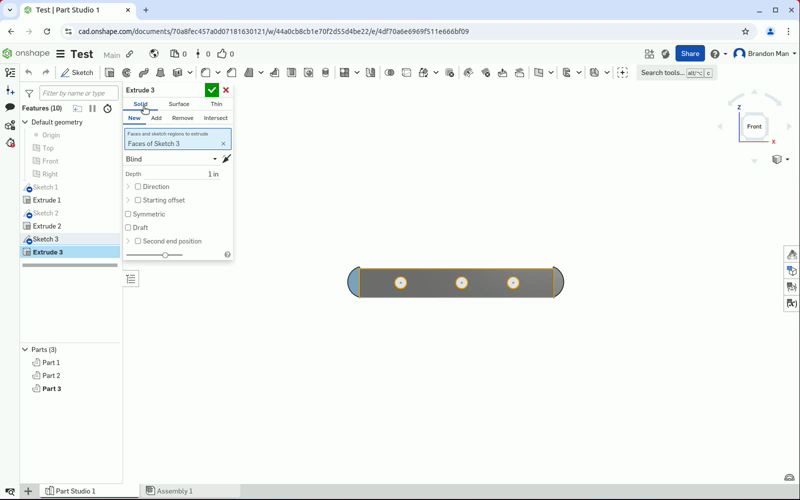
click(143, 106)
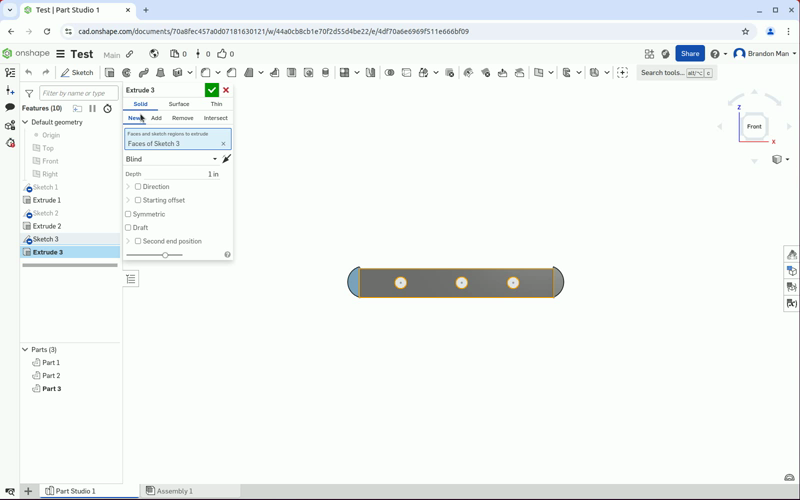
mouse_move(137, 120)
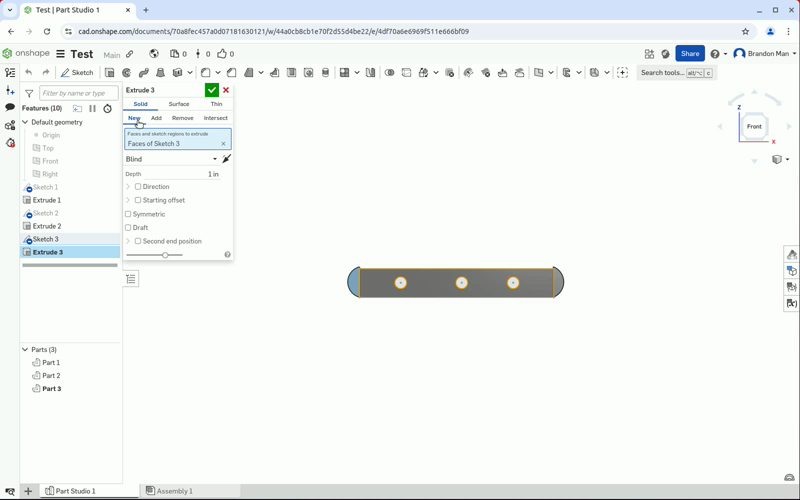
click(137, 120)
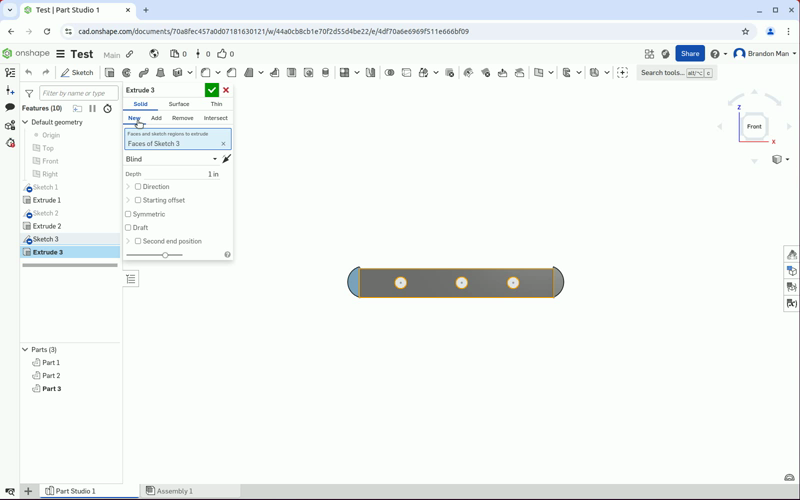
key(tab, 4)
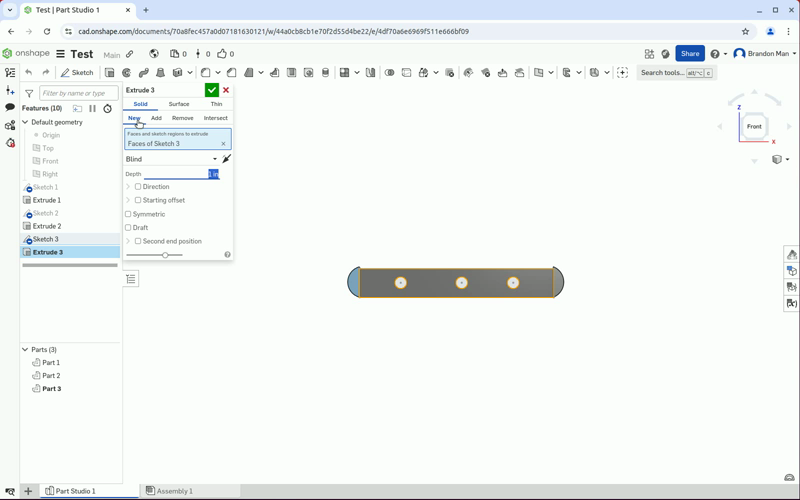
text(10.11)
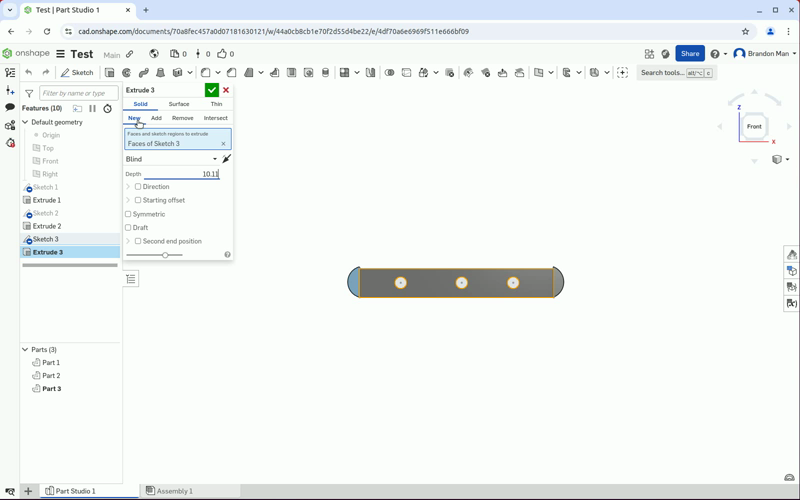
key(enter)
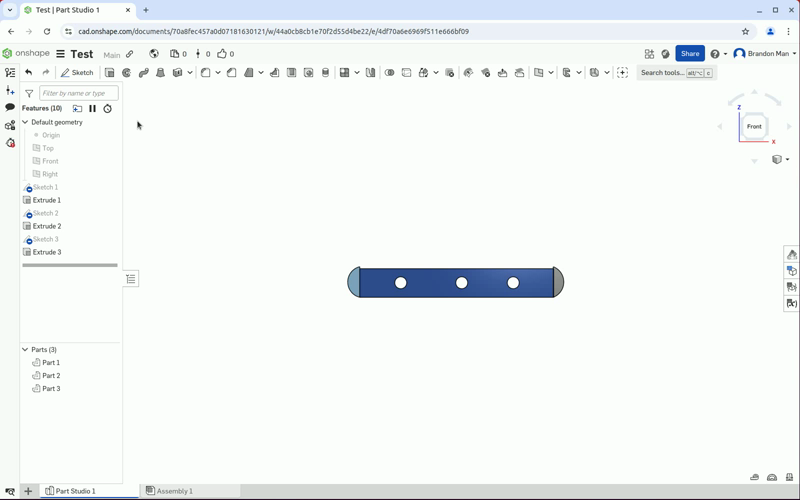
key(shift+h)
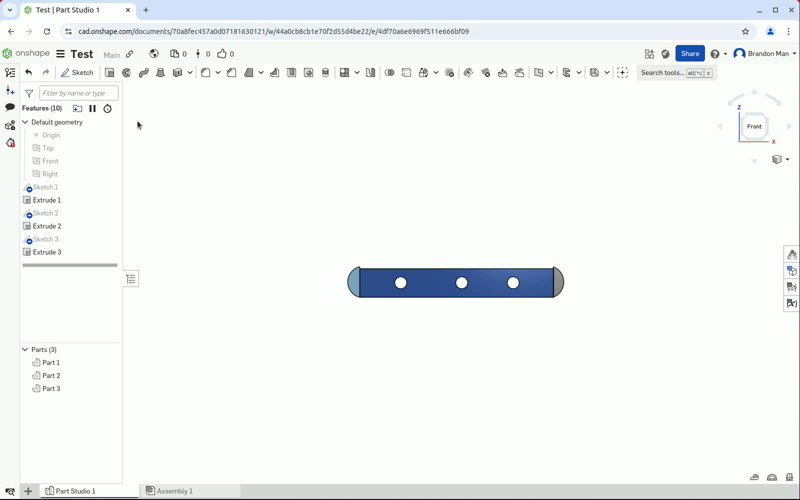
key(shift+h)
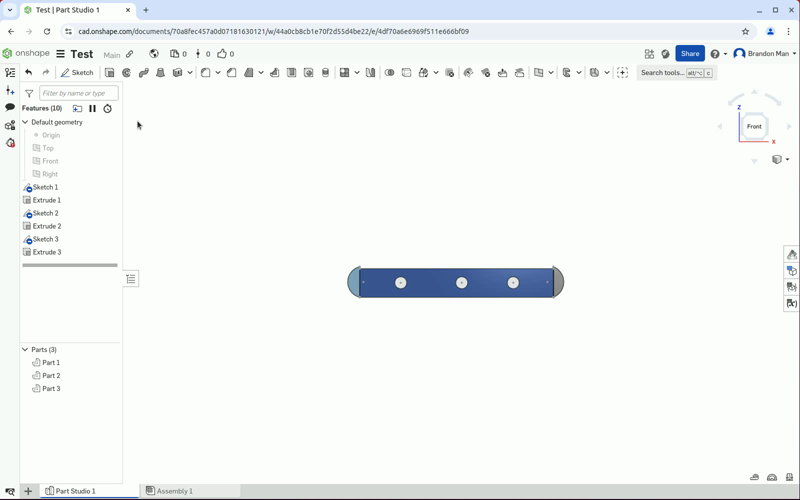
key(shift+7)
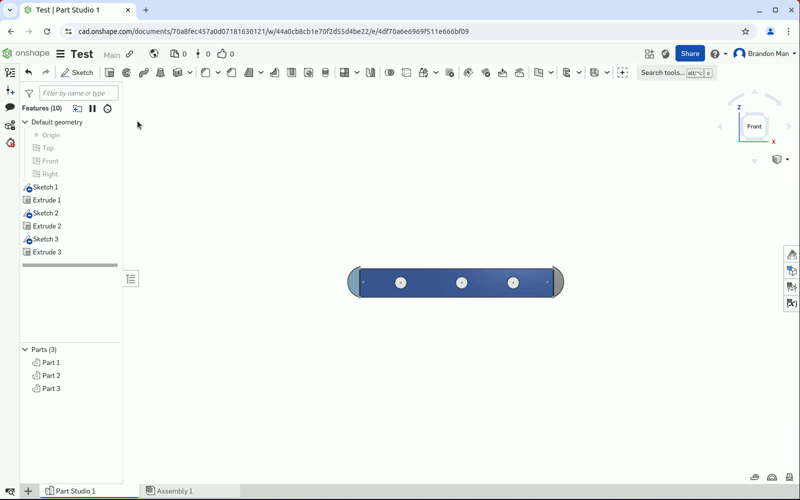
key(left, 2)
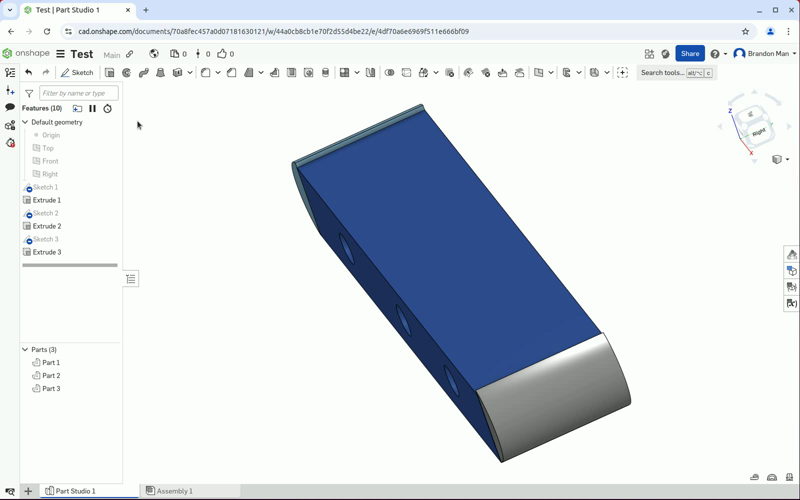
key(down, 2)
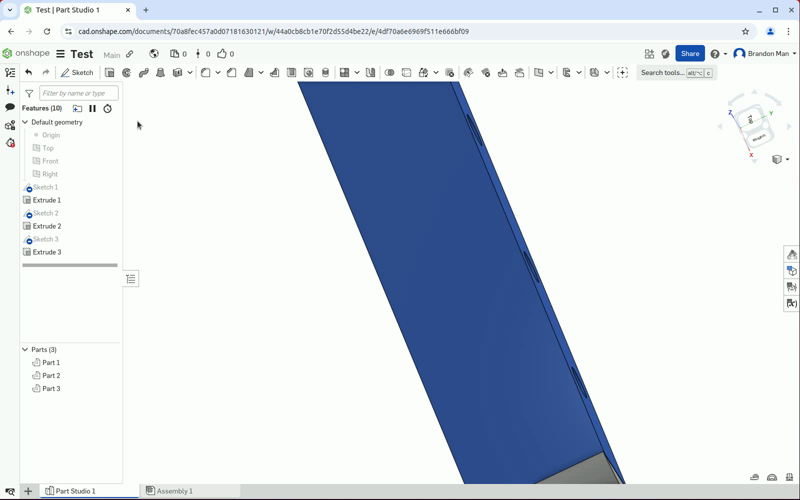
key(up, 2)
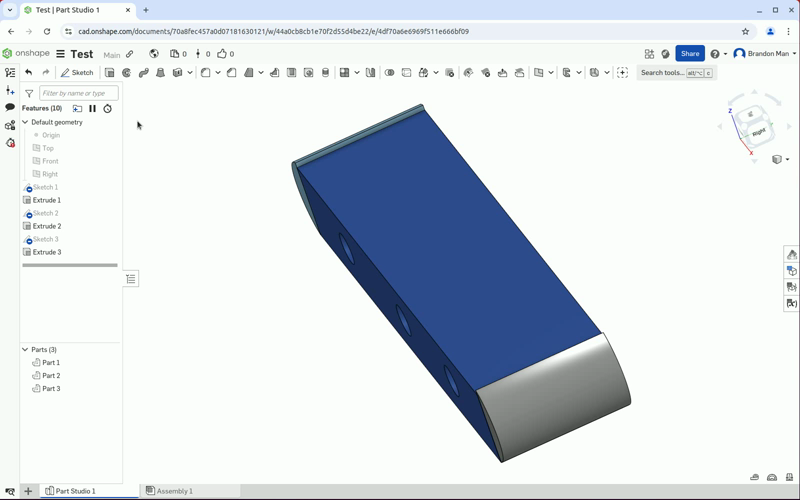
key(right, 2)
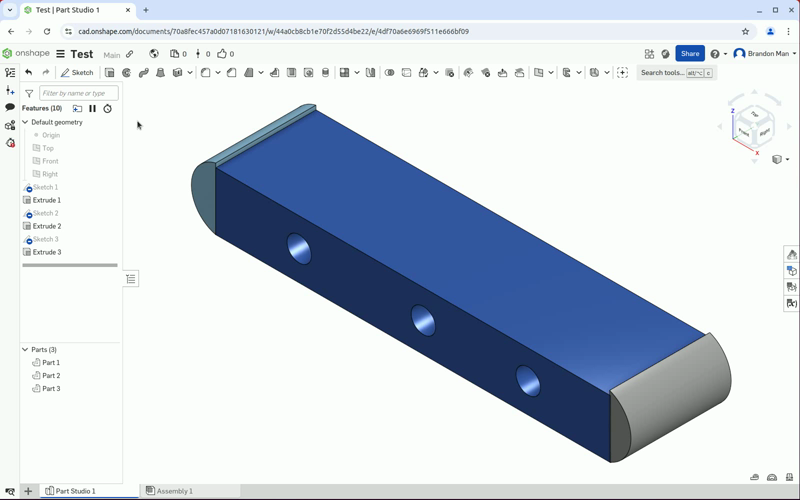
mouse_move(73, 189)
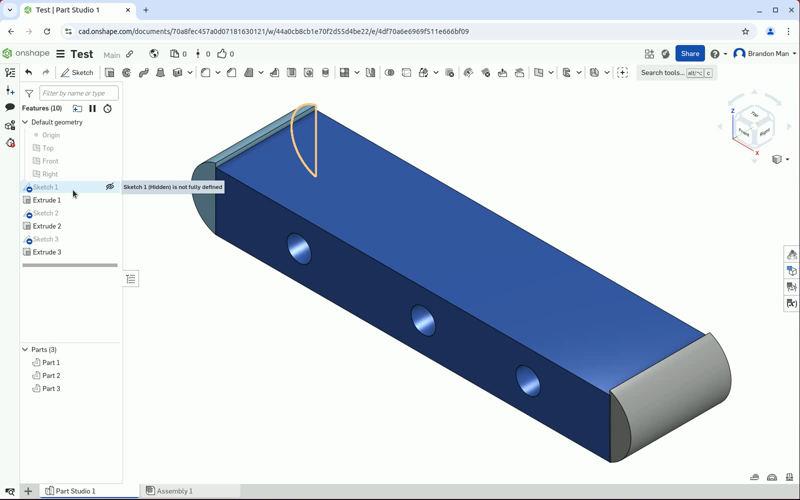
click(73, 189)